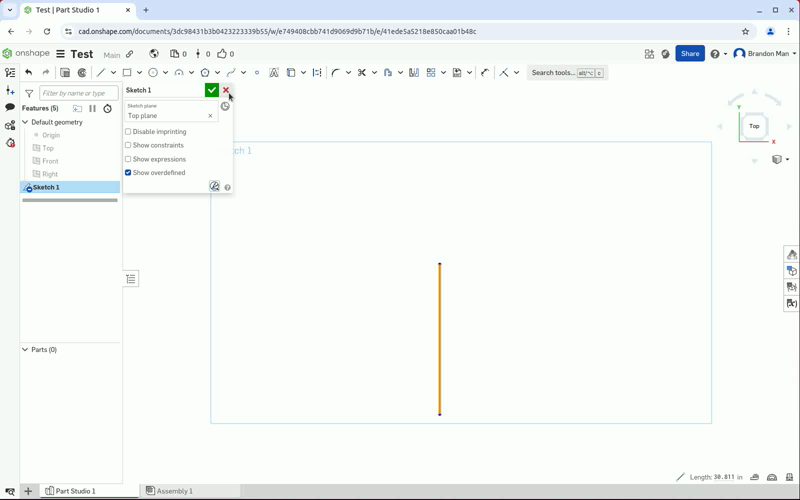
key(shift+h)
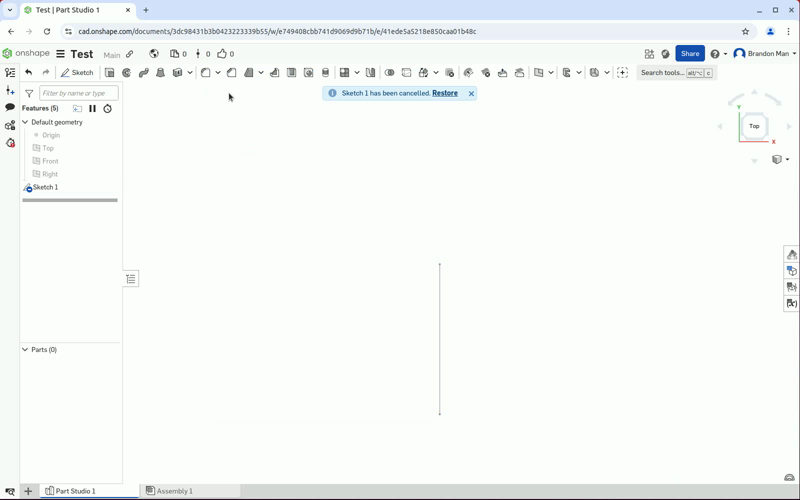
key(shift+s)
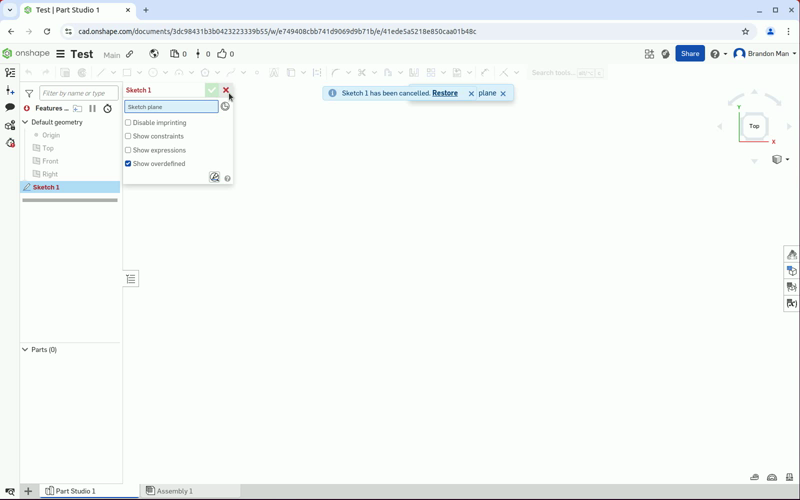
mouse_move(73, 150)
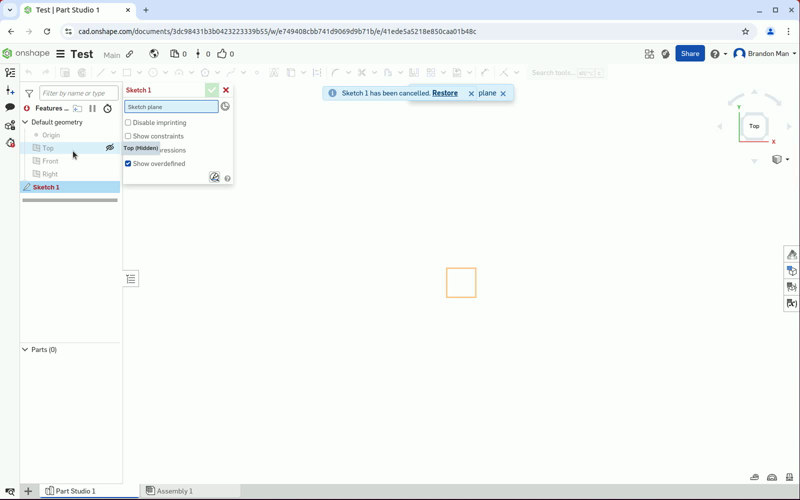
click(73, 150)
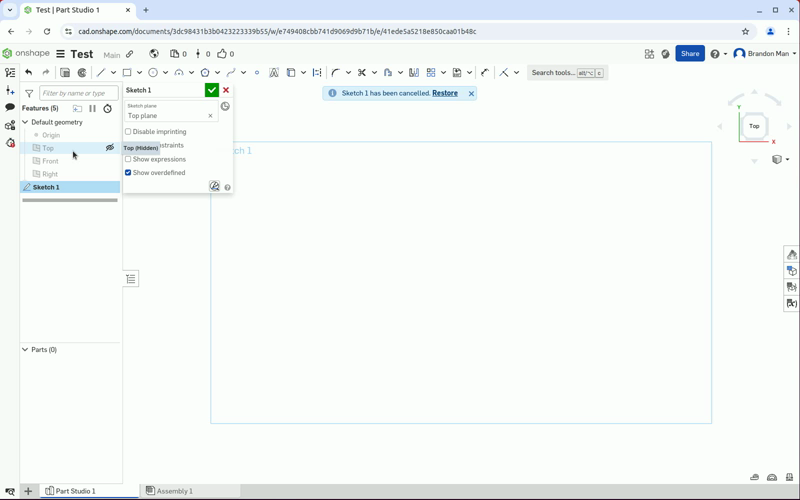
mouse_move(73, 352)
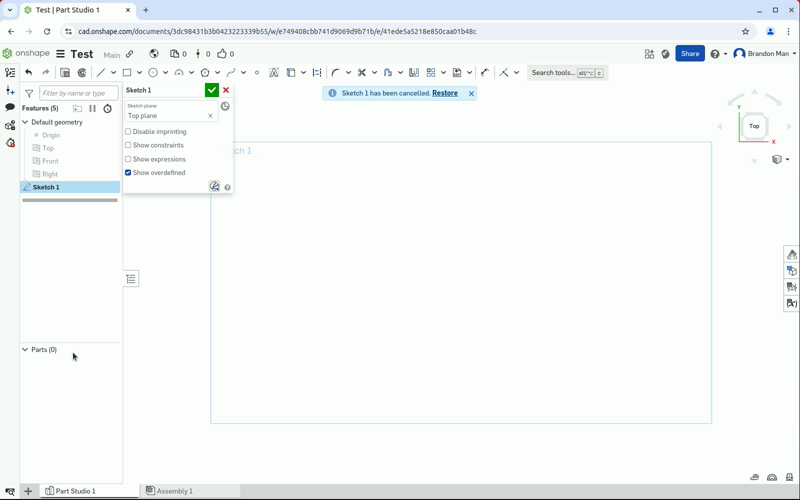
key(y)
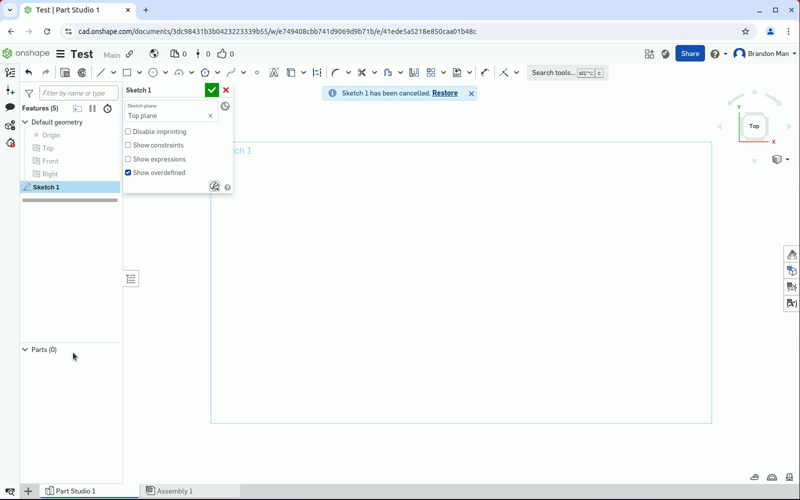
key(l)
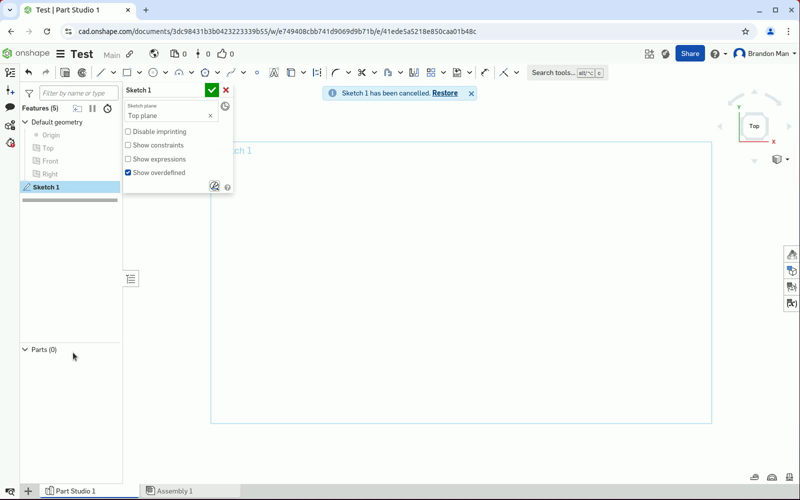
key_down(shift)
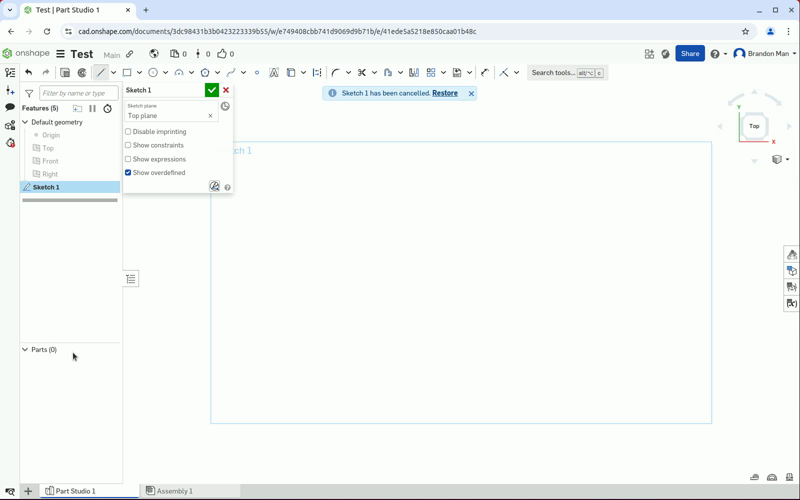
mouse_move(460, 282)
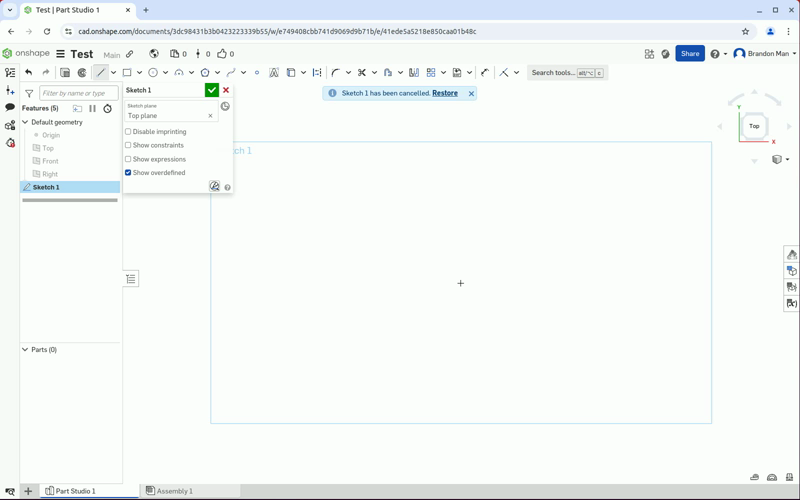
click(460, 282)
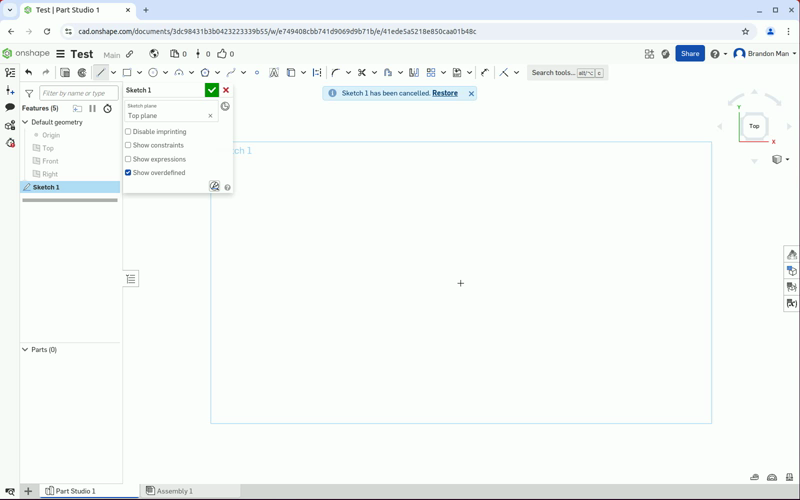
key_up(shift)
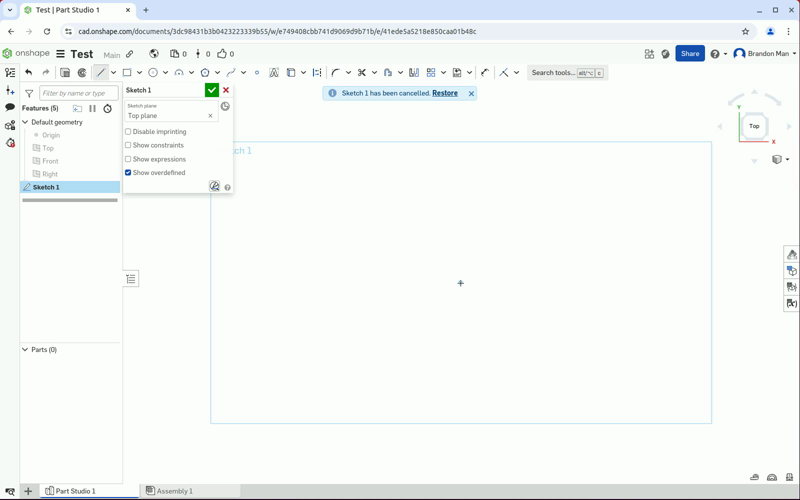
key_down(shift)
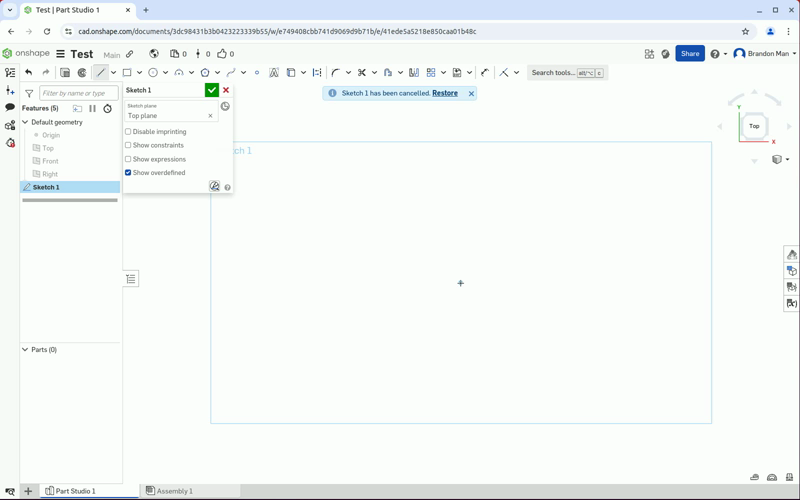
mouse_move(573, 282)
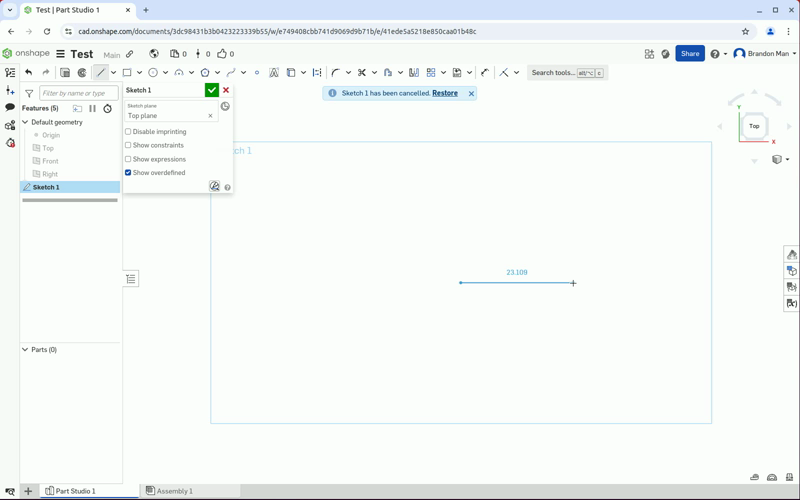
click(573, 282)
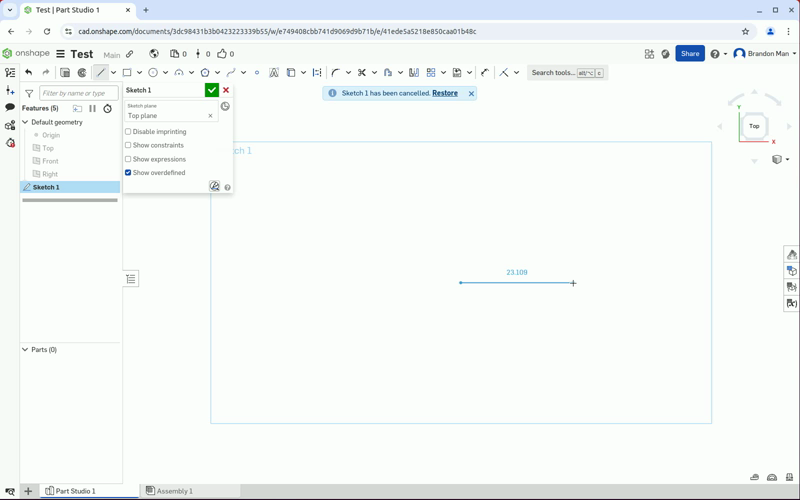
key_up(shift)
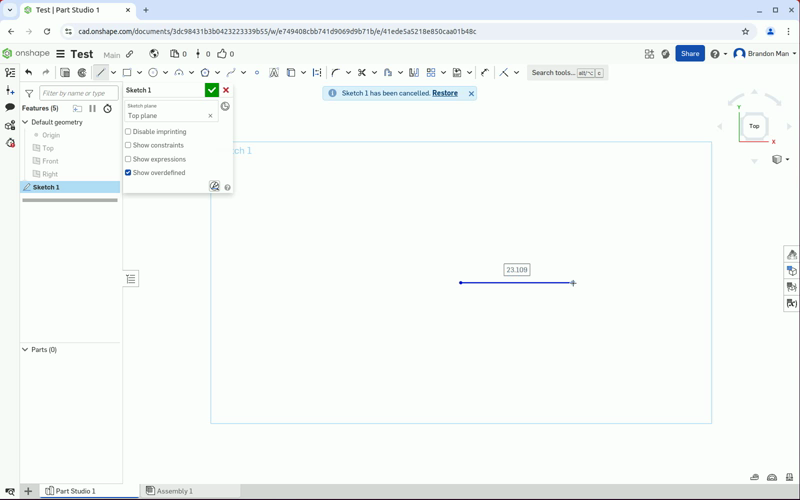
key_down(shift)
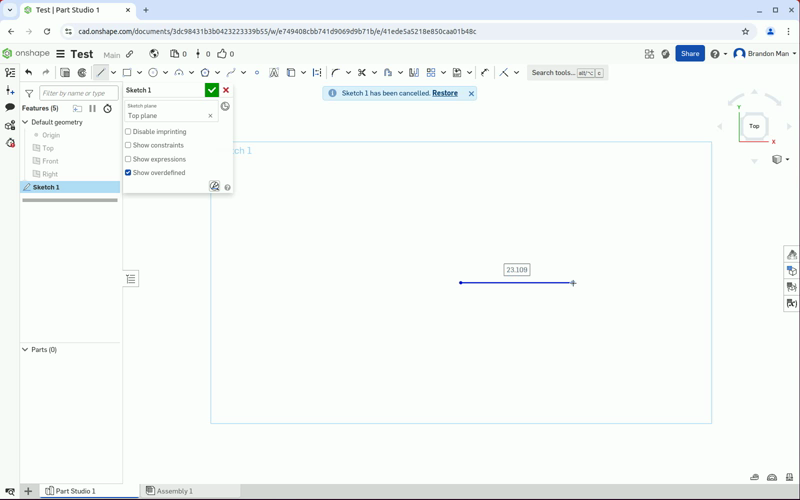
mouse_move(589, 282)
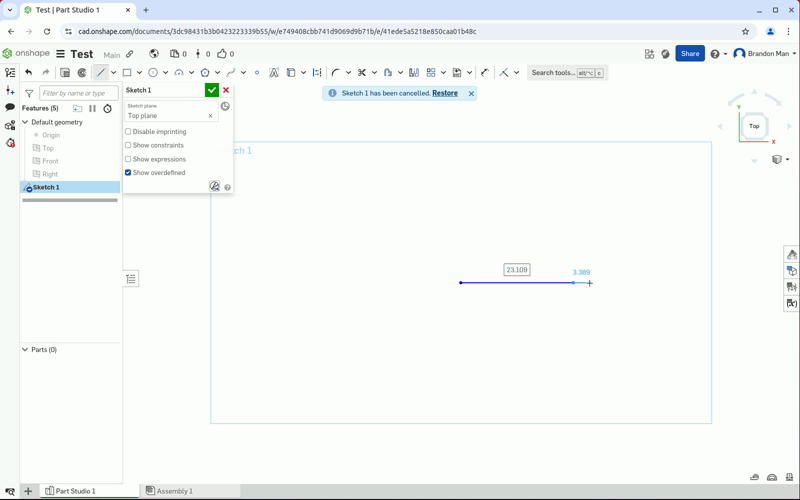
mouse_move(573, 247)
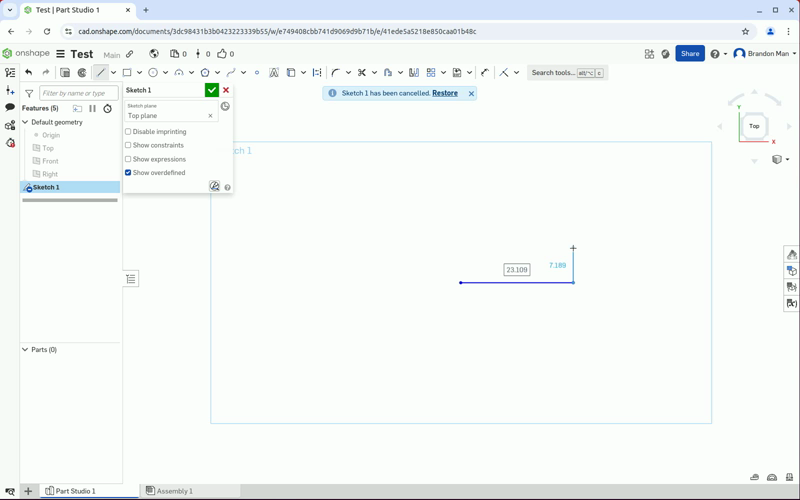
click(573, 247)
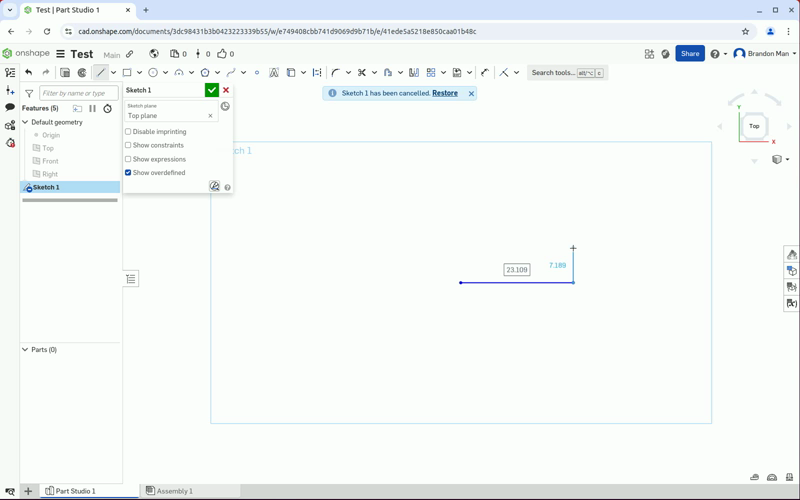
key_up(shift)
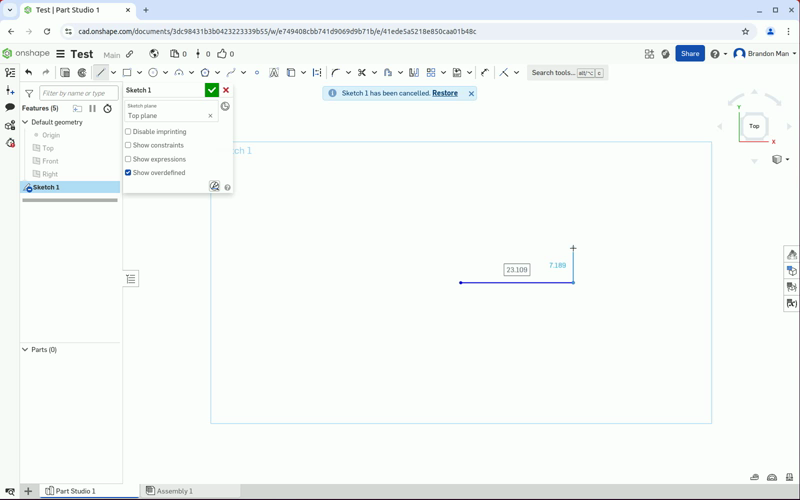
key_down(shift)
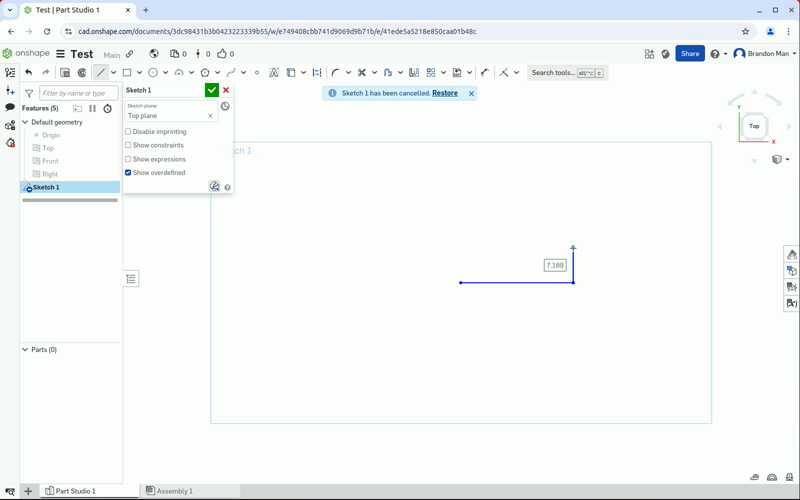
mouse_move(460, 247)
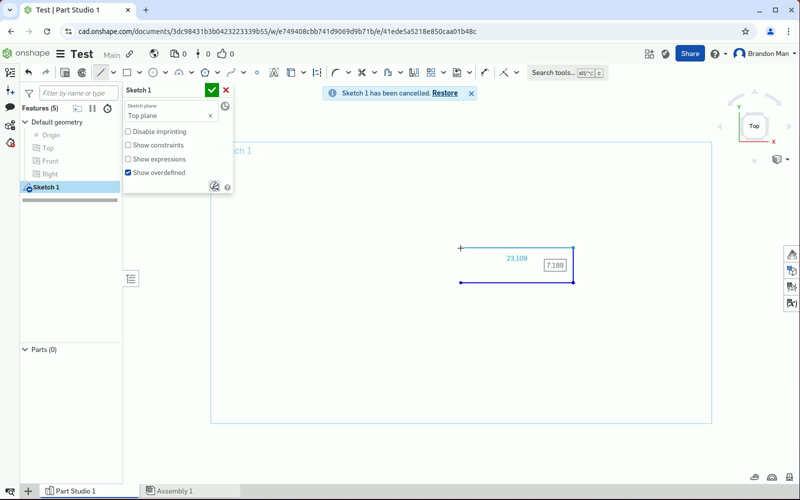
click(460, 247)
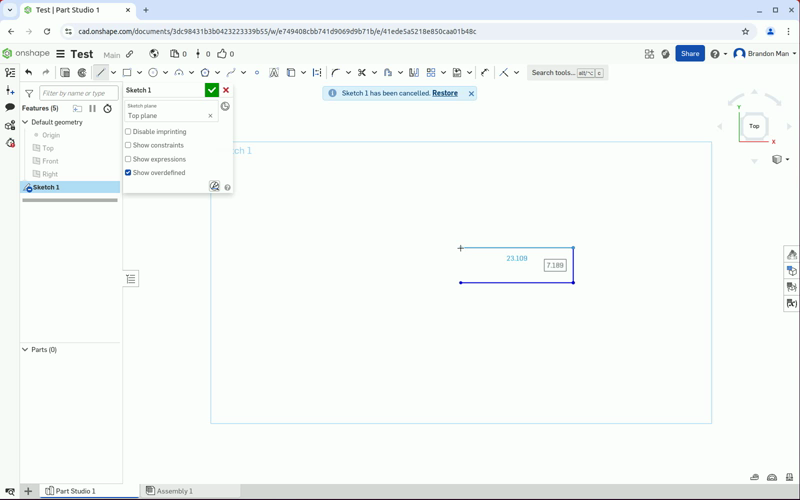
key_up(shift)
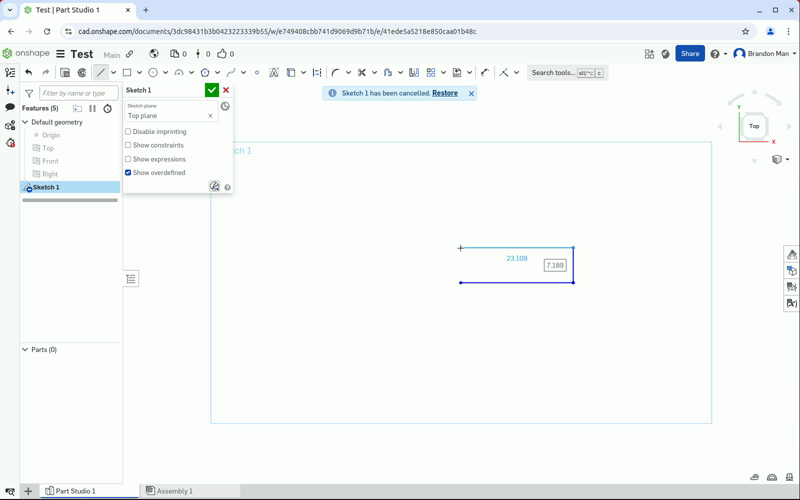
mouse_move(490, 247)
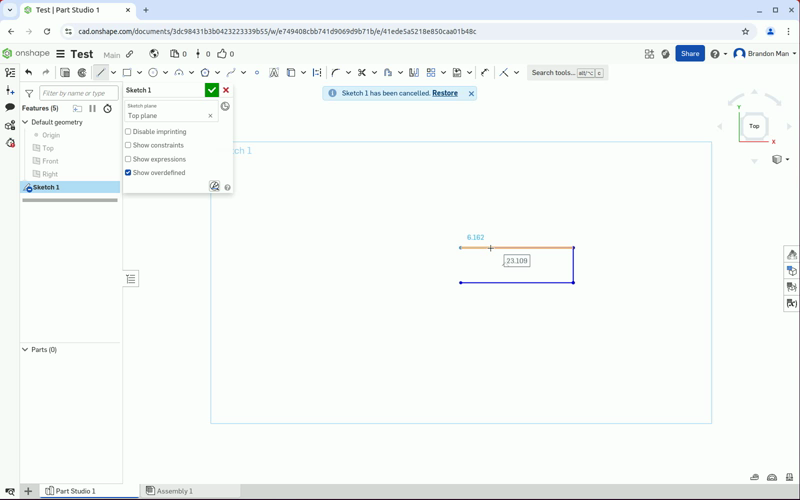
key_down(shift)
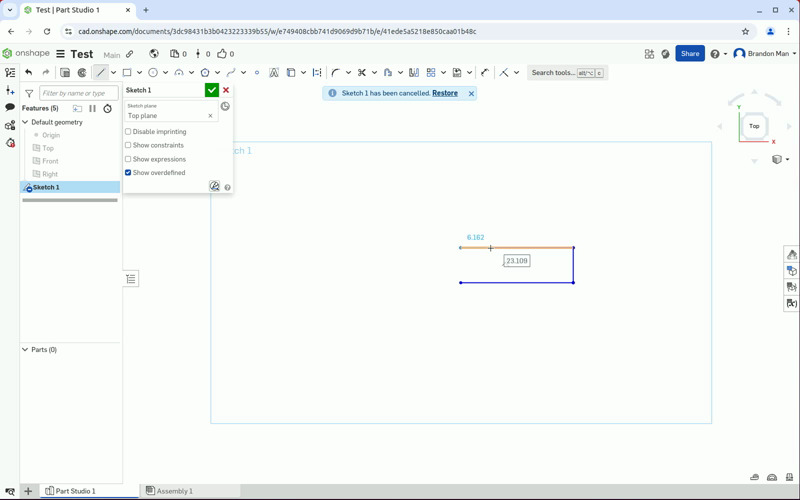
mouse_move(460, 282)
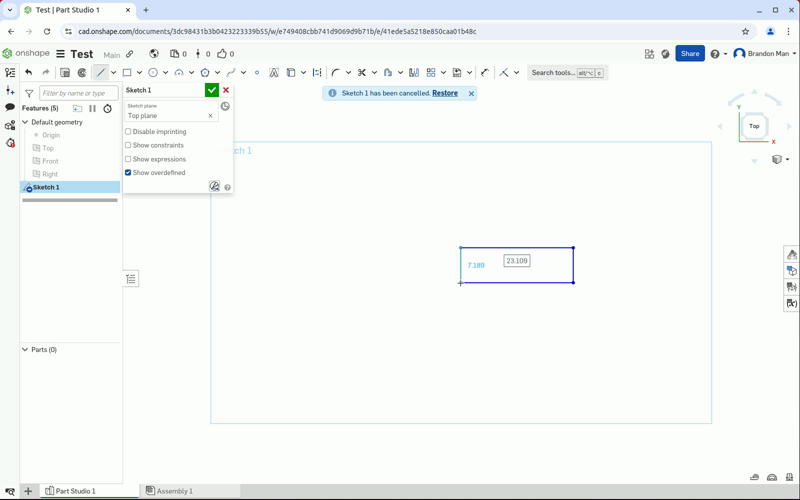
key_up(shift)
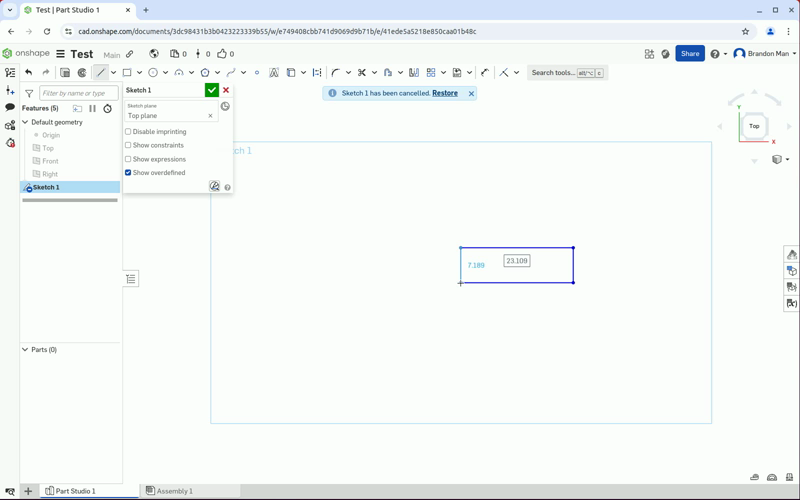
click(460, 282)
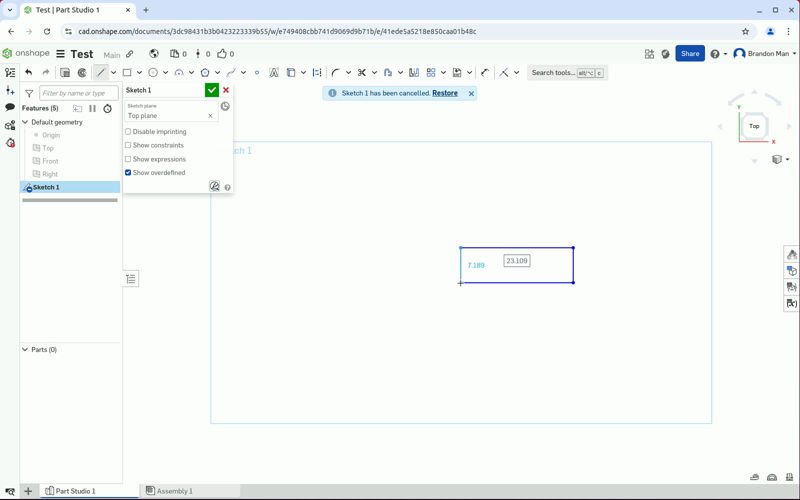
key(esc)
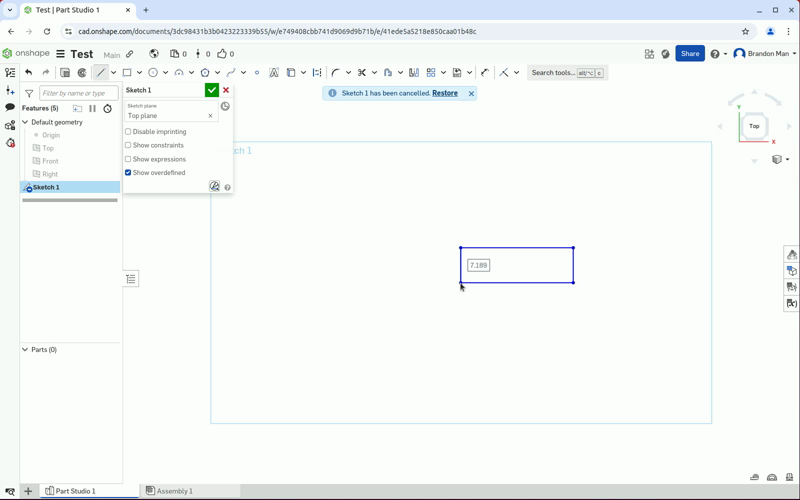
mouse_move(494, 266)
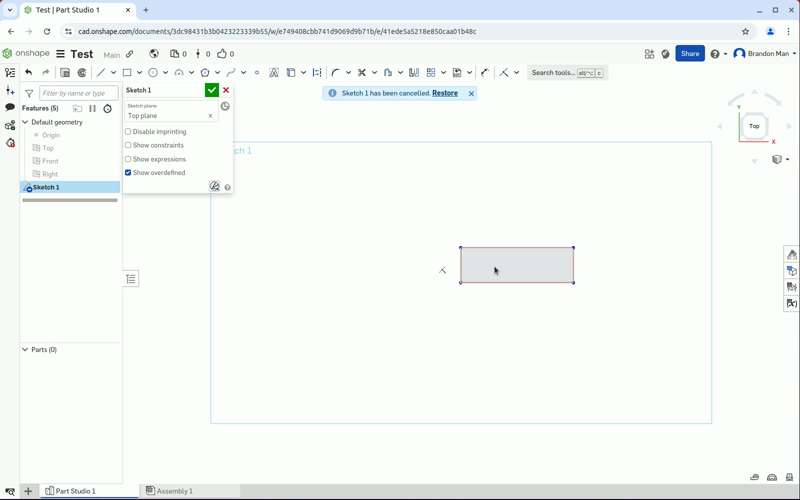
click(494, 266)
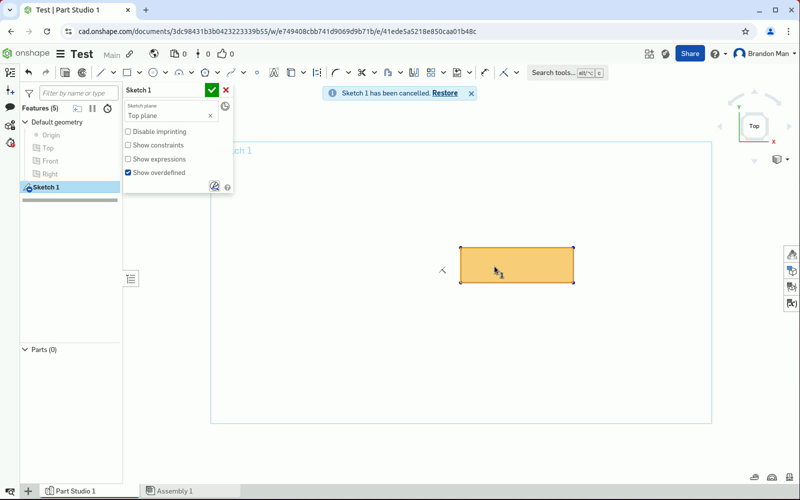
mouse_move(73, 352)
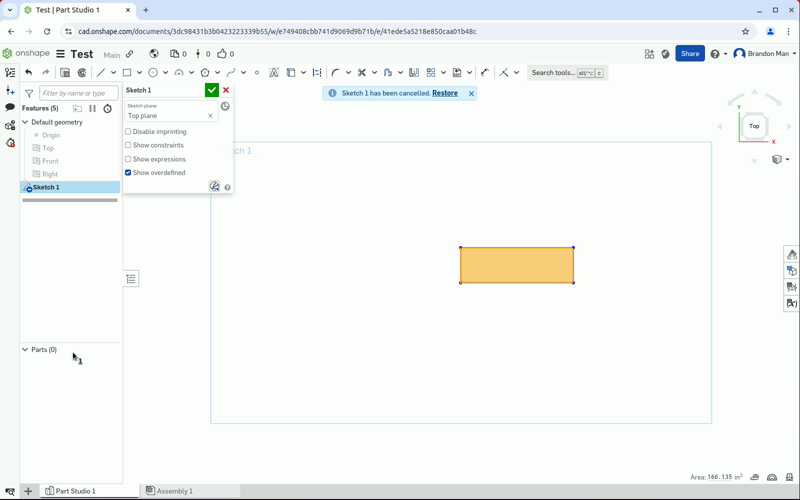
key(shift+y)
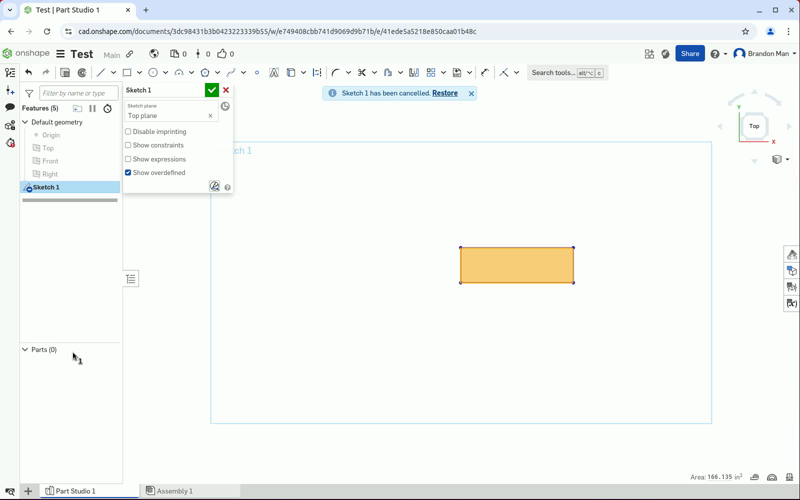
key(shift+e)
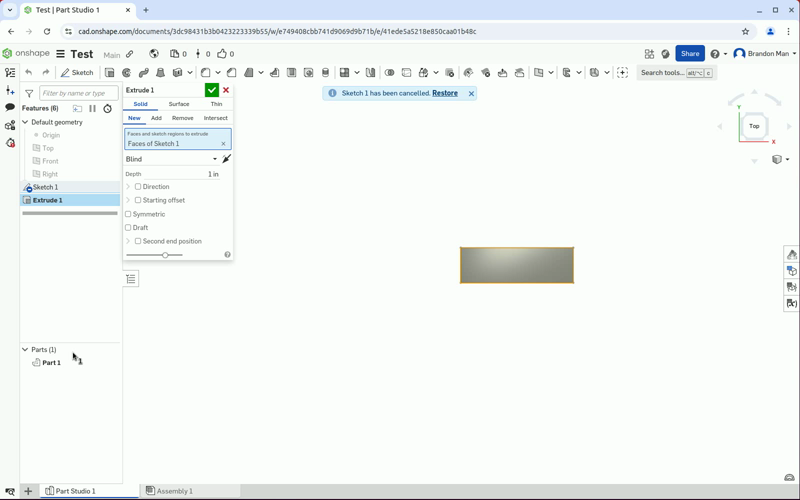
mouse_move(143, 106)
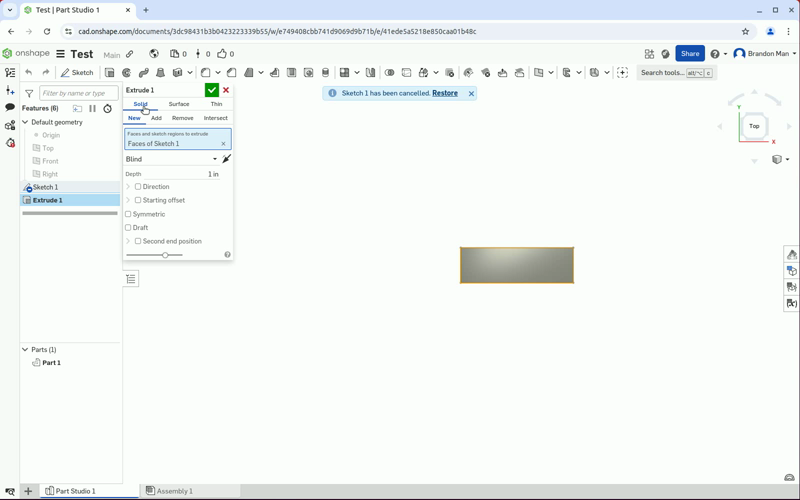
click(143, 106)
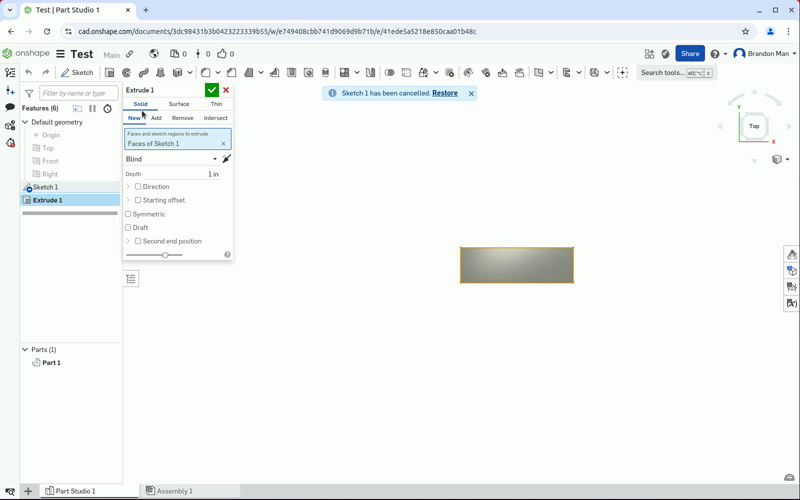
mouse_move(137, 120)
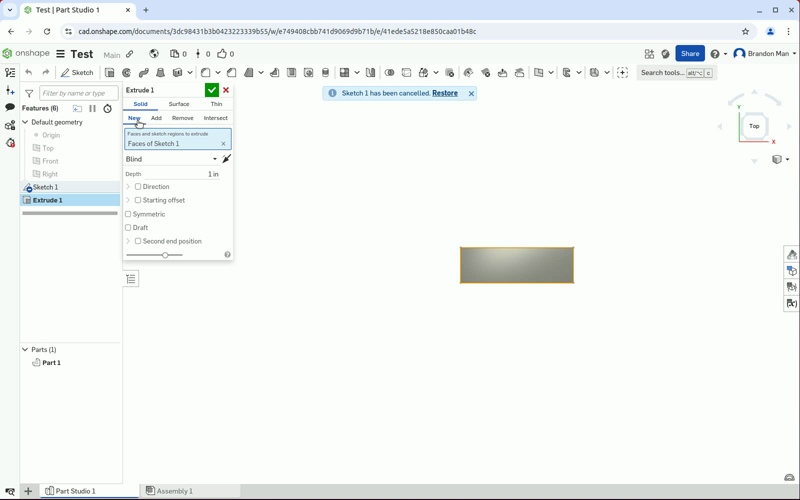
click(137, 120)
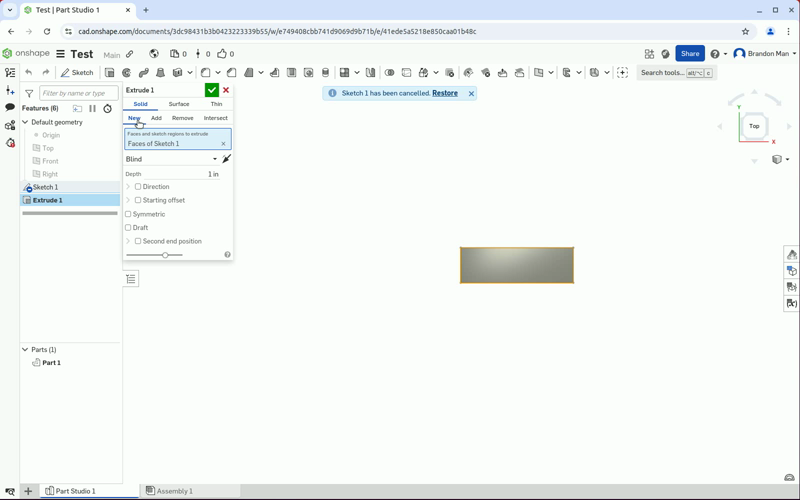
key(tab, 4)
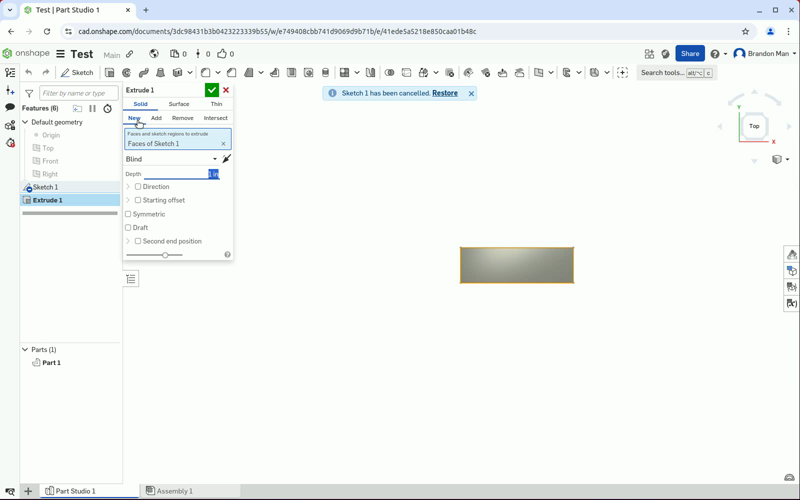
text(1.926)
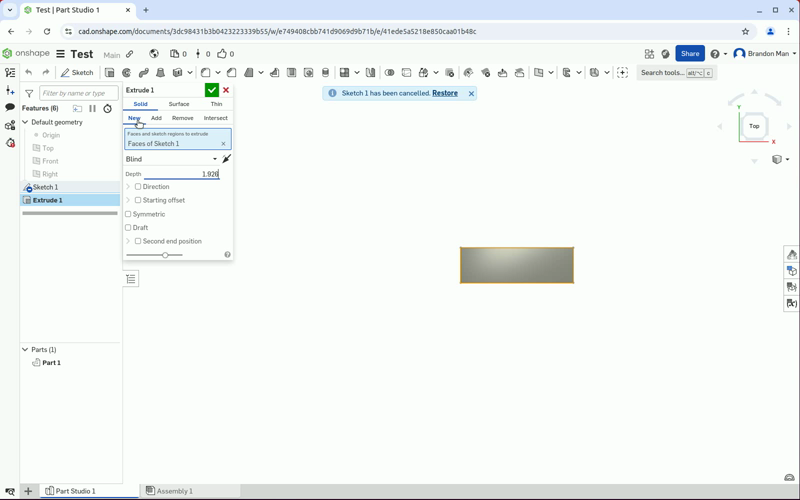
key(enter)
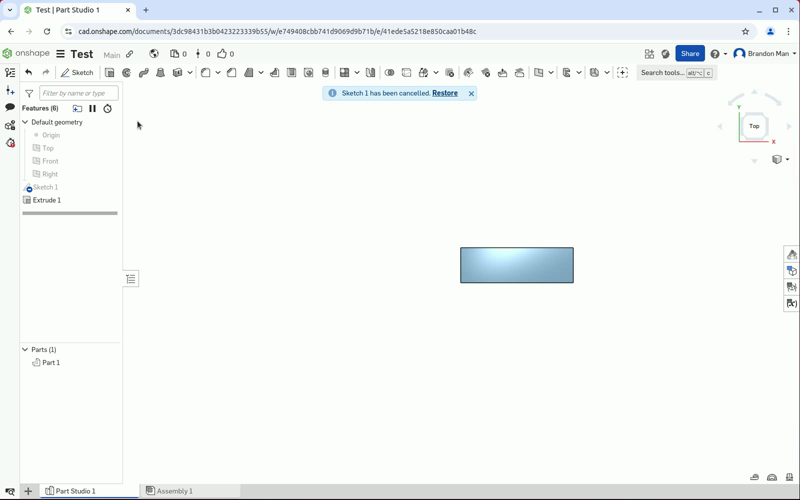
key(shift+h)
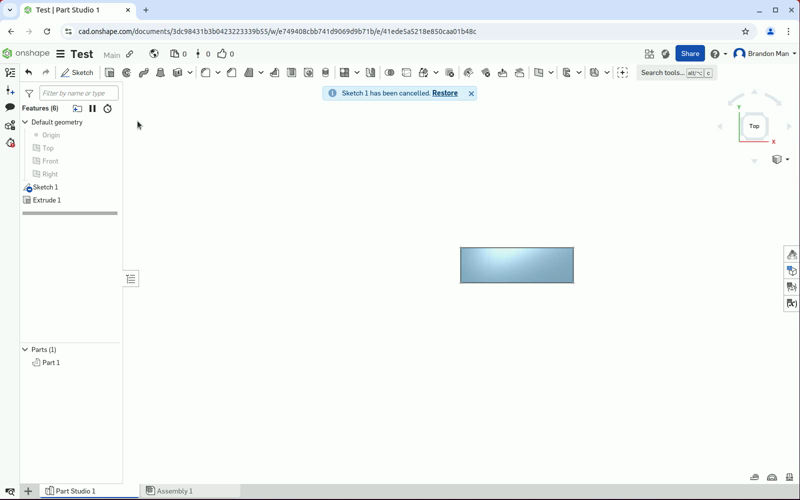
key(shift+h)
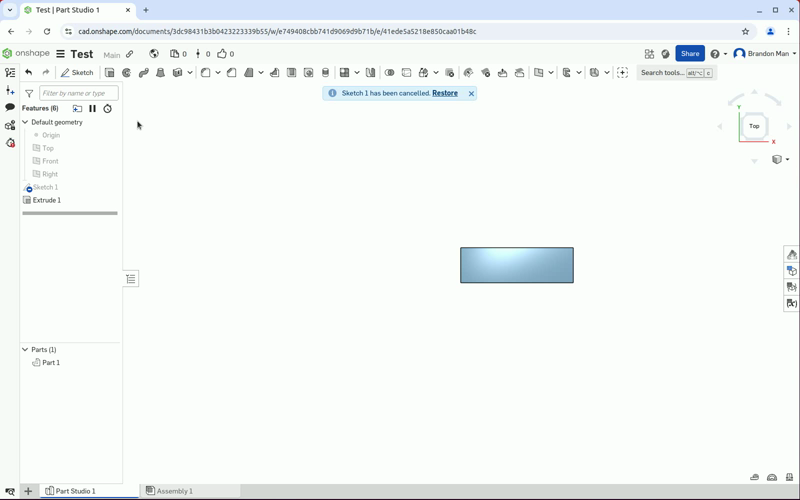
mouse_move(73, 189)
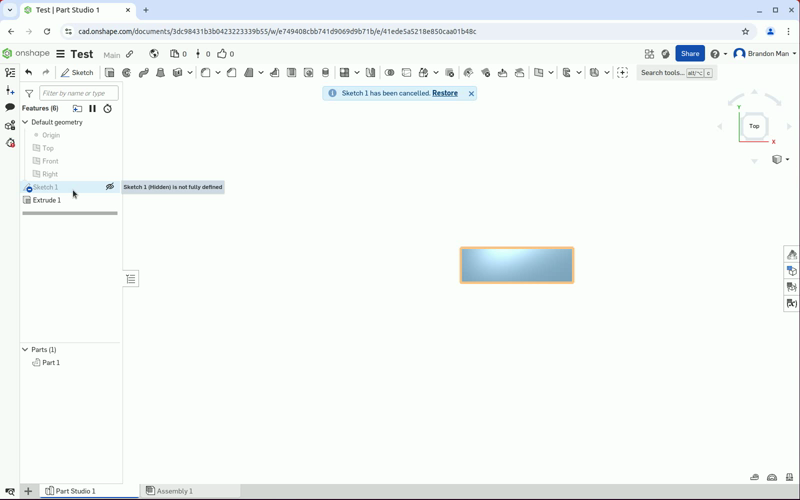
click(73, 189)
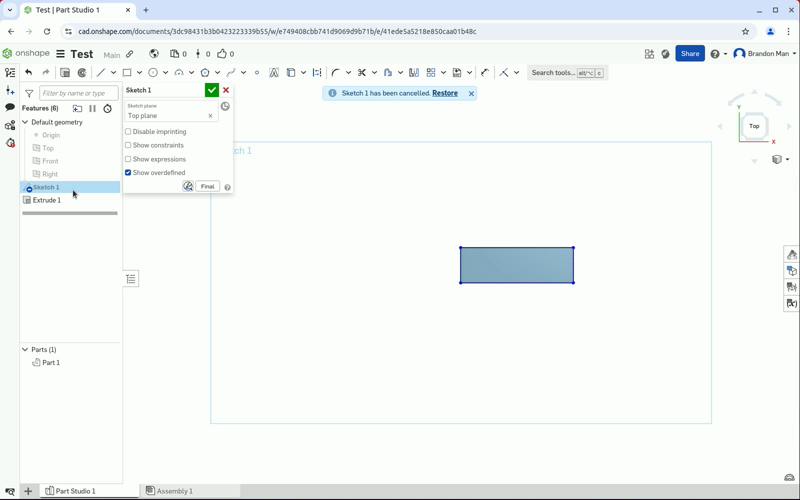
mouse_move(229, 92)
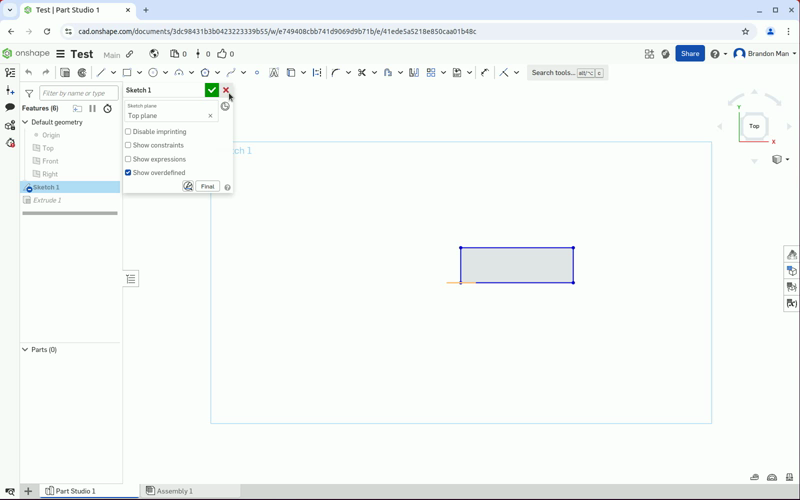
click(229, 92)
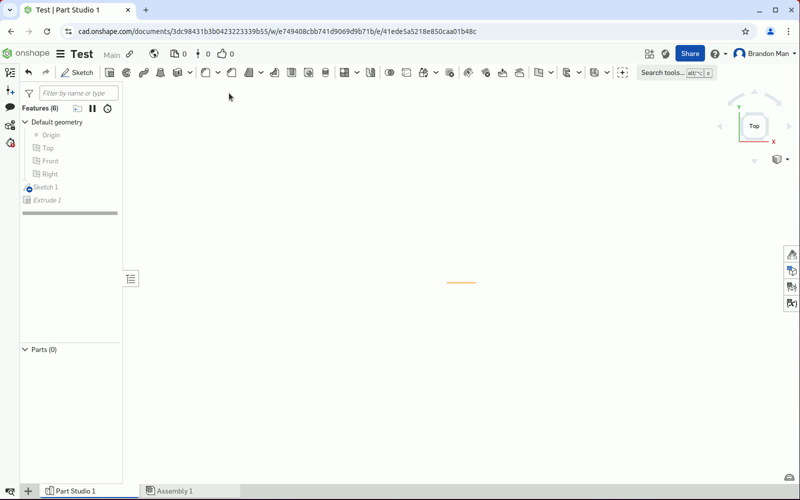
mouse_move(73, 352)
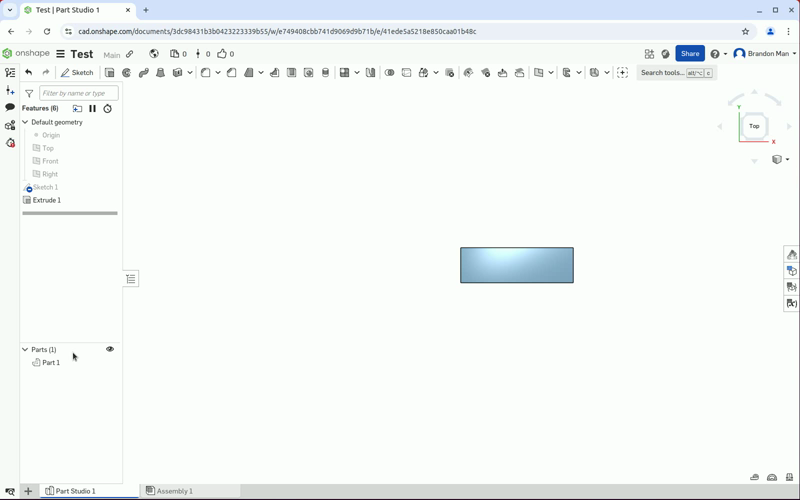
key(y)
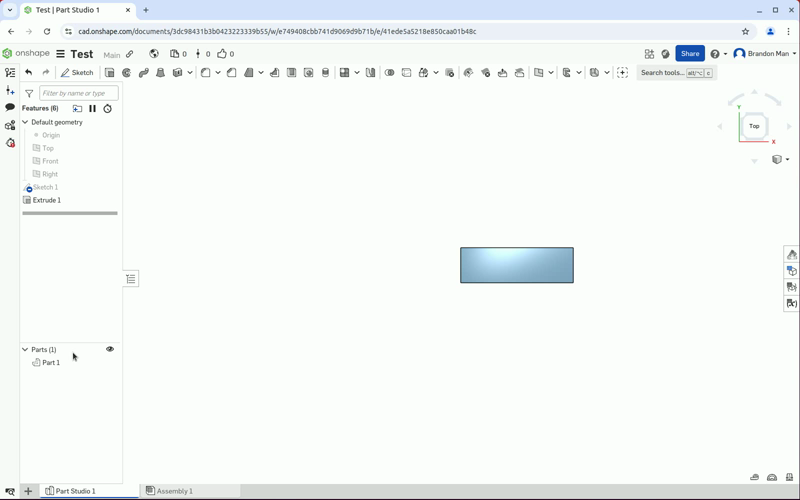
key(shift+p)
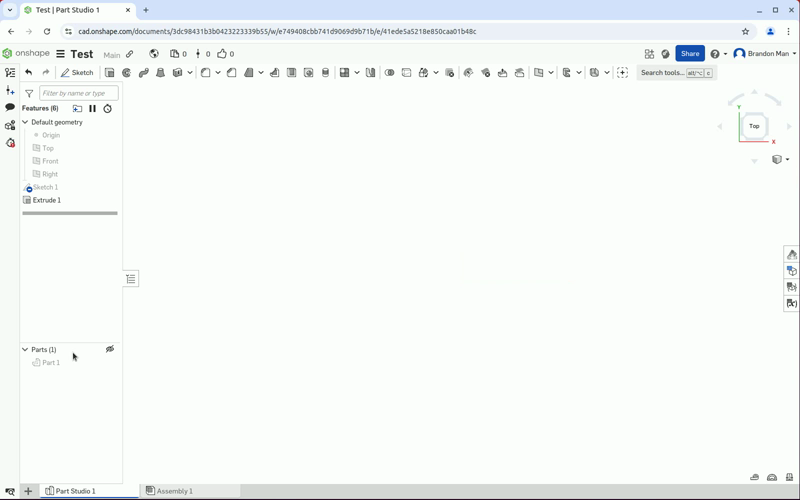
key(space)
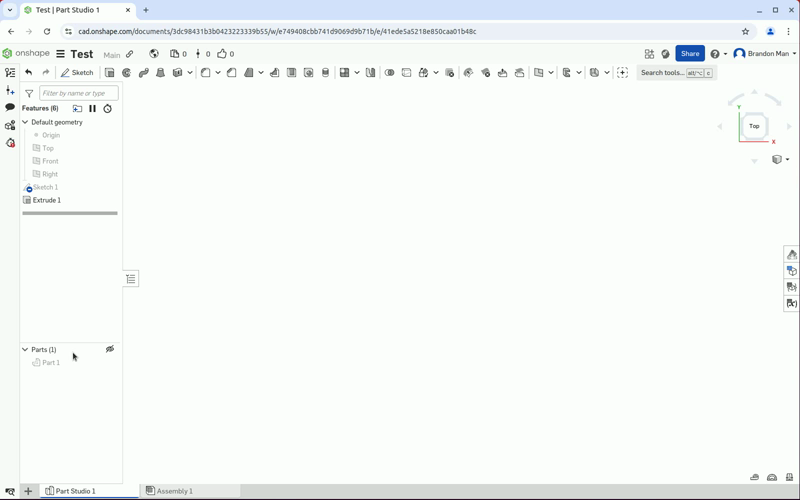
key_down(shift)
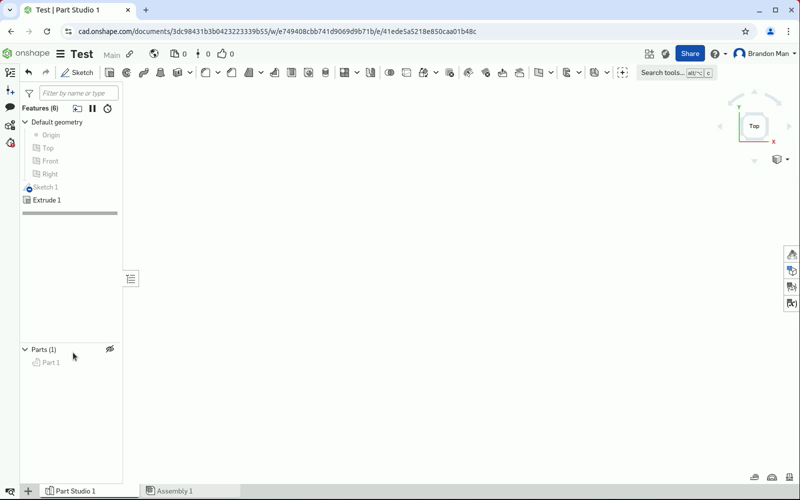
key(up)
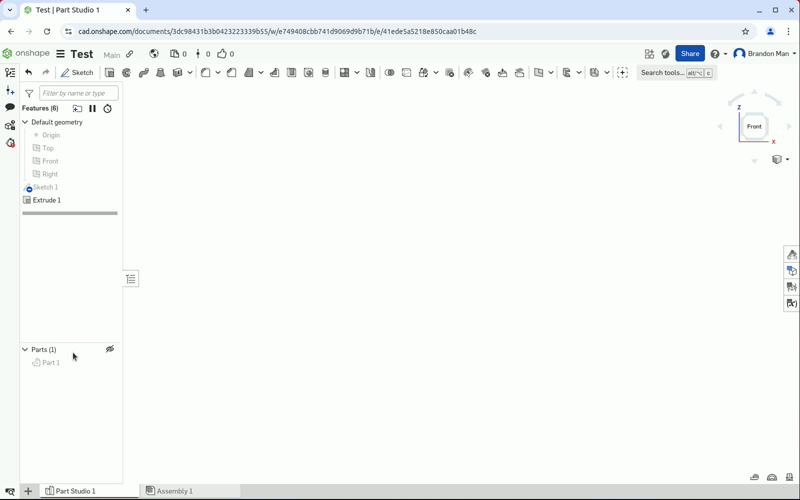
key_up(shift)
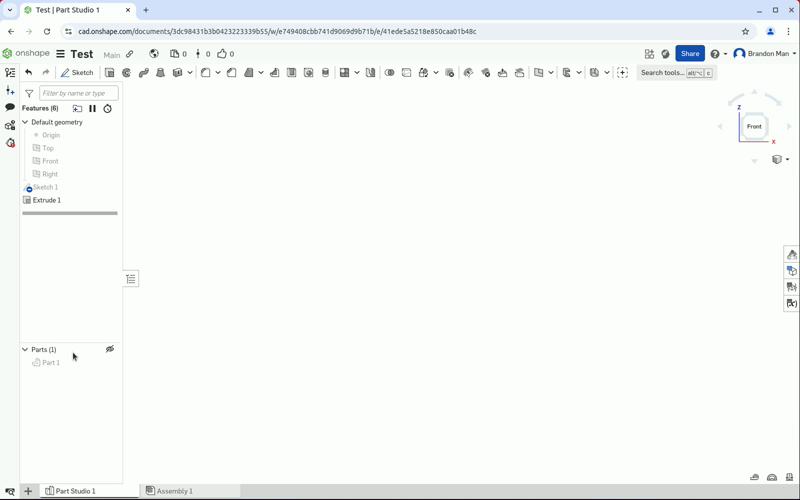
mouse_move(73, 352)
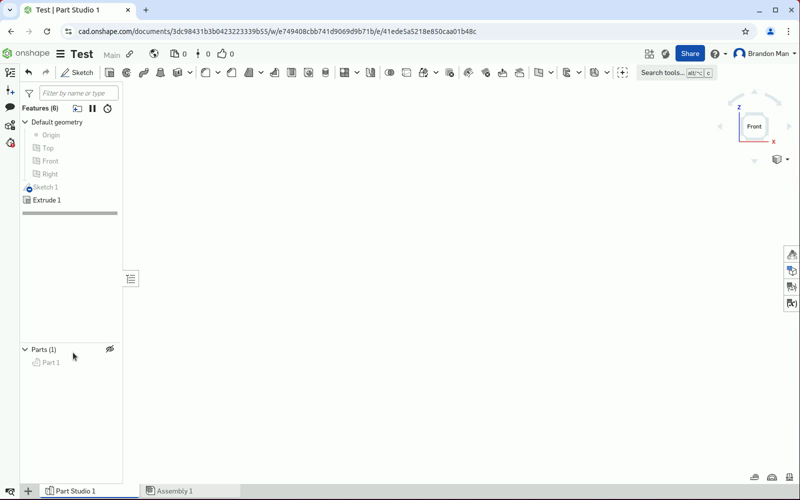
key(shift+y)
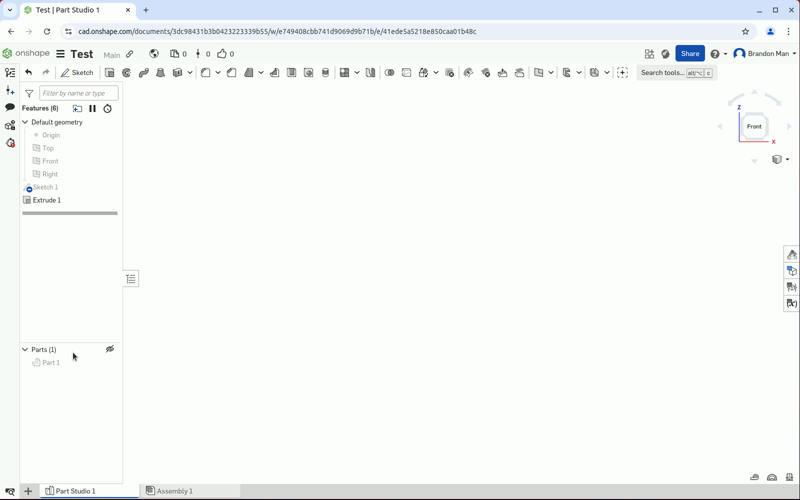
key(shift+s)
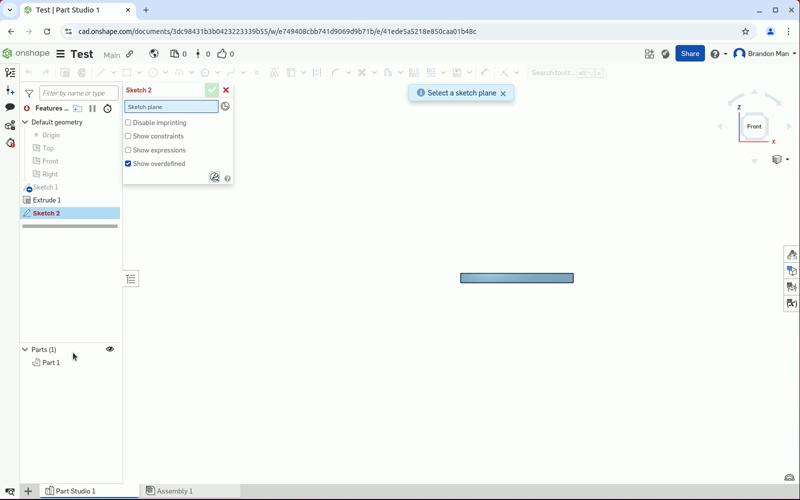
mouse_move(73, 163)
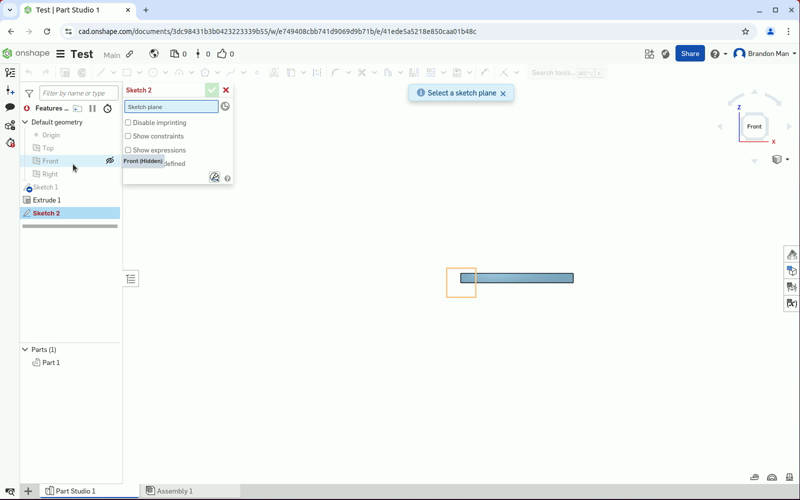
click(73, 163)
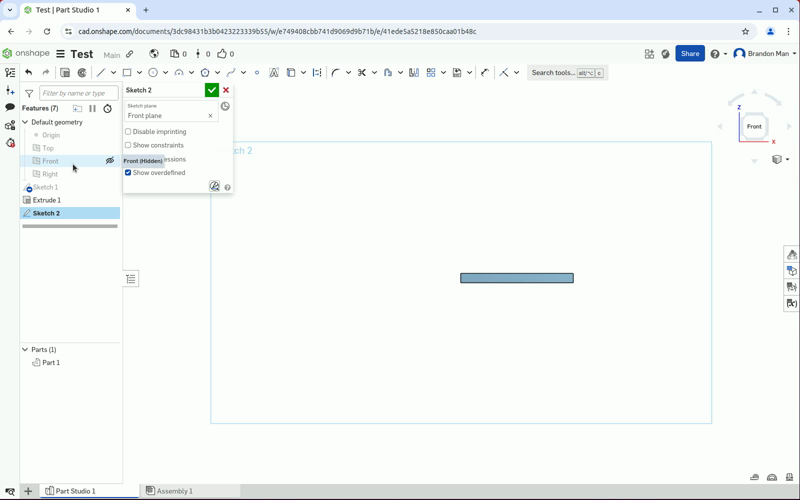
mouse_move(73, 352)
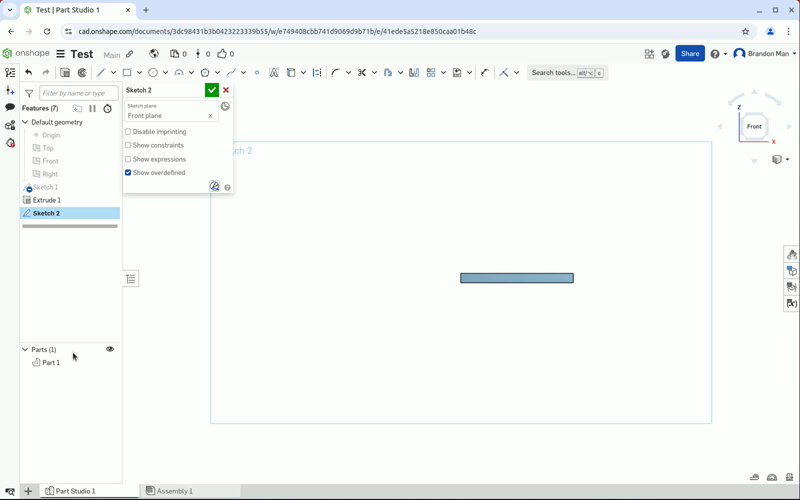
key(y)
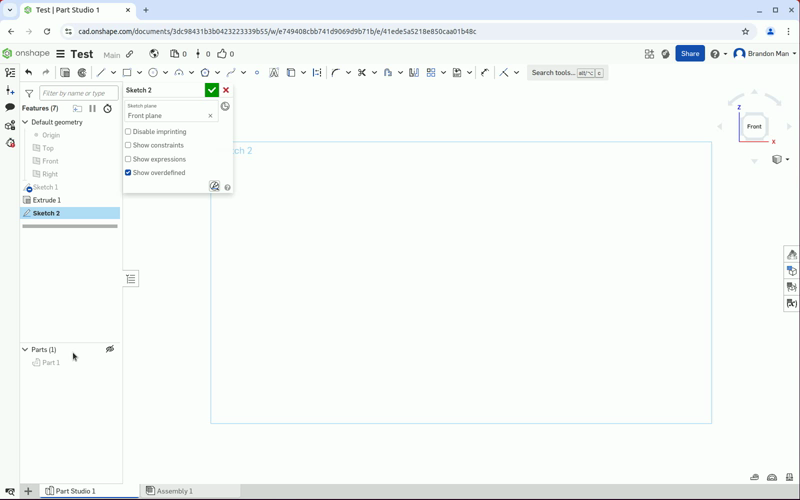
key(l)
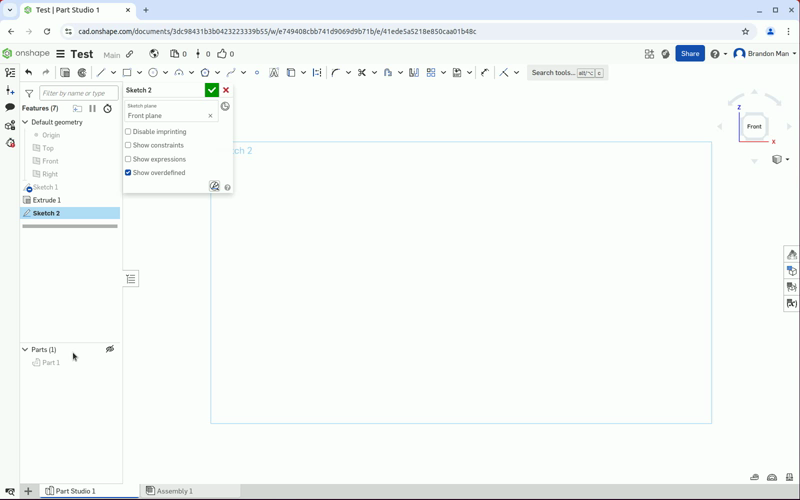
key_down(shift)
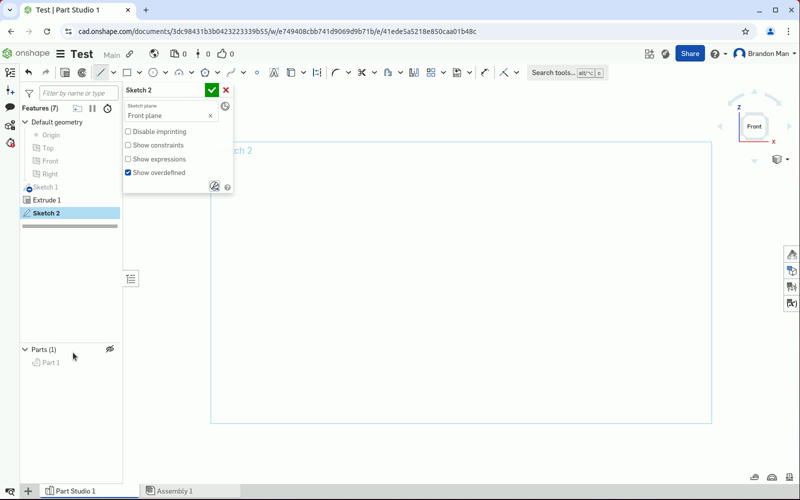
mouse_move(487, 273)
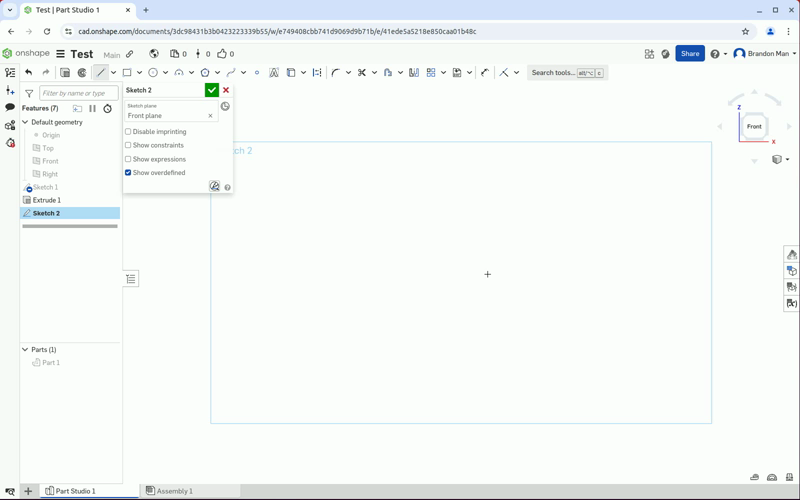
click(487, 273)
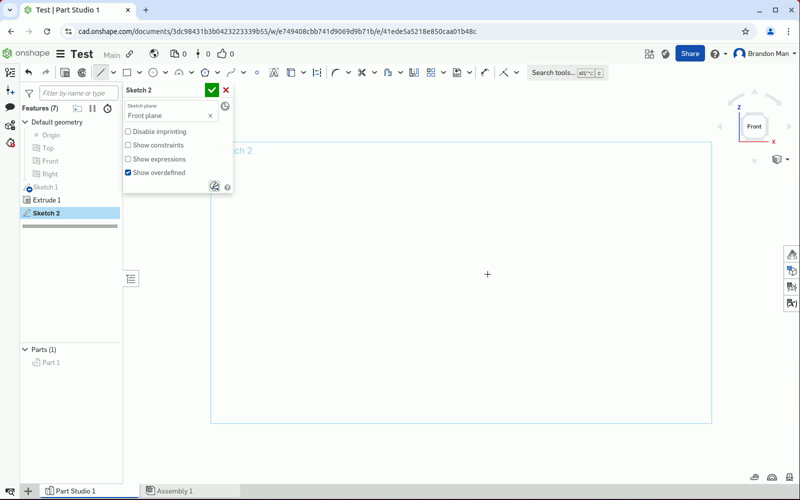
key_up(shift)
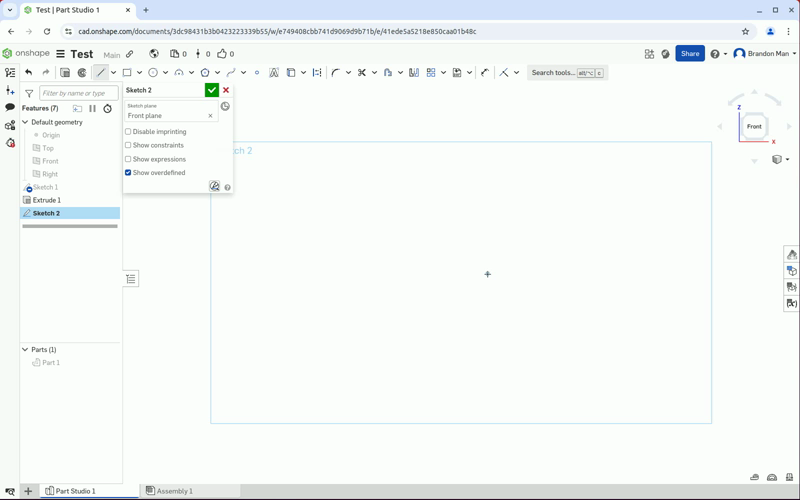
key_down(shift)
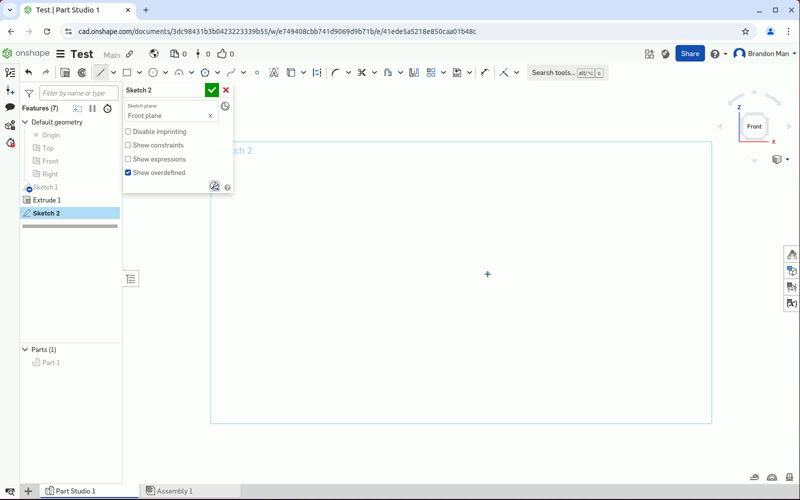
mouse_move(517, 273)
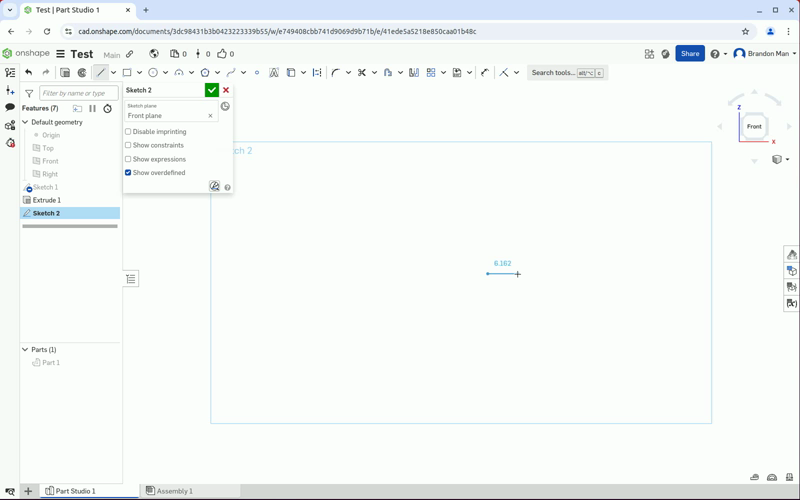
mouse_move(524, 273)
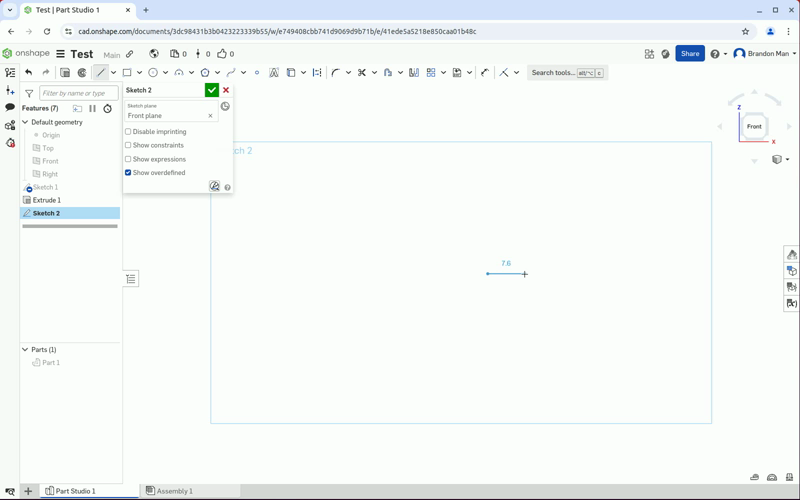
click(524, 273)
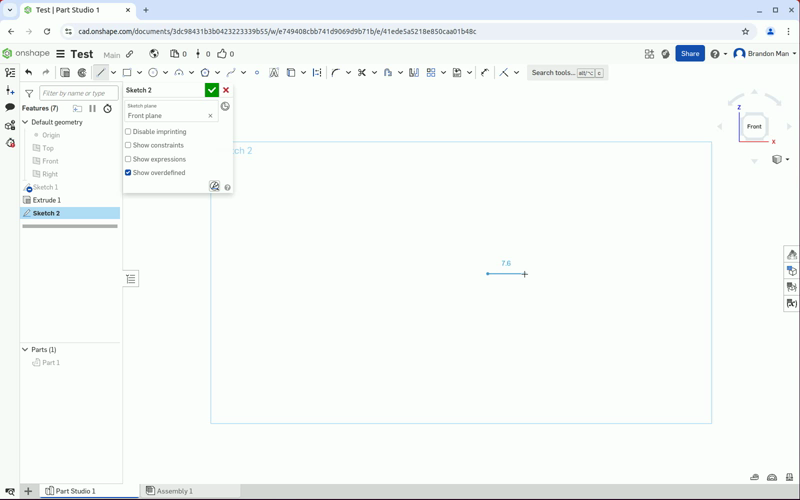
key_up(shift)
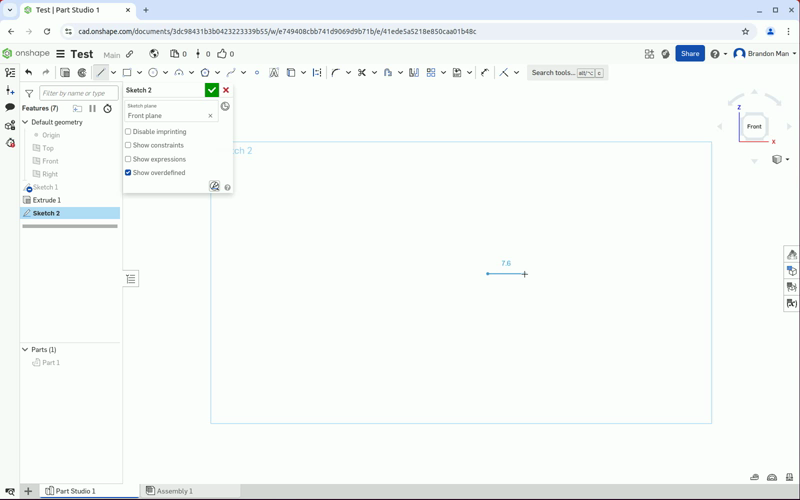
key_down(shift)
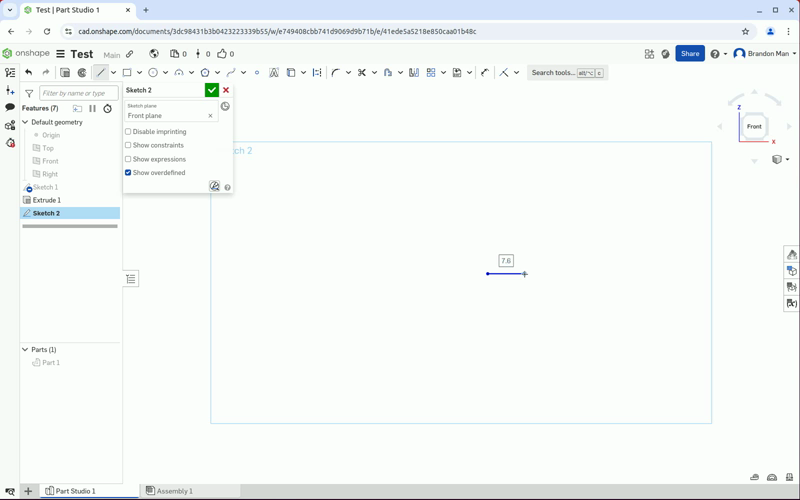
mouse_move(554, 273)
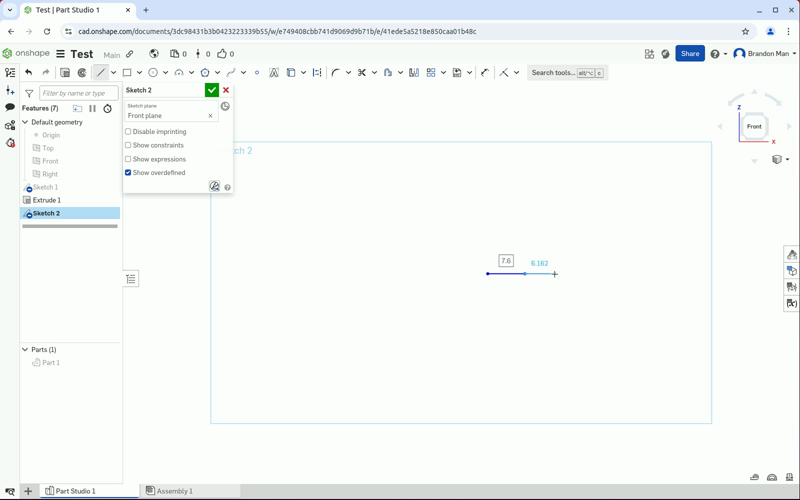
mouse_move(524, 250)
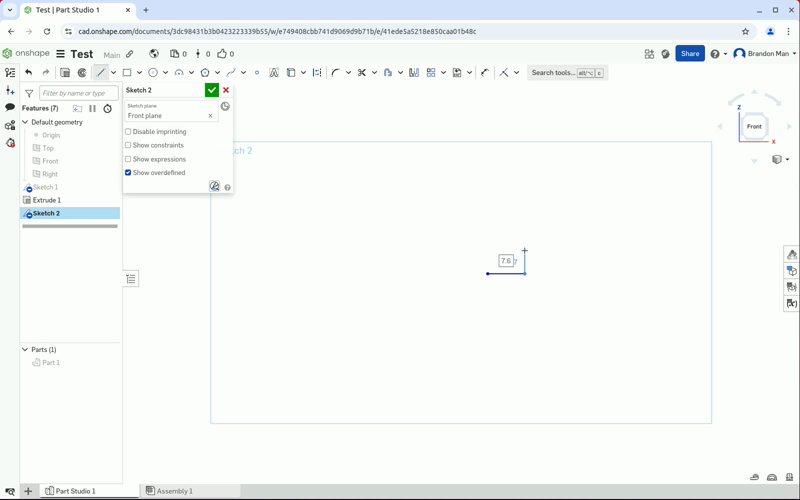
click(524, 250)
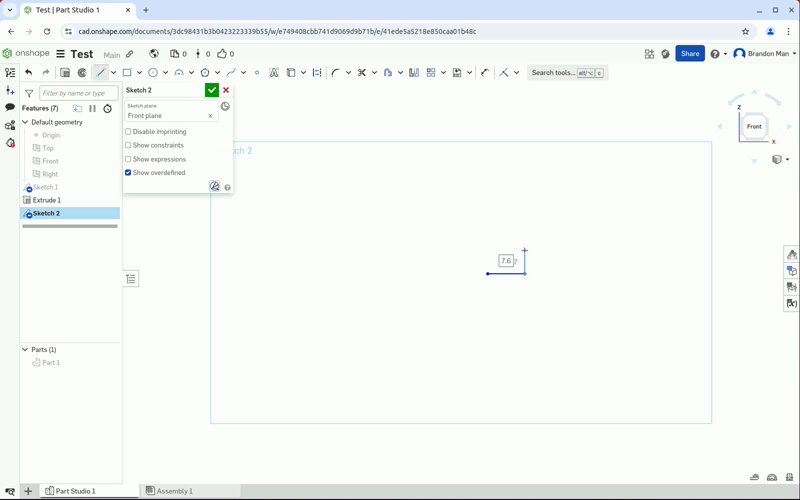
key_up(shift)
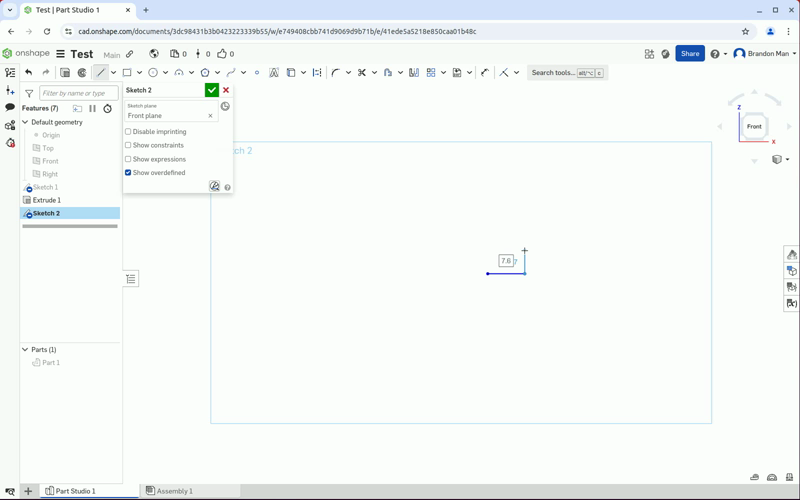
key(esc)
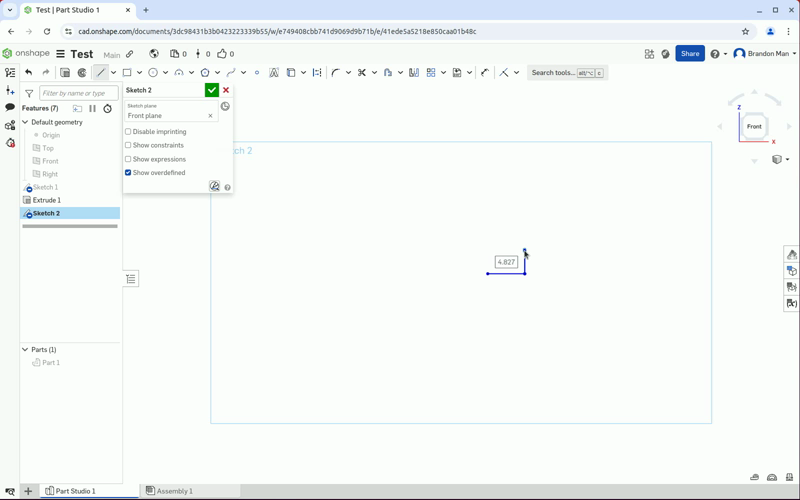
key(a)
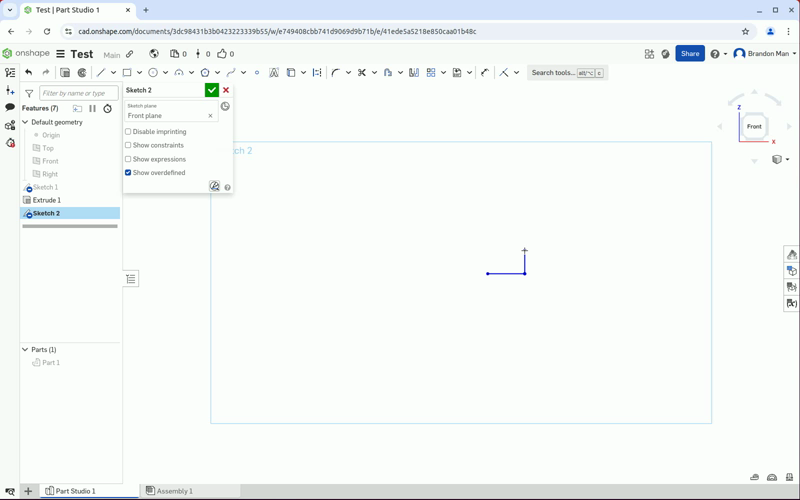
mouse_move(524, 250)
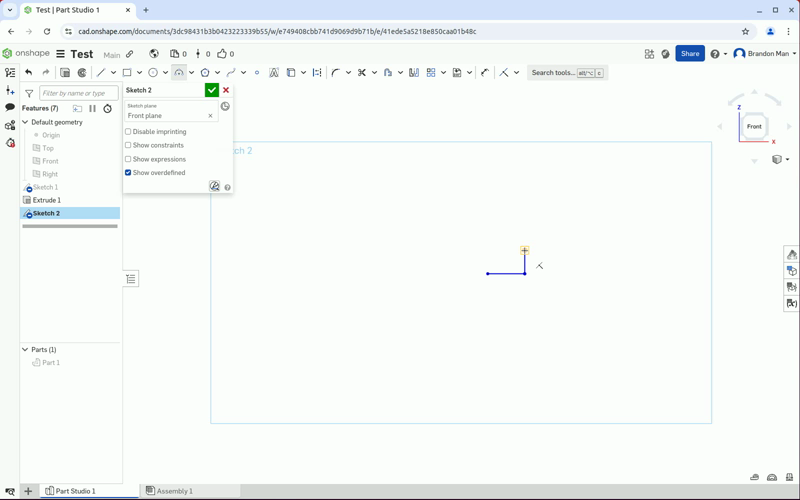
click(524, 250)
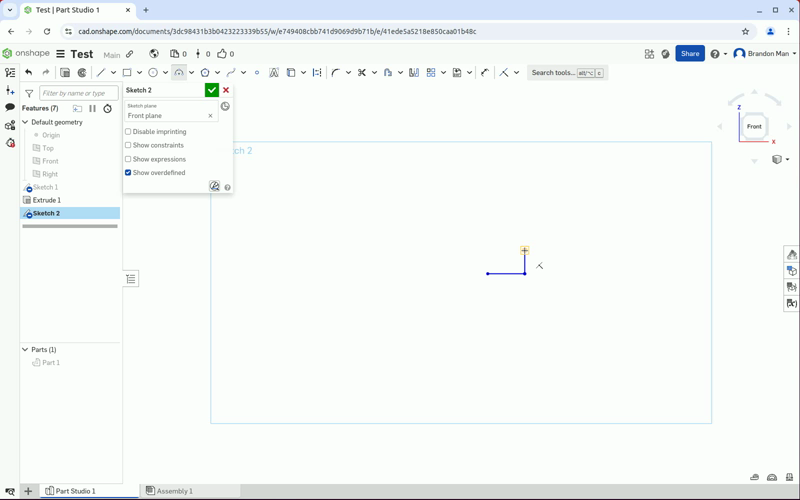
key_down(shift)
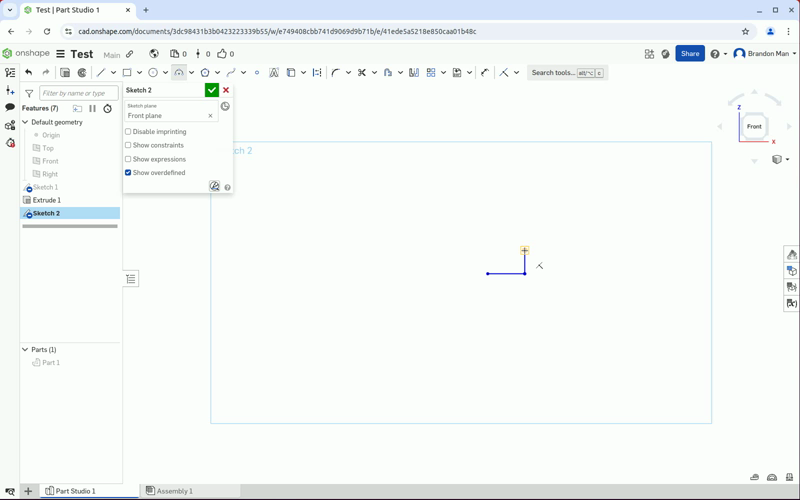
mouse_move(487, 250)
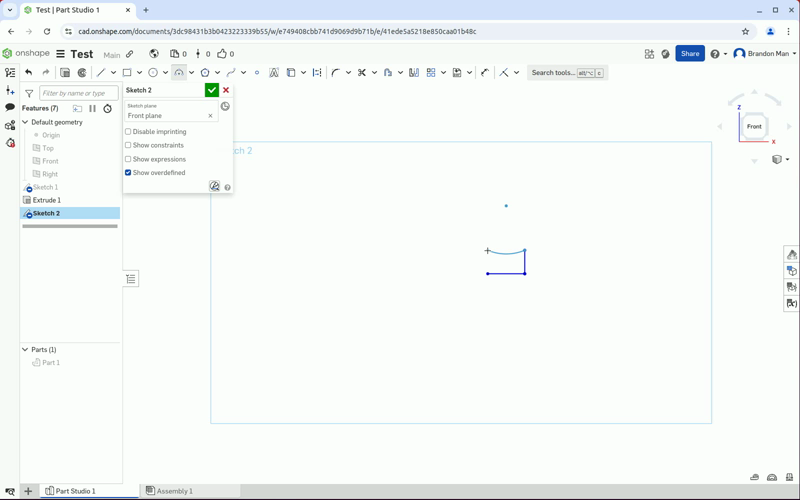
click(487, 250)
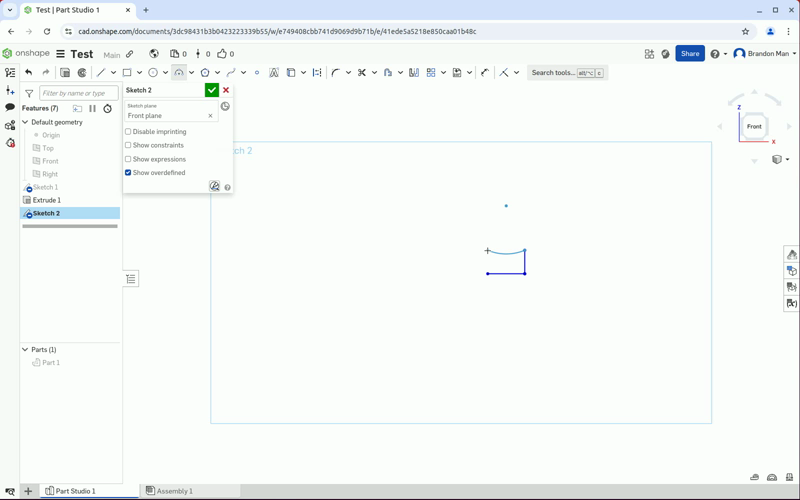
mouse_move(506, 231)
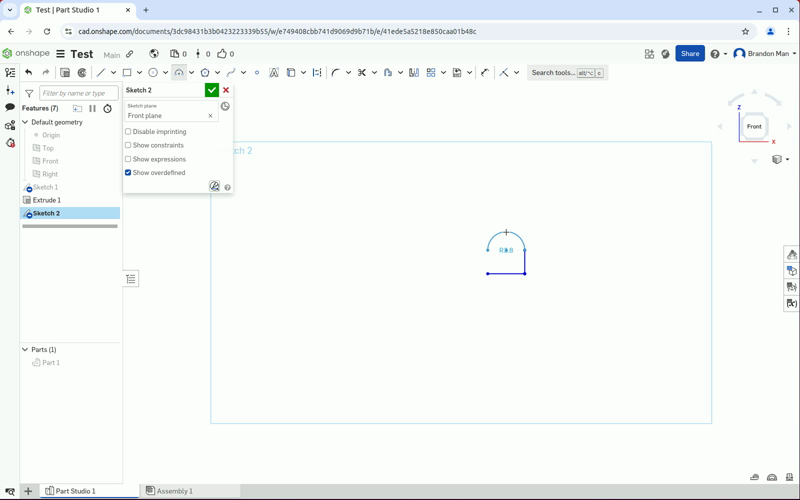
click(506, 231)
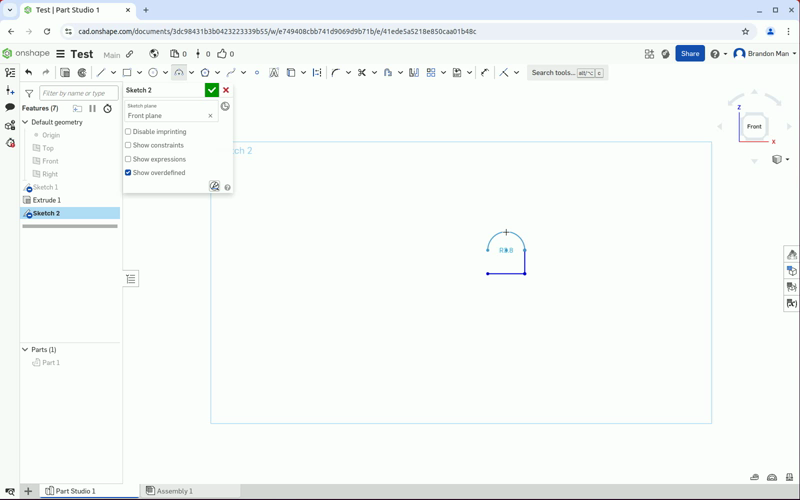
key_up(shift)
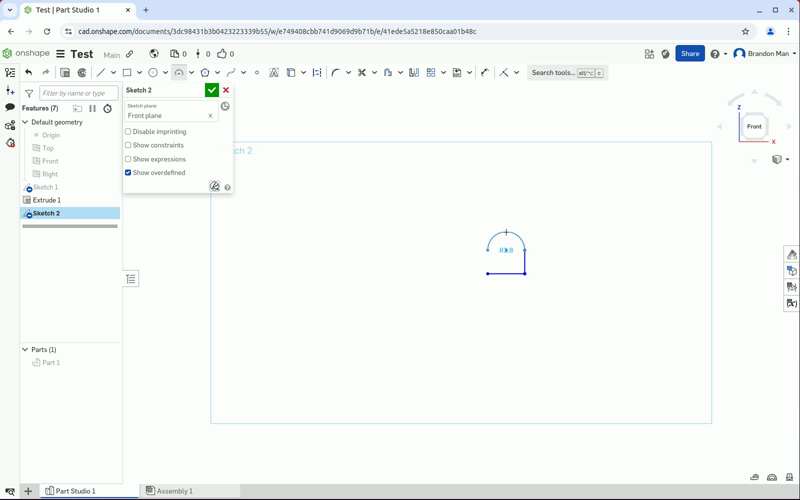
key(esc)
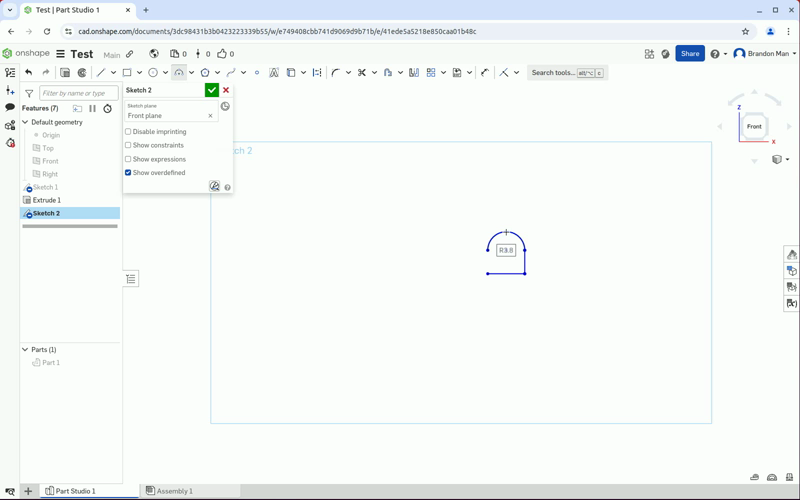
key(l)
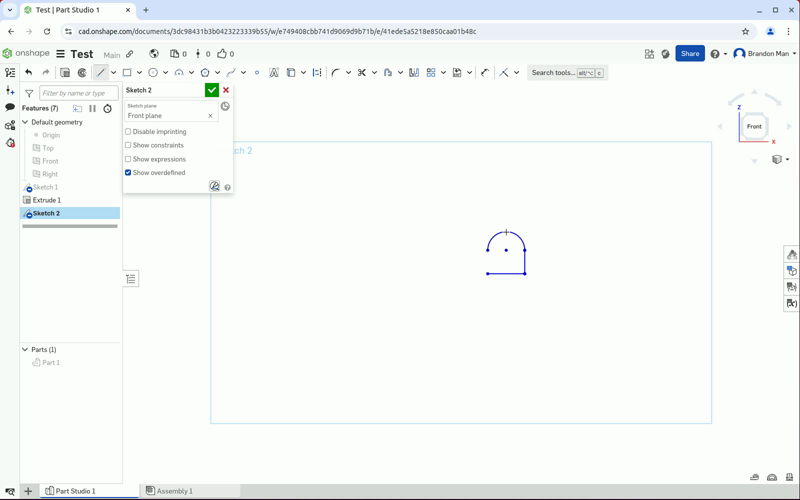
mouse_move(487, 250)
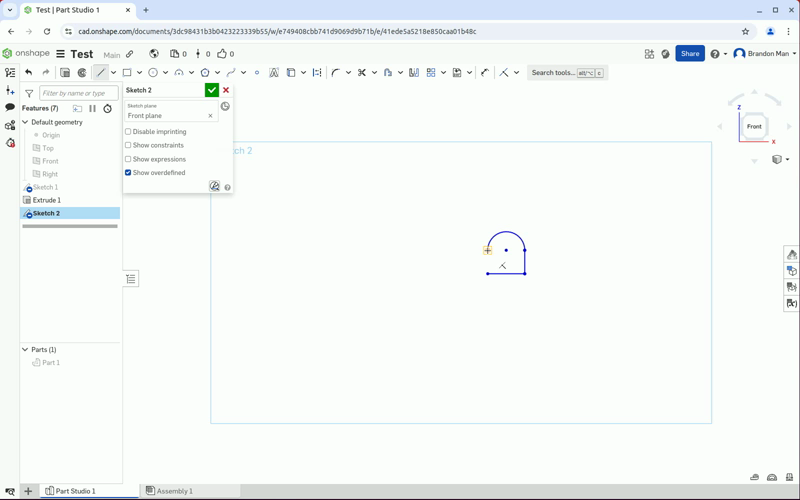
click(487, 250)
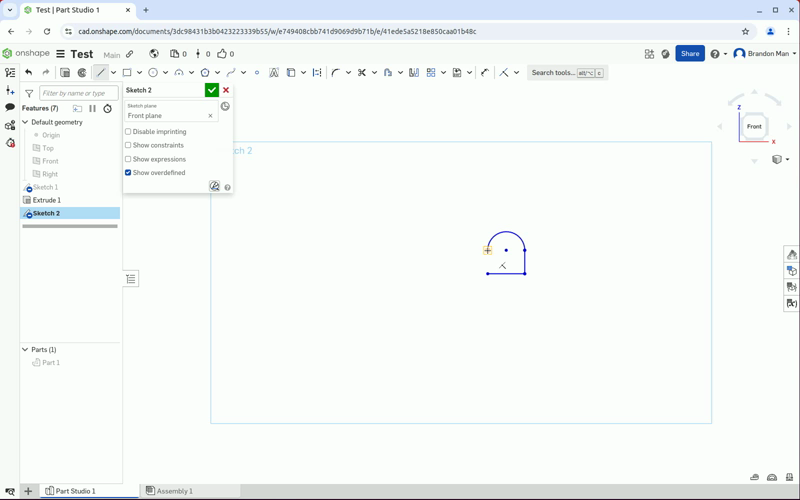
mouse_move(517, 250)
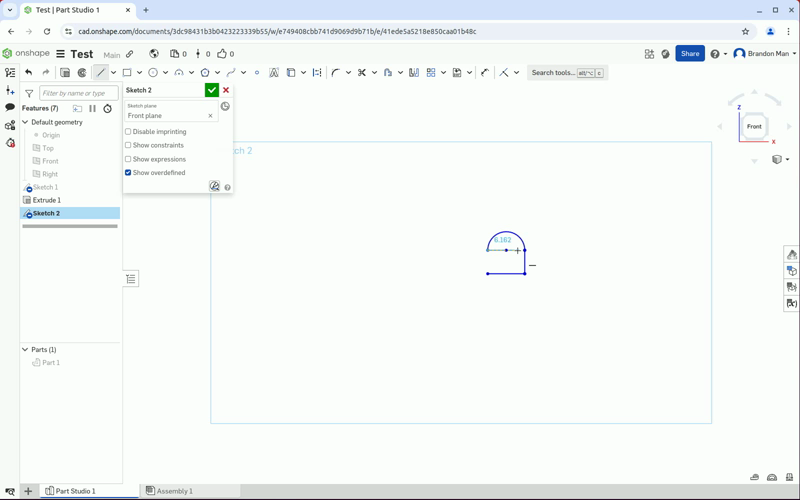
key_down(shift)
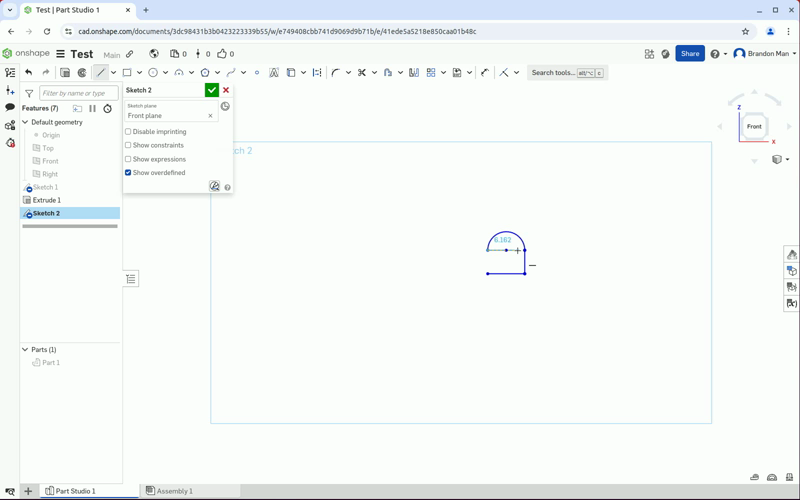
mouse_move(487, 273)
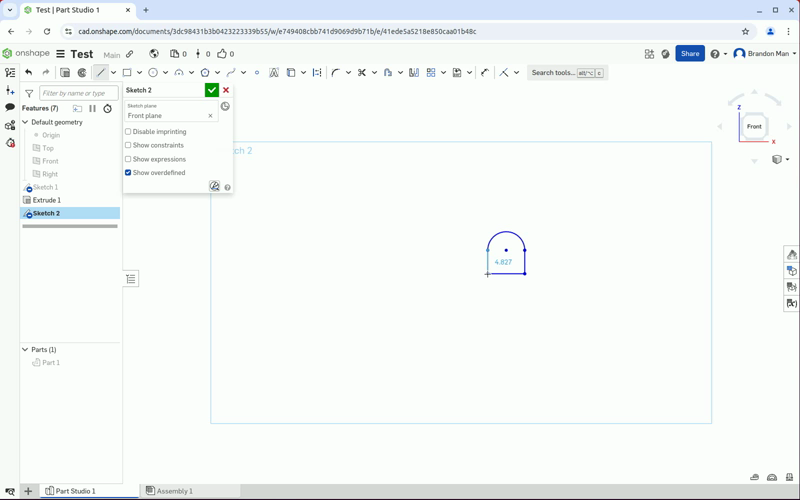
key_up(shift)
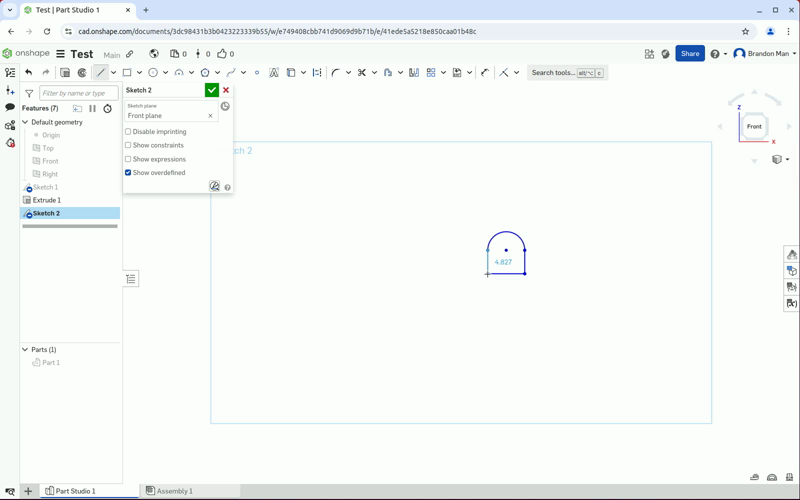
click(487, 273)
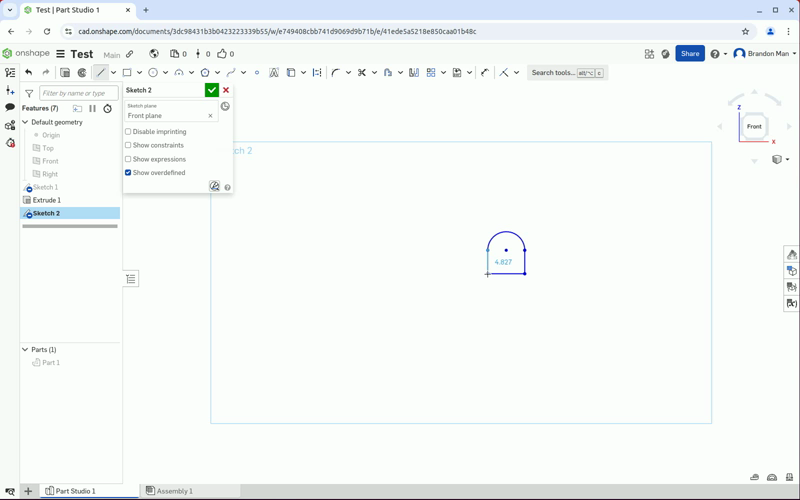
key(esc)
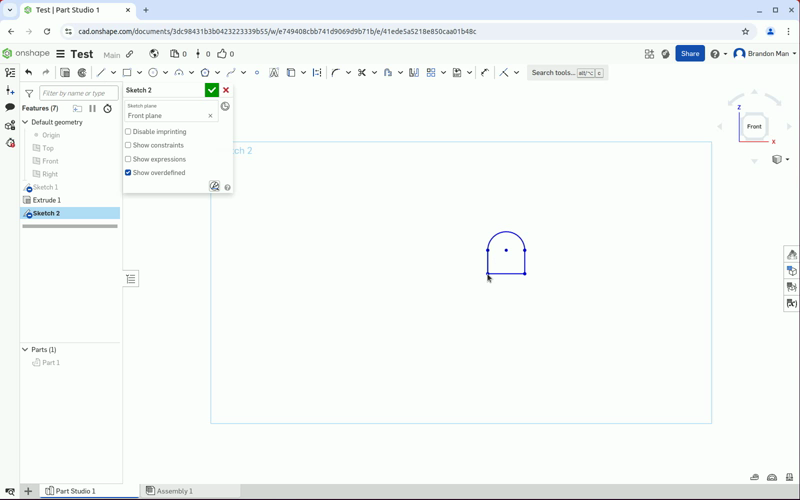
mouse_move(495, 264)
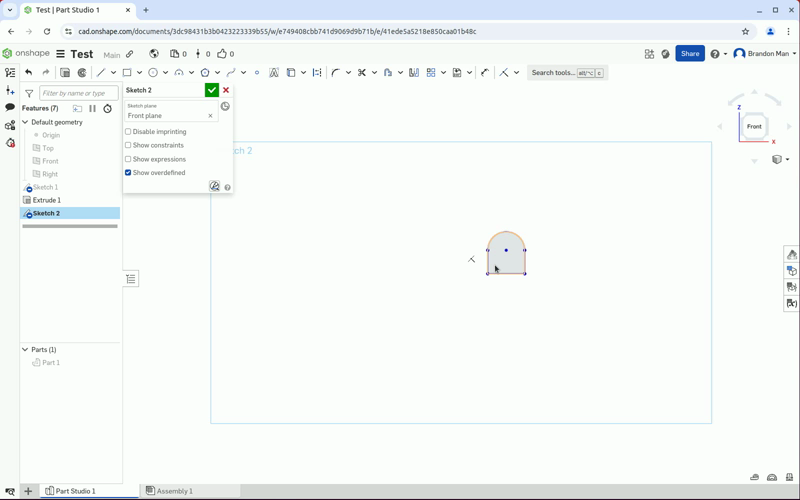
scroll(6)
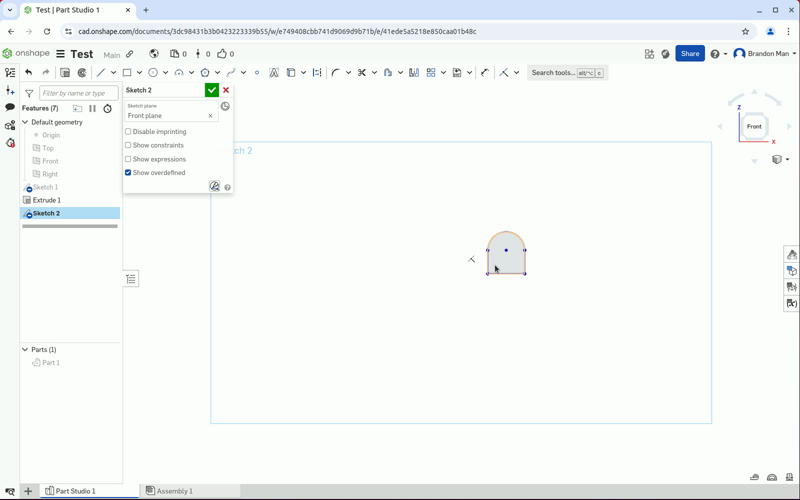
scroll(6)
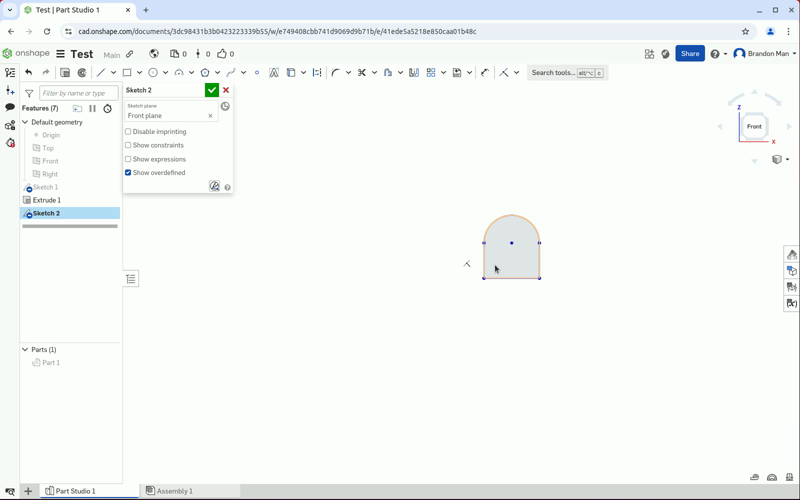
scroll(6)
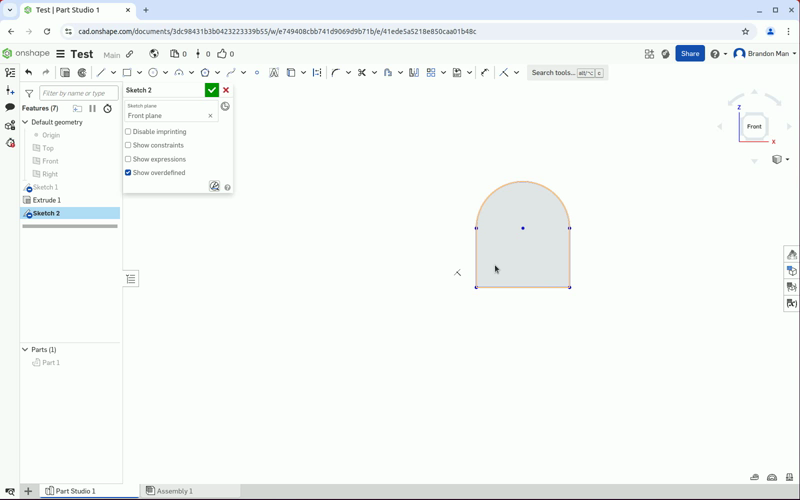
scroll(6)
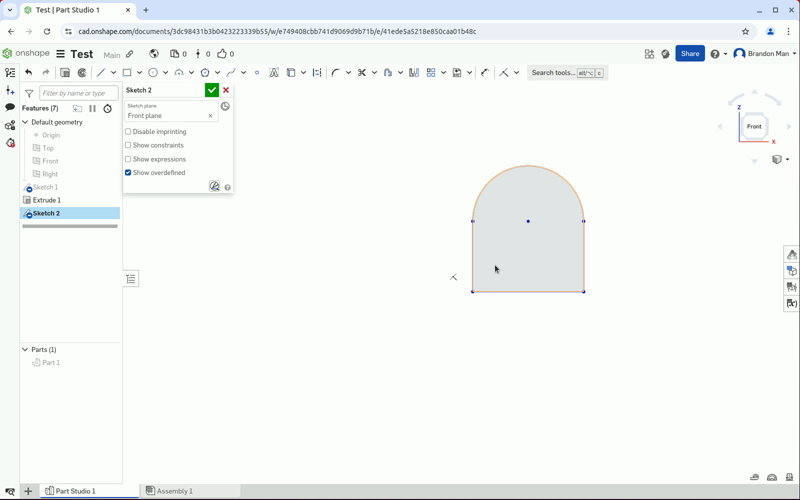
scroll(6)
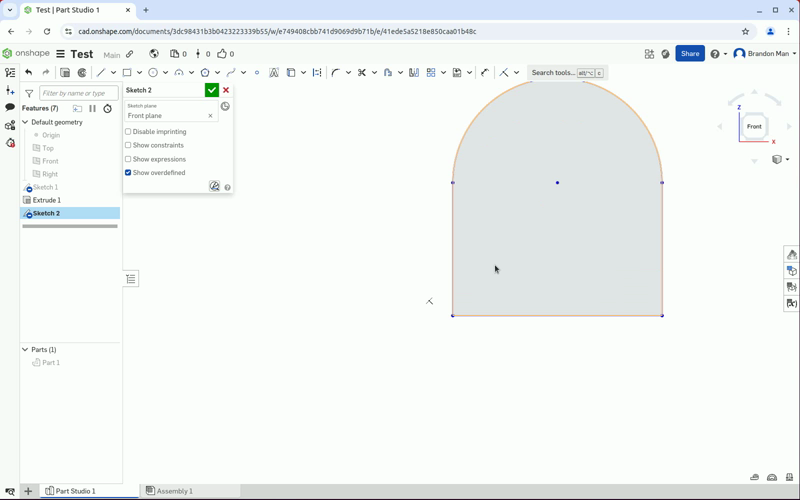
scroll(6)
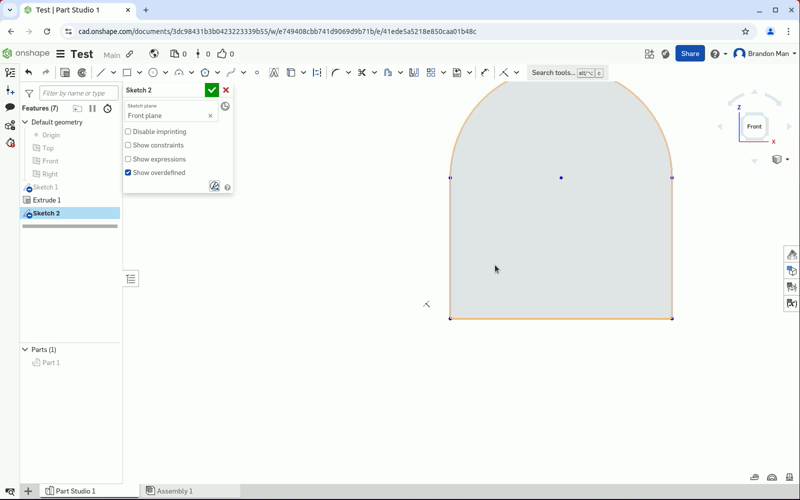
scroll(6)
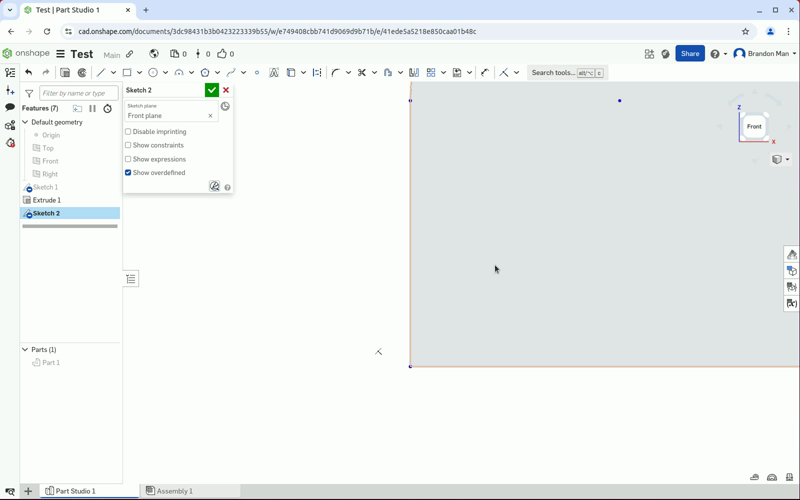
click(495, 264)
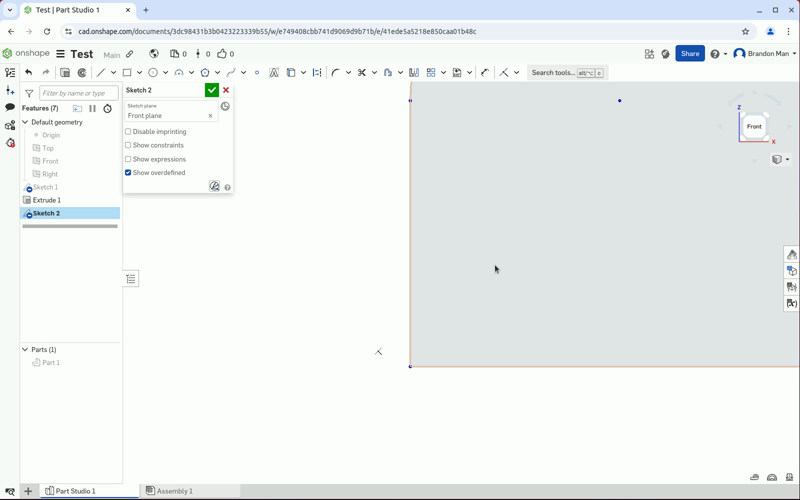
scroll(-6)
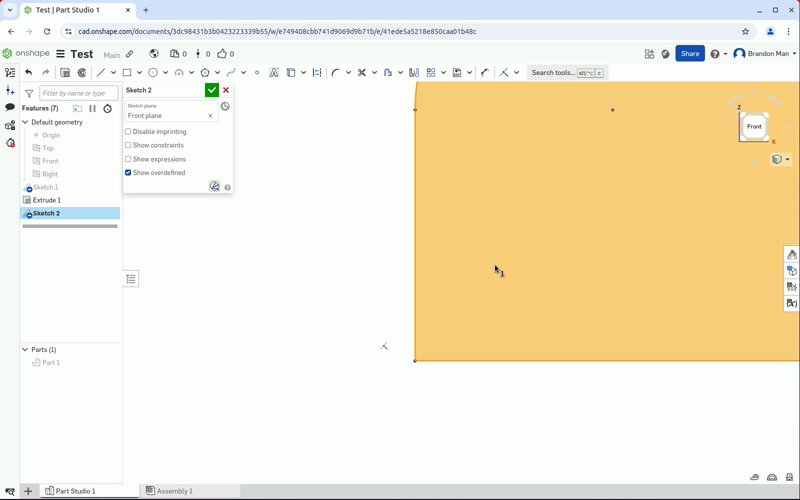
scroll(-6)
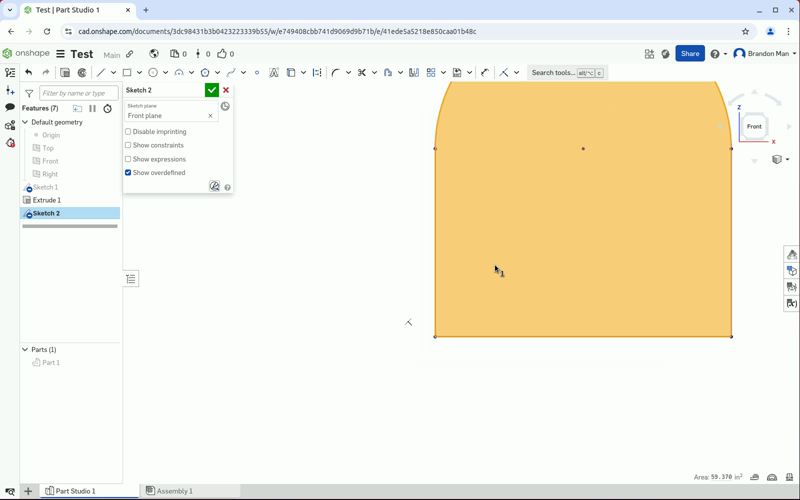
scroll(-6)
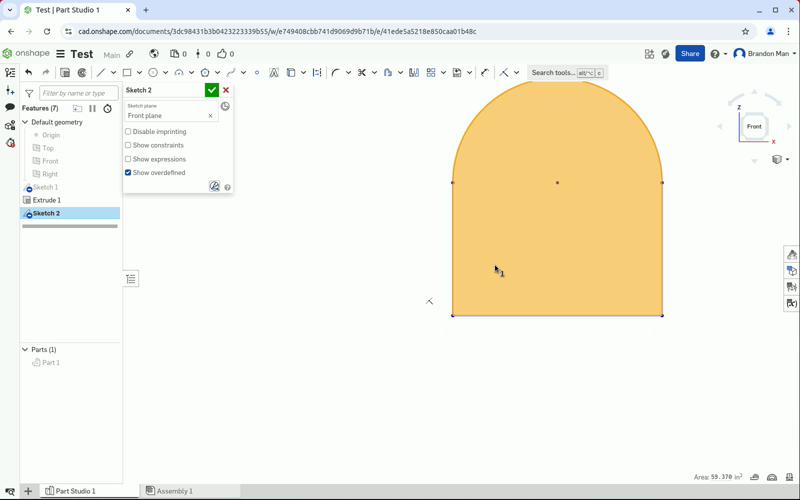
scroll(-6)
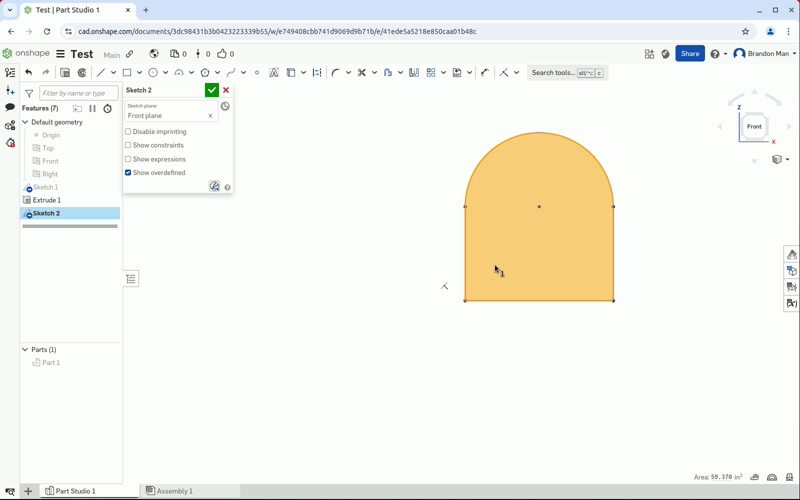
scroll(-6)
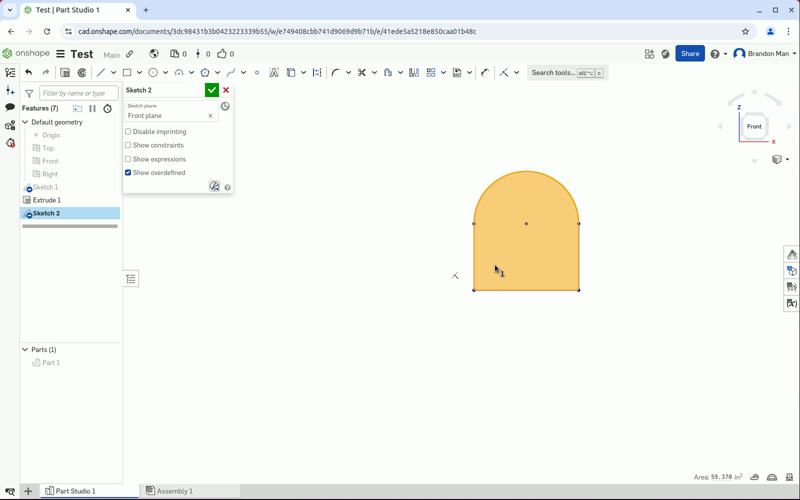
scroll(-6)
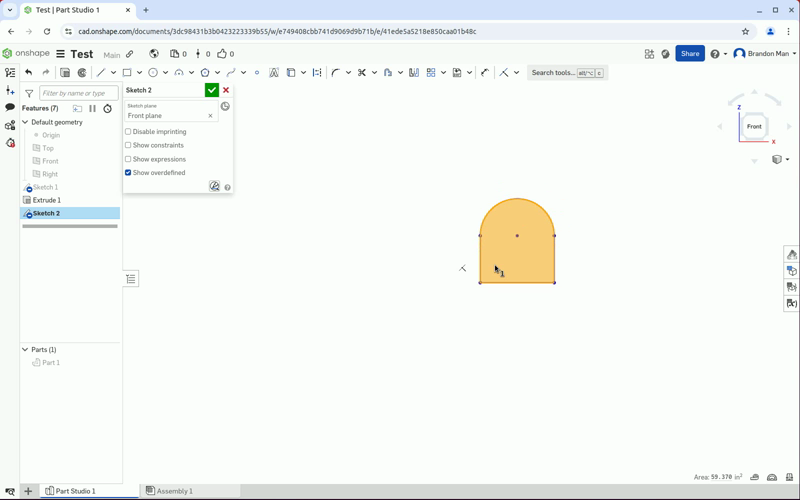
scroll(-6)
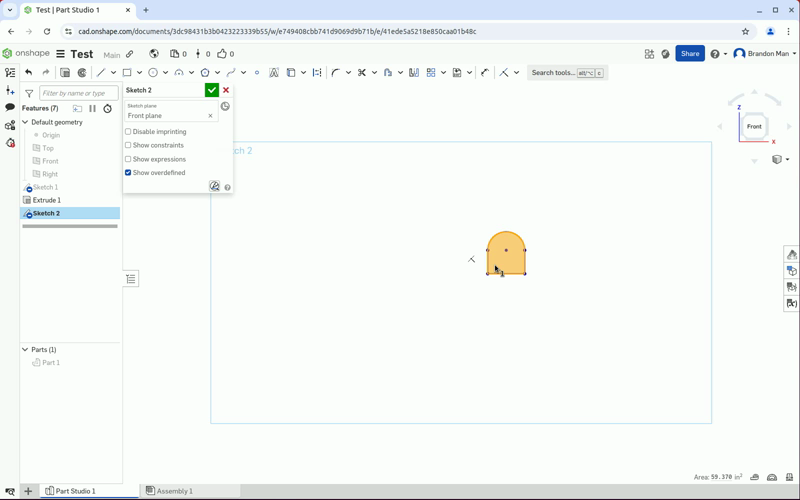
mouse_move(73, 352)
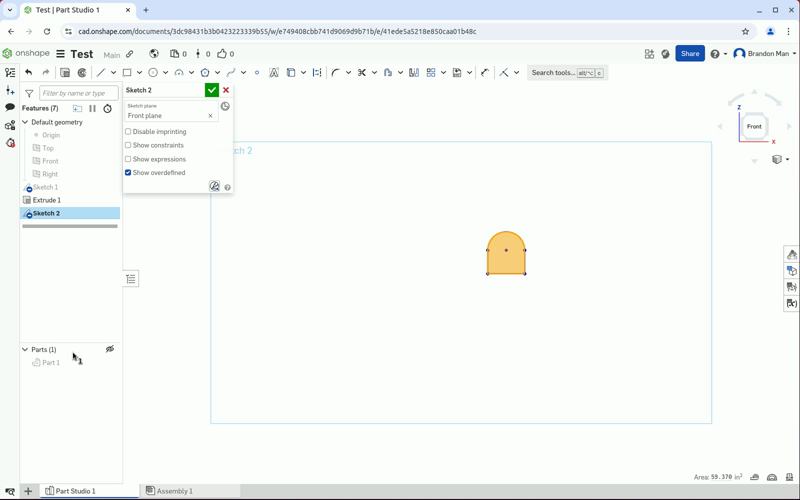
key(shift+y)
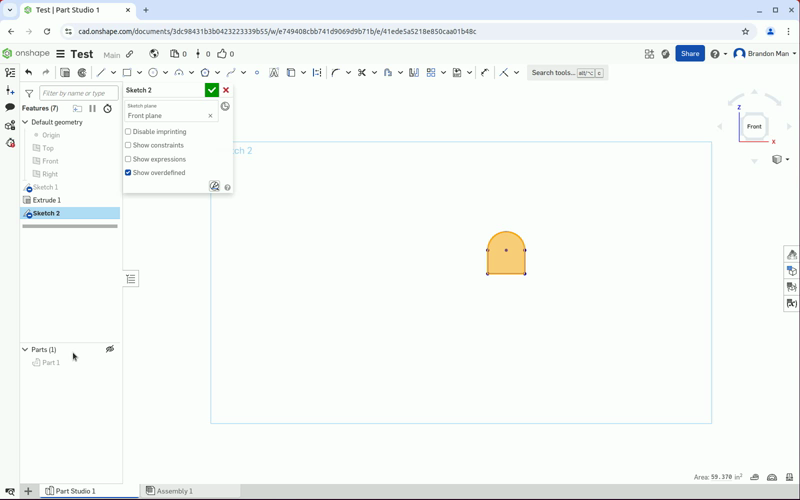
key(shift+e)
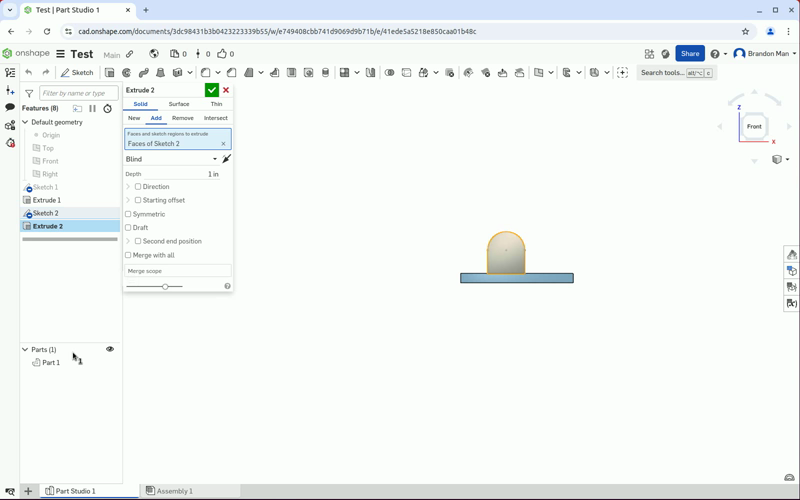
mouse_move(143, 106)
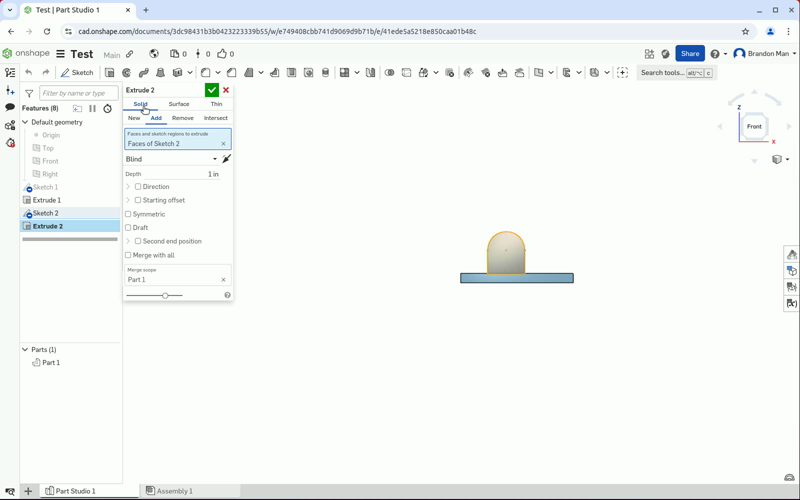
click(143, 106)
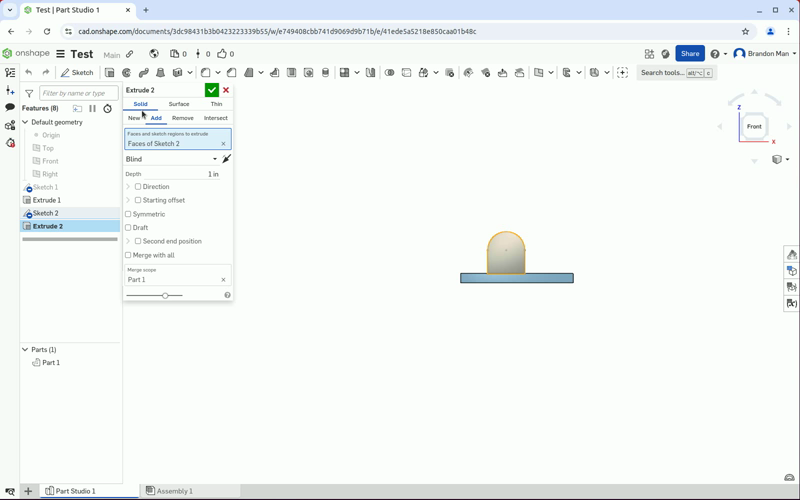
mouse_move(137, 120)
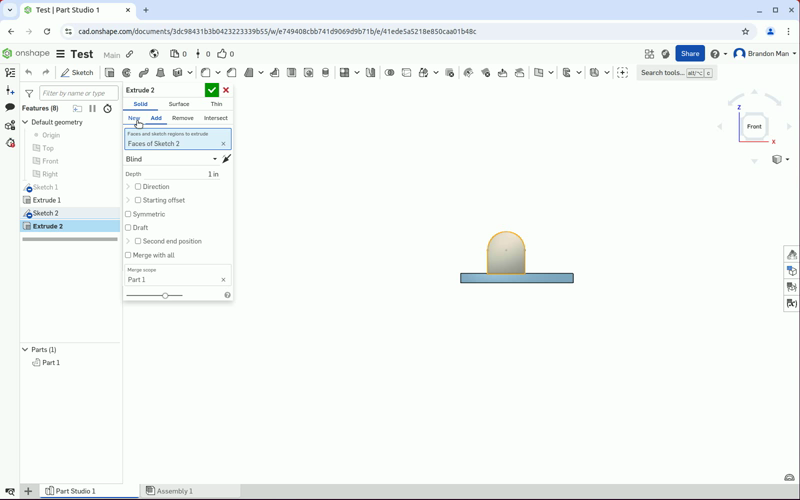
click(137, 120)
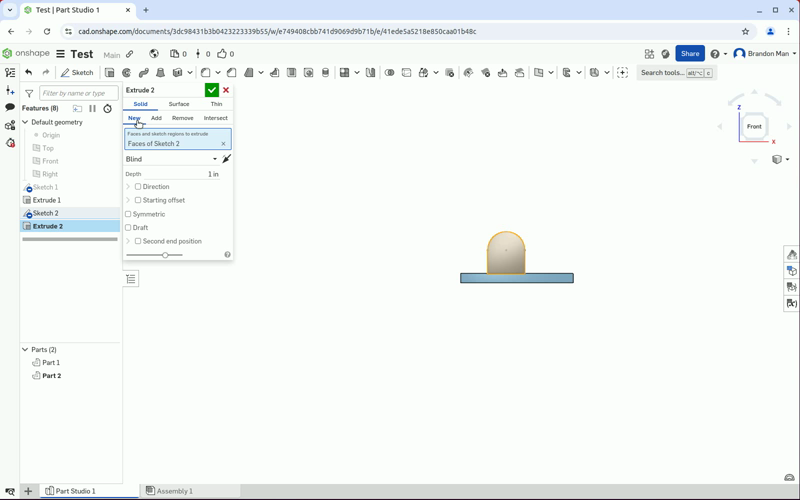
key(tab, 4)
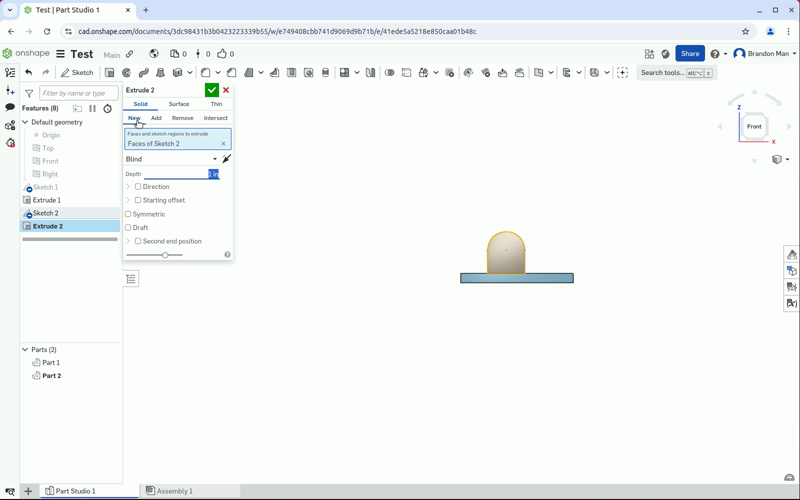
text(-1.926)
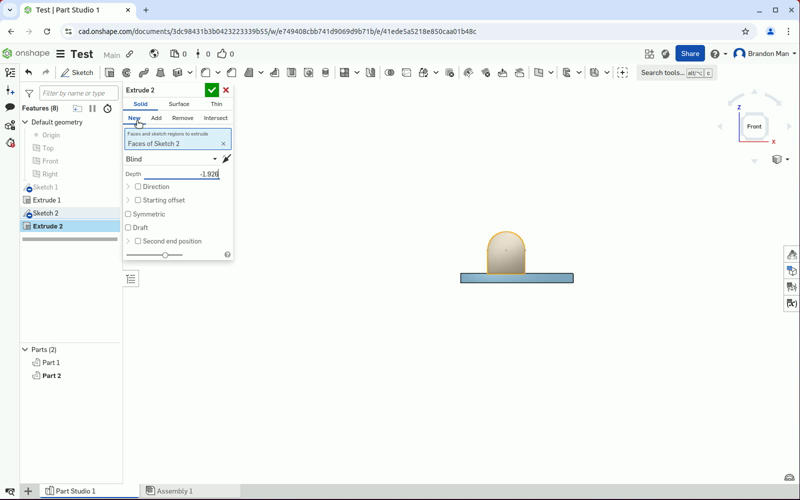
key(enter)
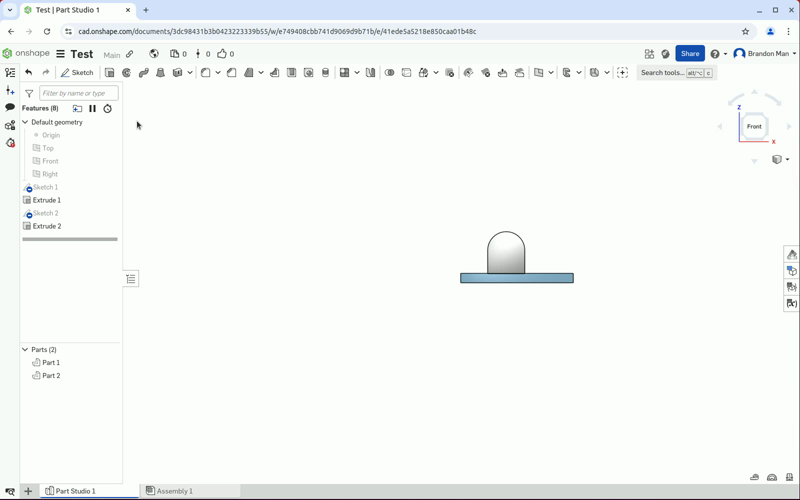
key(shift+h)
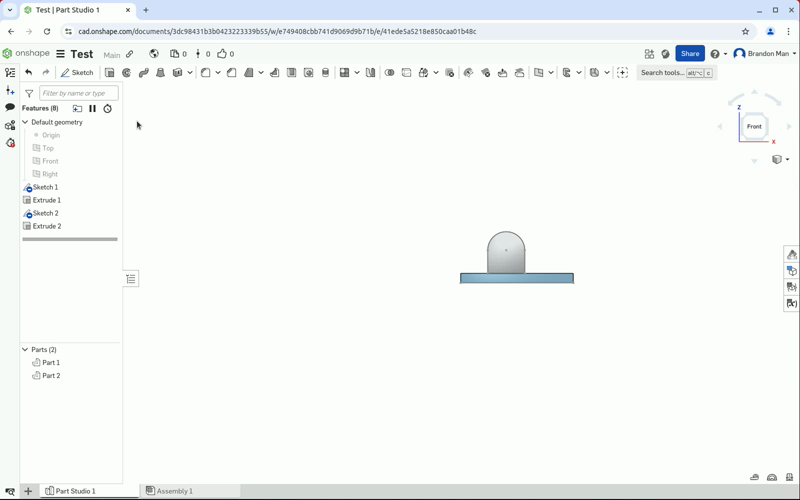
key(shift+h)
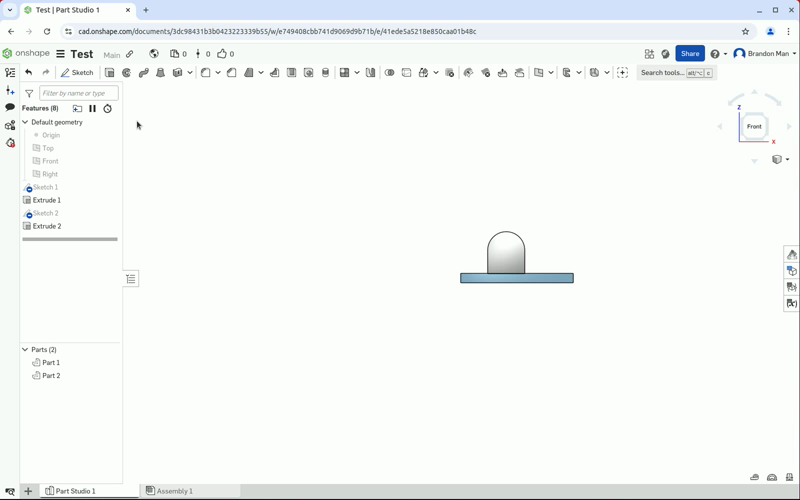
mouse_move(73, 189)
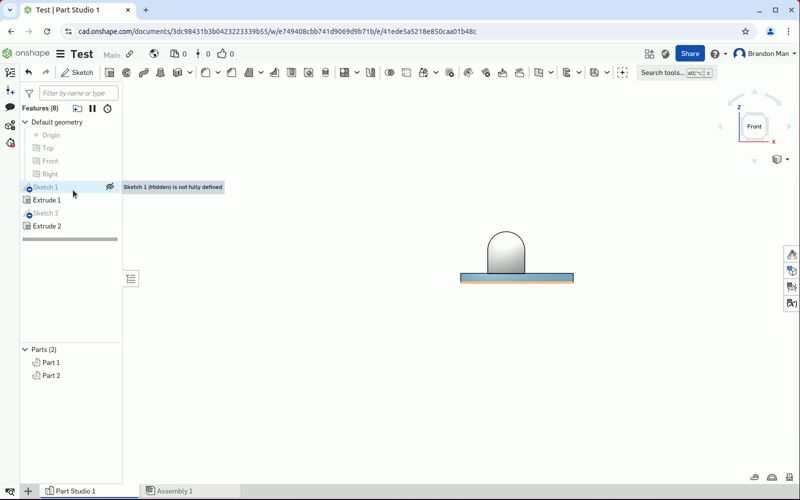
click(73, 189)
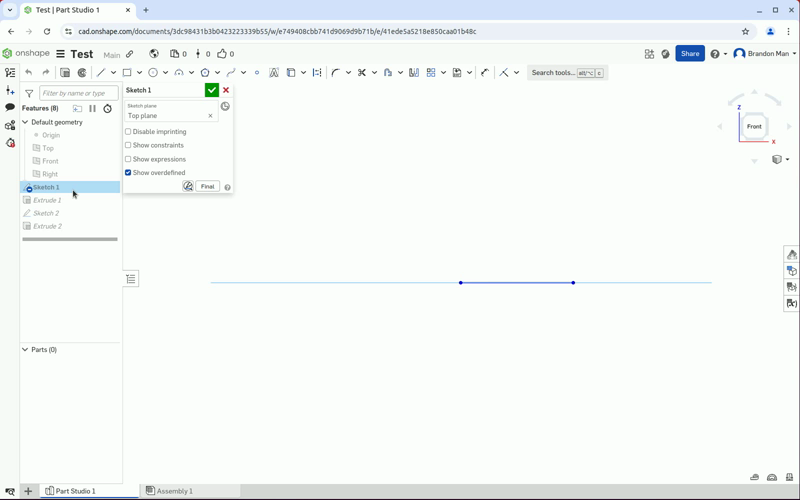
mouse_move(229, 92)
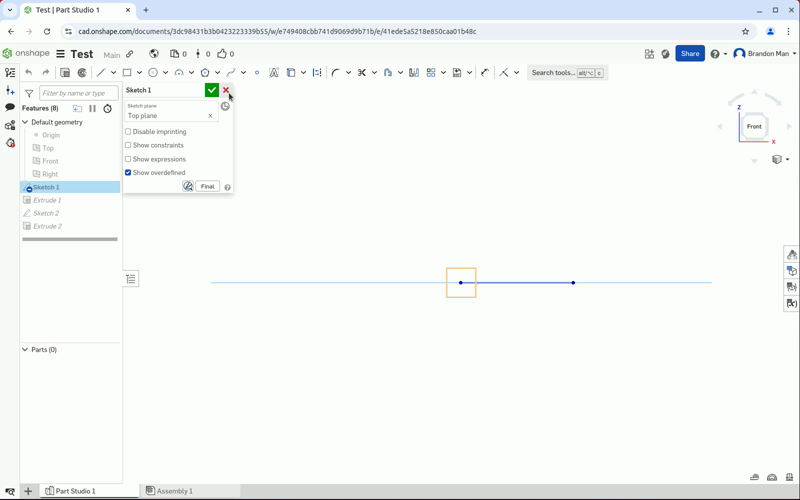
click(229, 92)
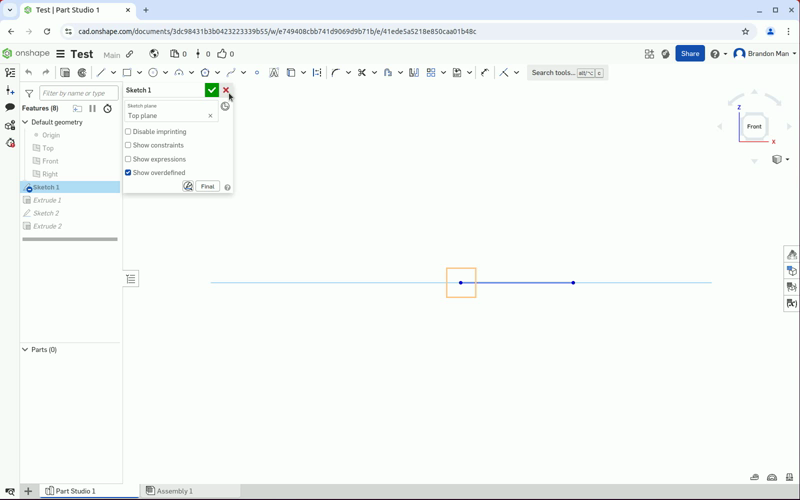
key(shift+s)
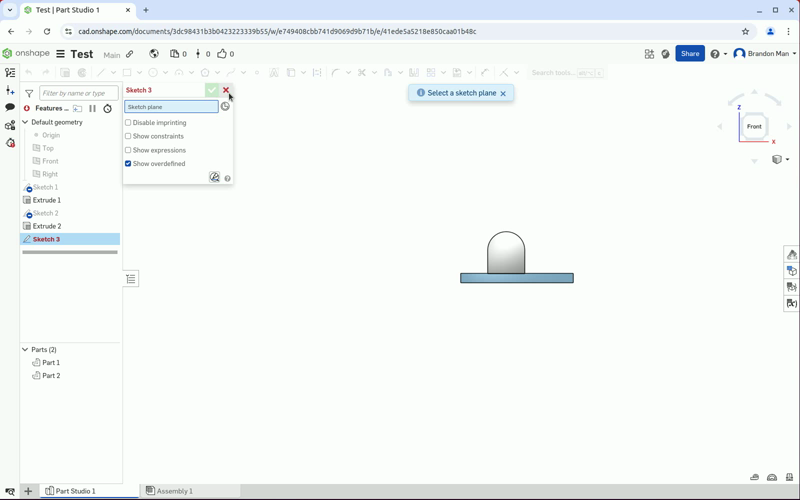
mouse_move(73, 163)
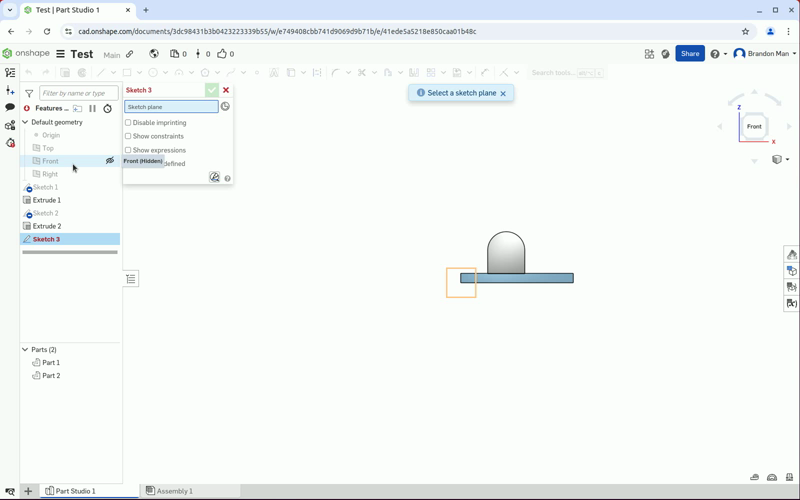
click(73, 163)
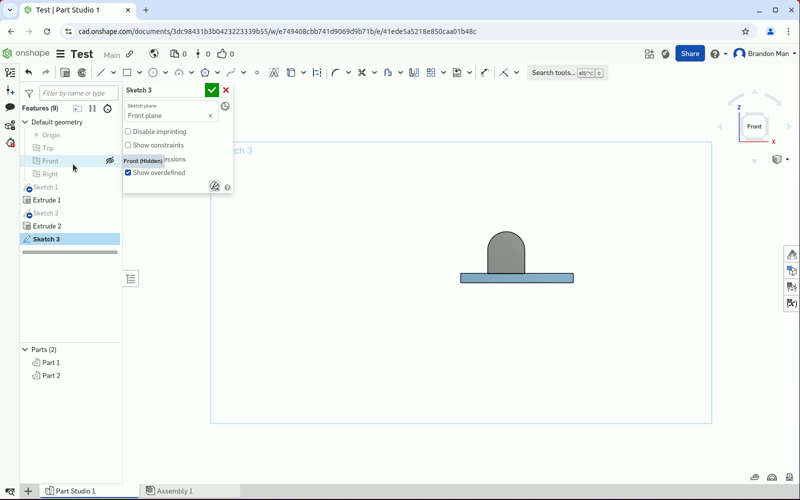
mouse_move(73, 352)
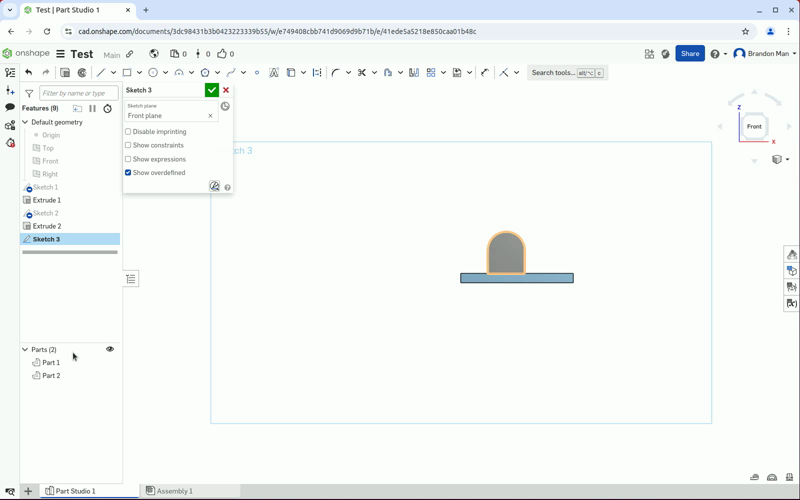
key(y)
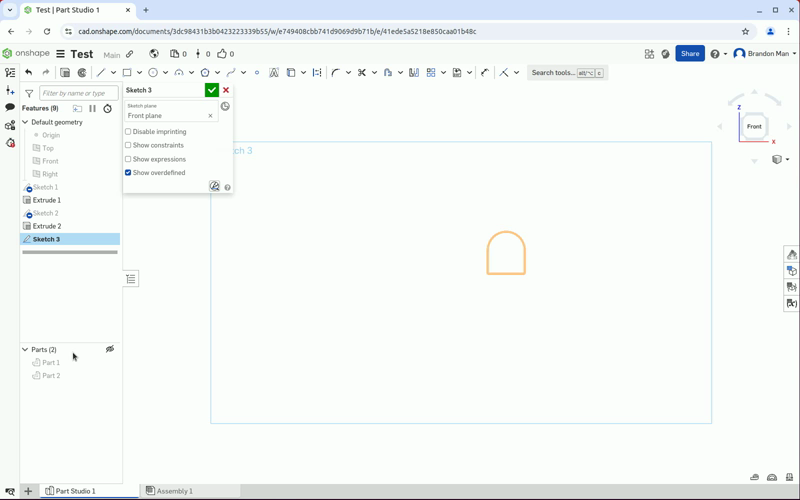
key(l)
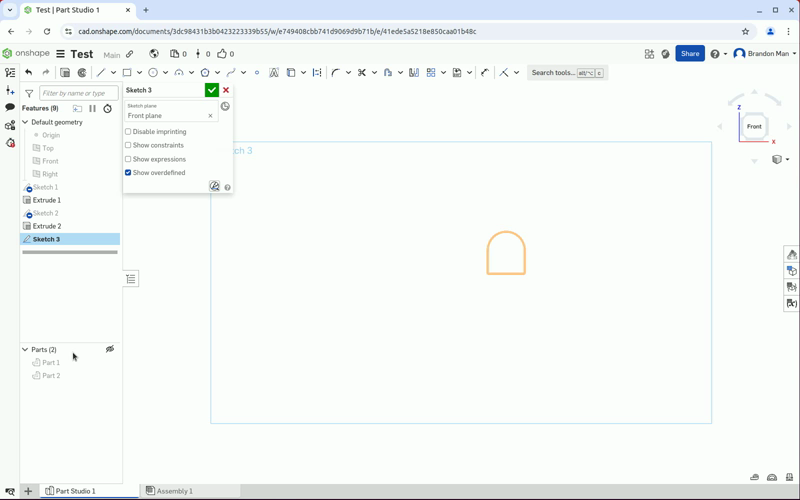
key_down(shift)
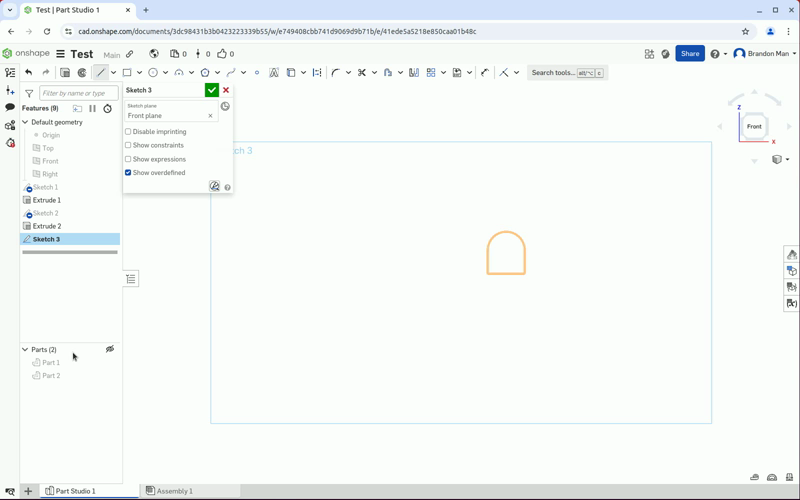
mouse_move(487, 282)
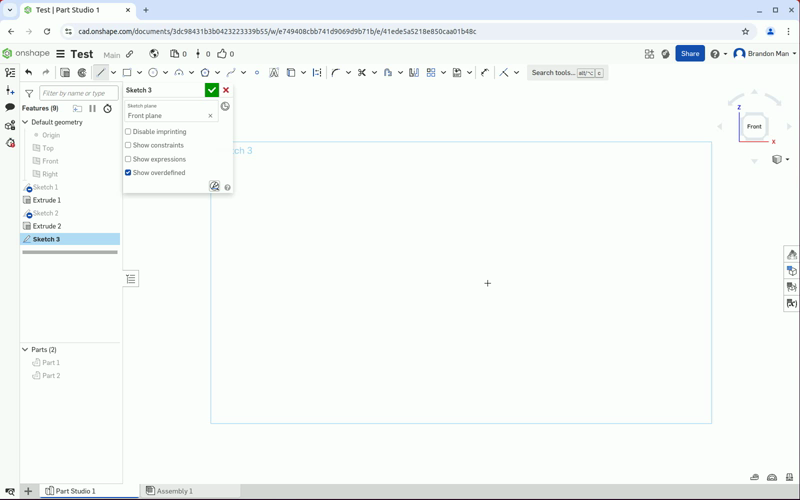
click(487, 282)
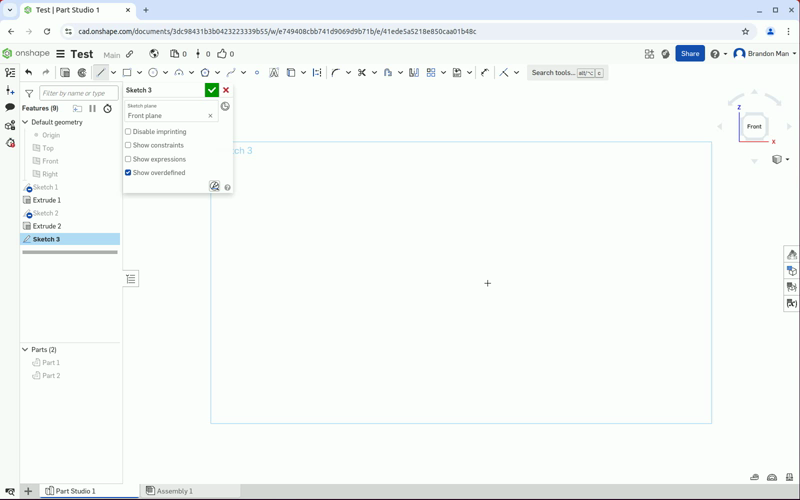
key_up(shift)
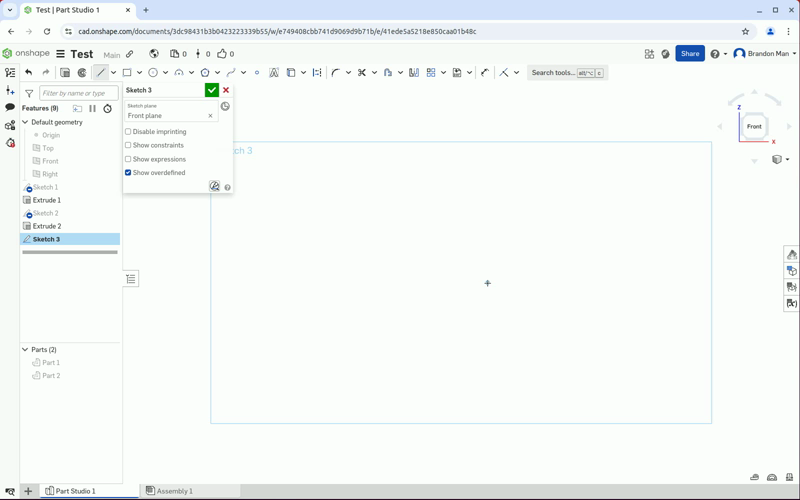
key_down(shift)
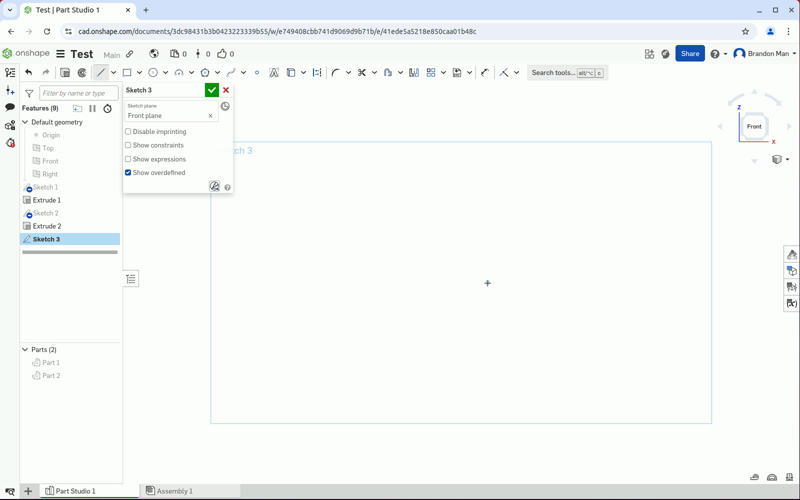
mouse_move(517, 282)
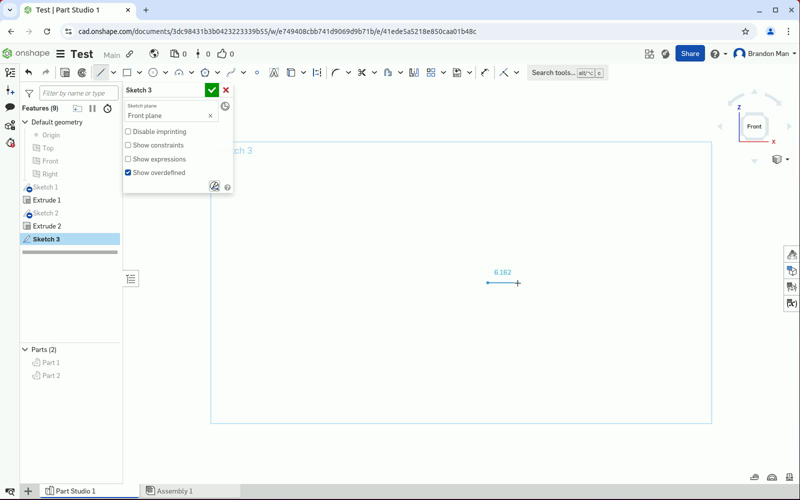
mouse_move(525, 282)
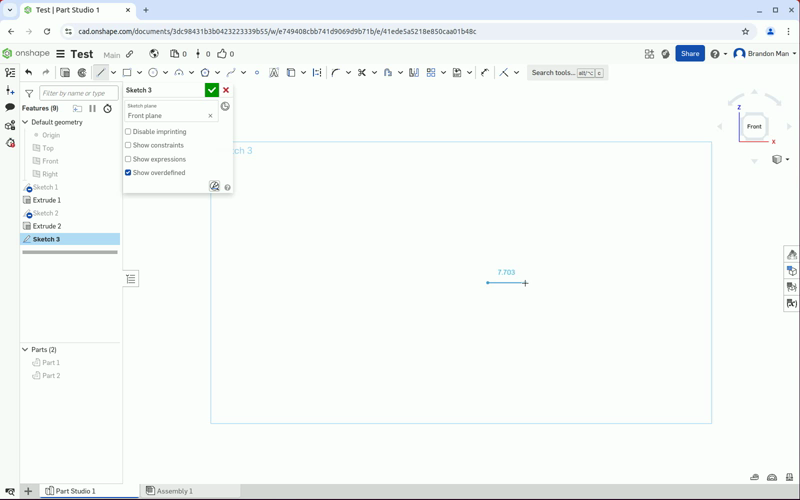
click(525, 282)
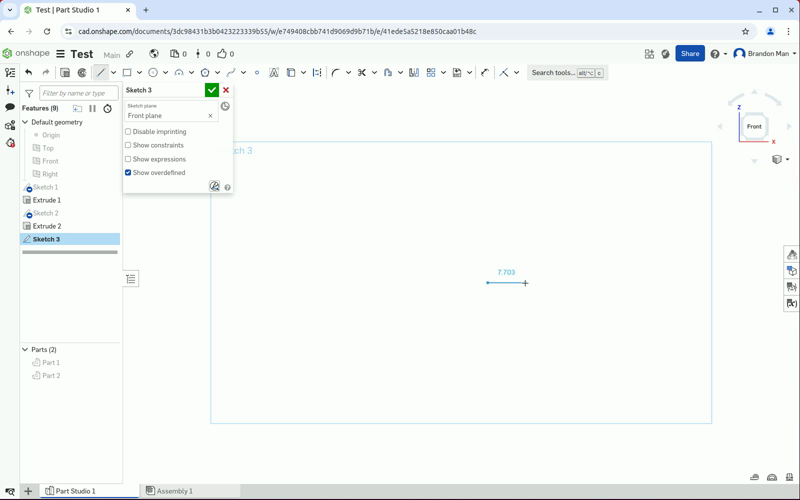
key_up(shift)
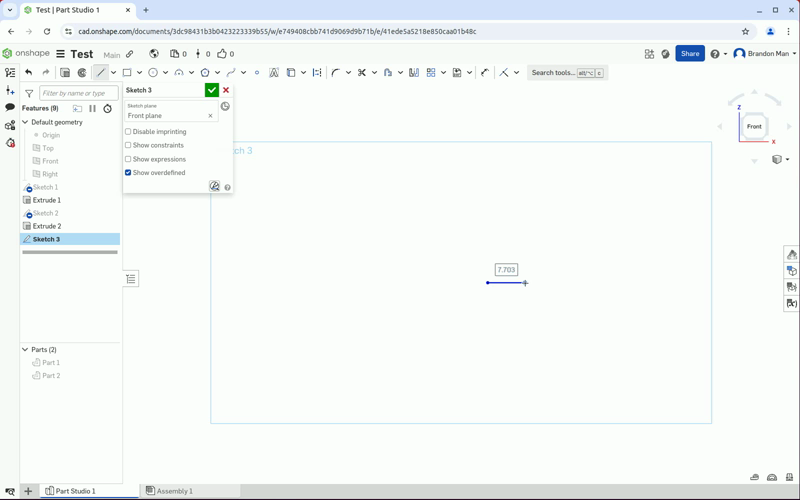
key_down(shift)
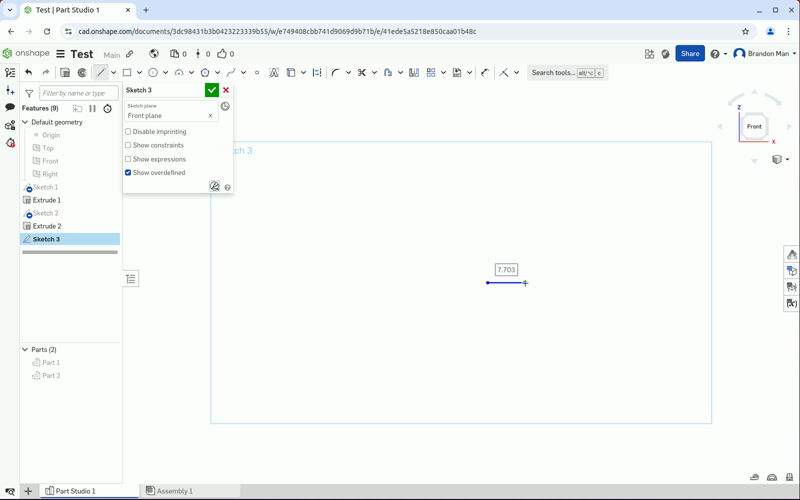
mouse_move(555, 282)
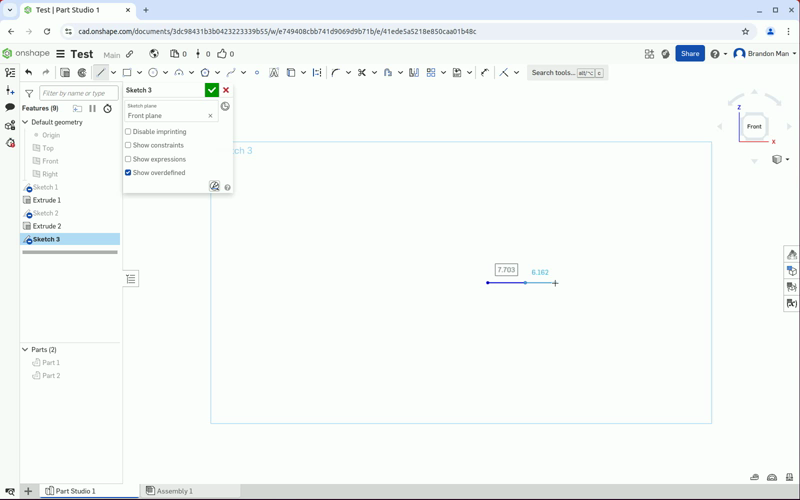
mouse_move(525, 273)
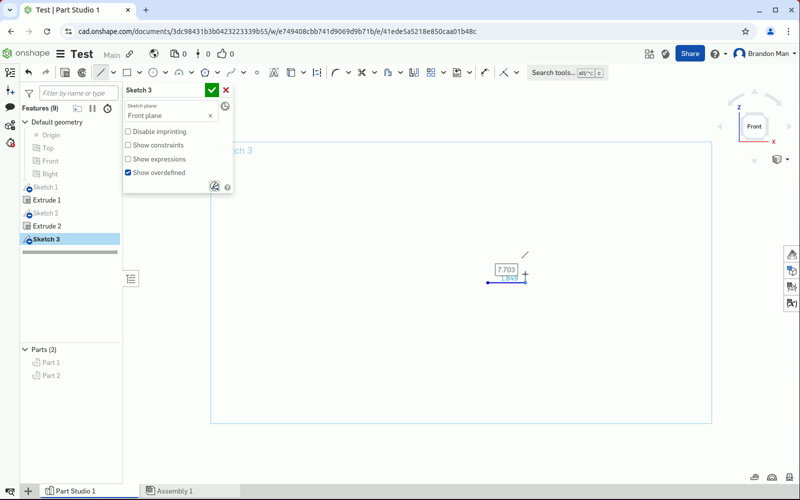
click(525, 273)
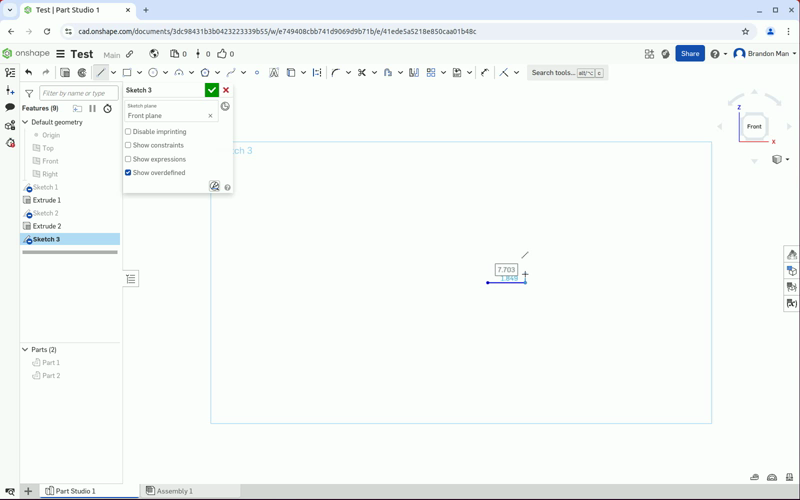
key_up(shift)
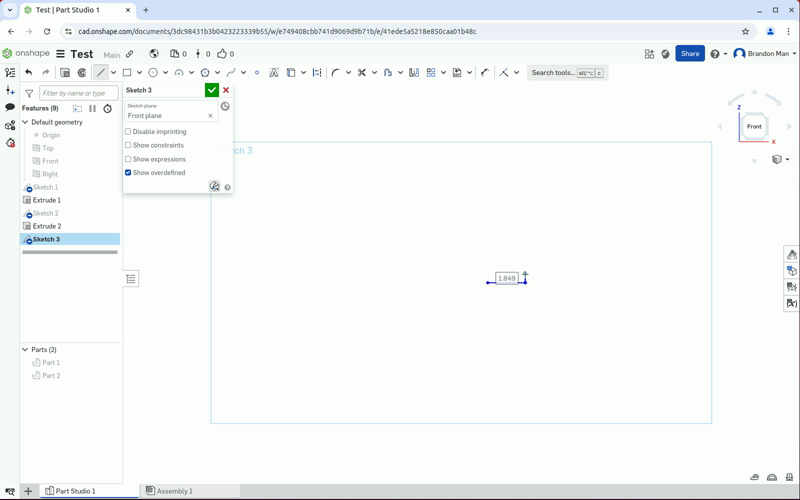
key_down(shift)
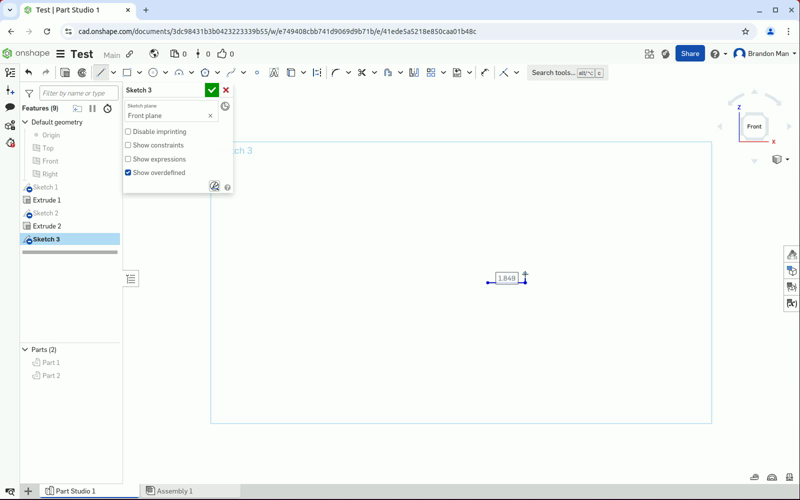
mouse_move(555, 273)
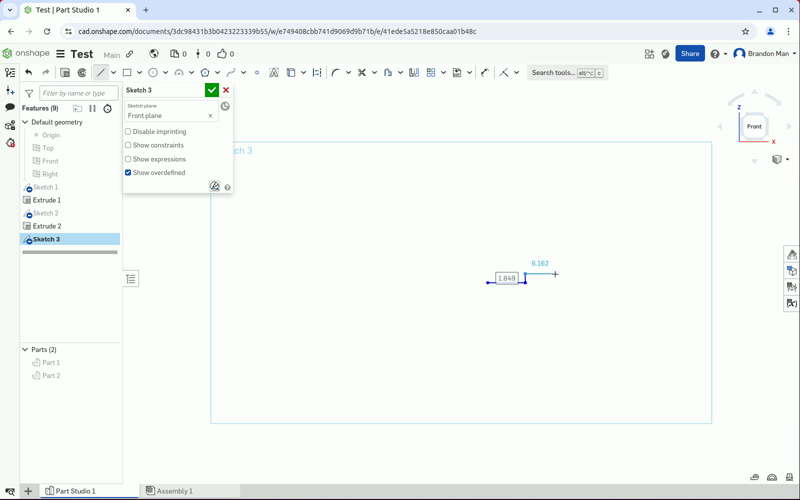
mouse_move(487, 273)
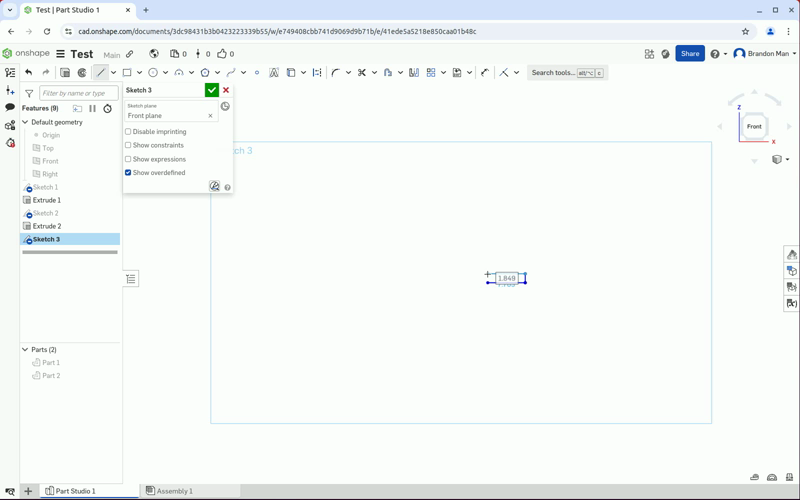
click(487, 273)
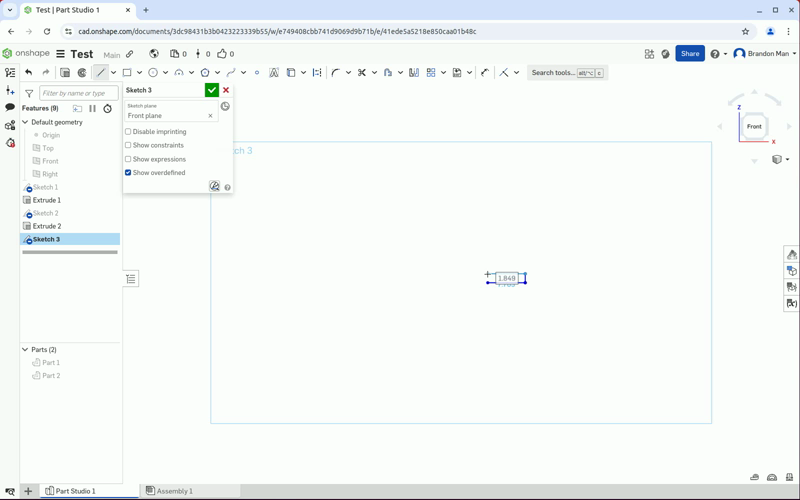
key_up(shift)
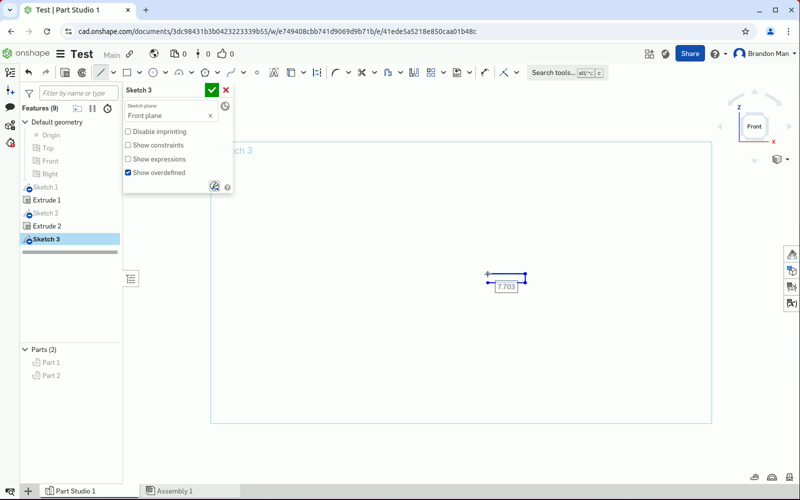
mouse_move(517, 273)
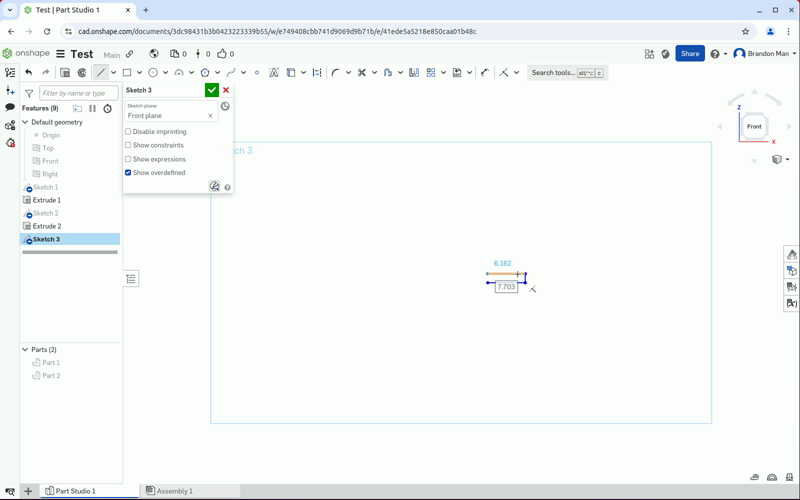
key_down(shift)
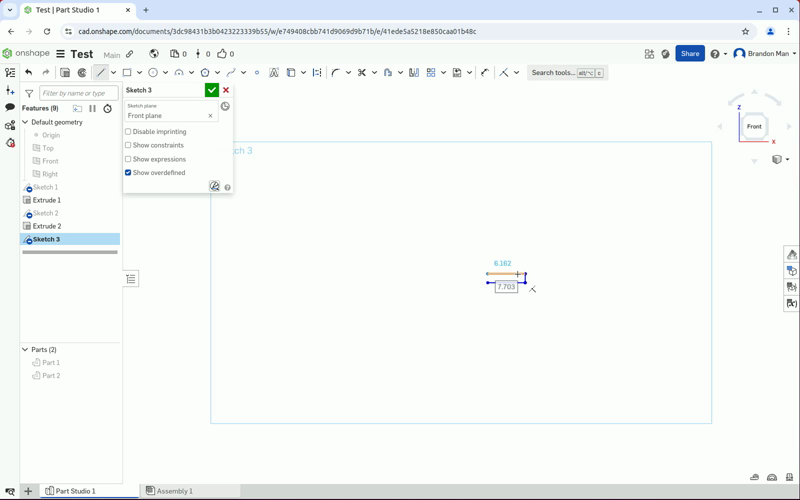
mouse_move(487, 282)
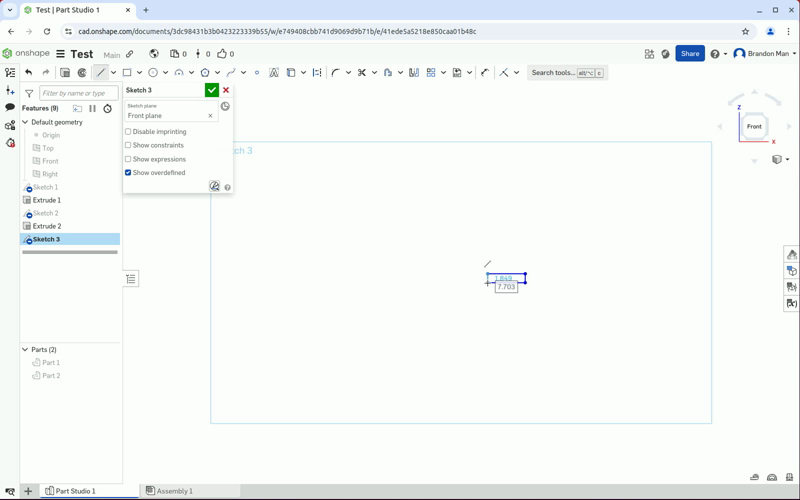
key_up(shift)
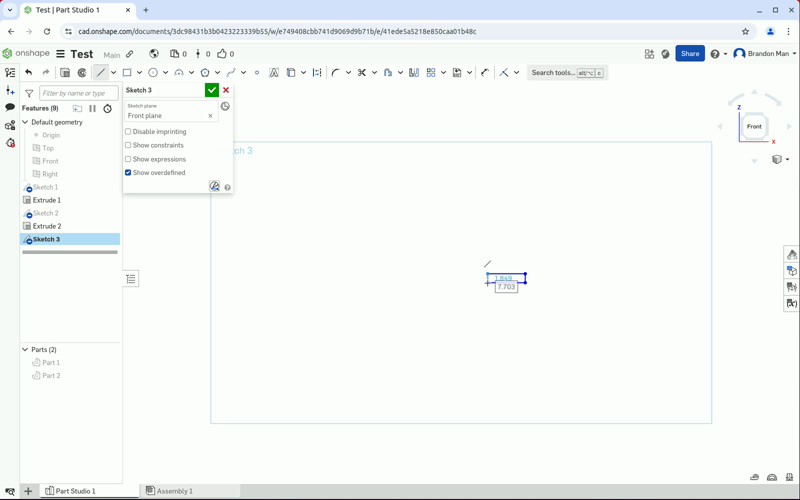
click(487, 282)
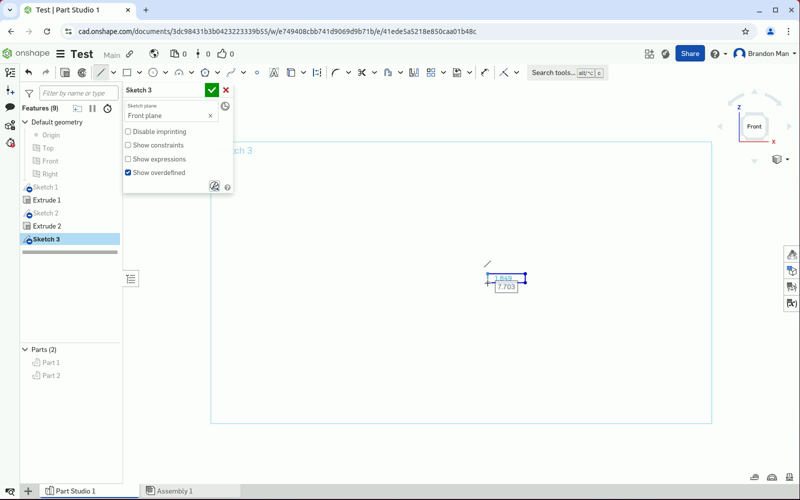
key(esc)
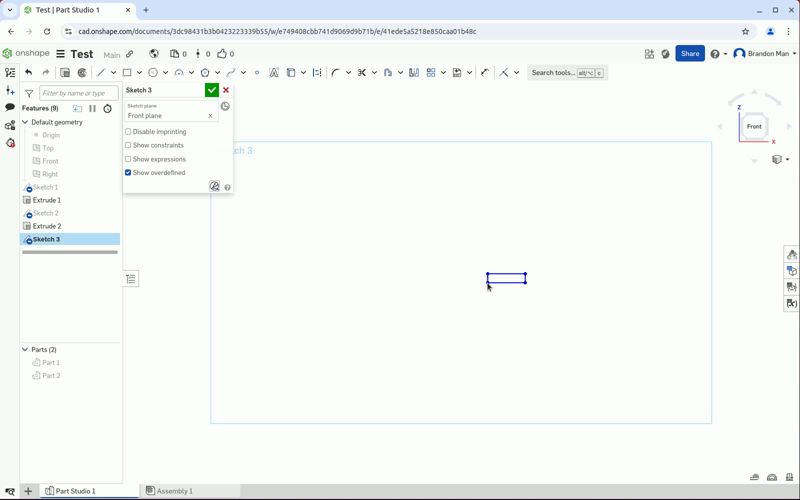
mouse_move(514, 279)
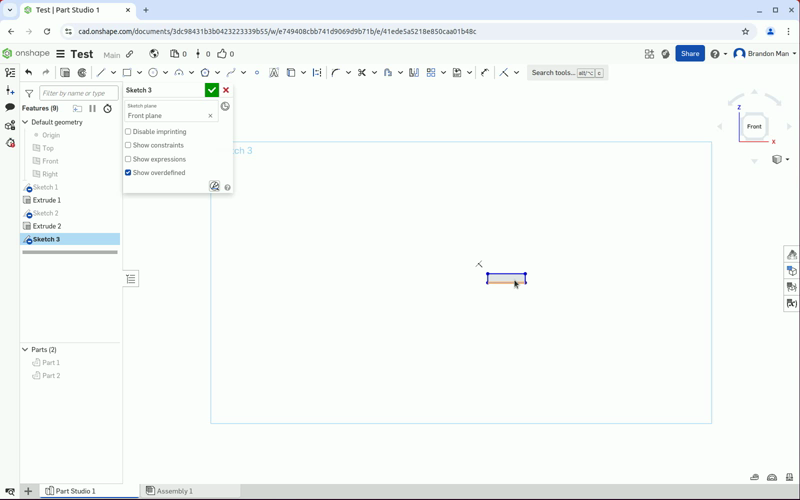
scroll(6)
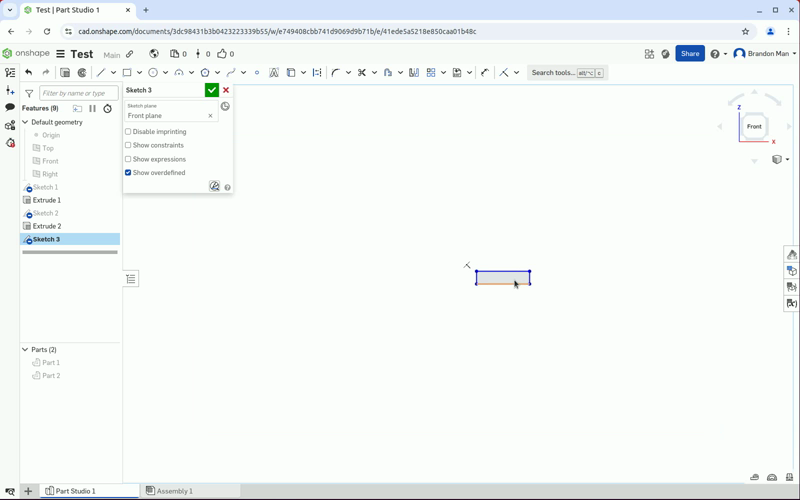
scroll(6)
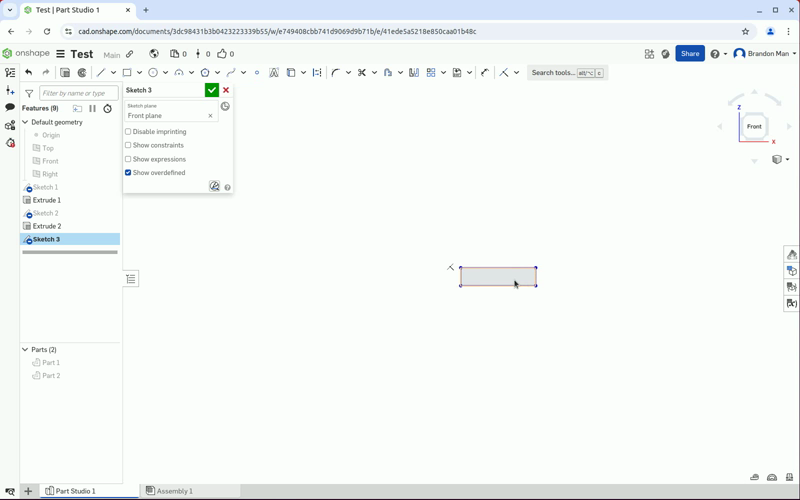
scroll(6)
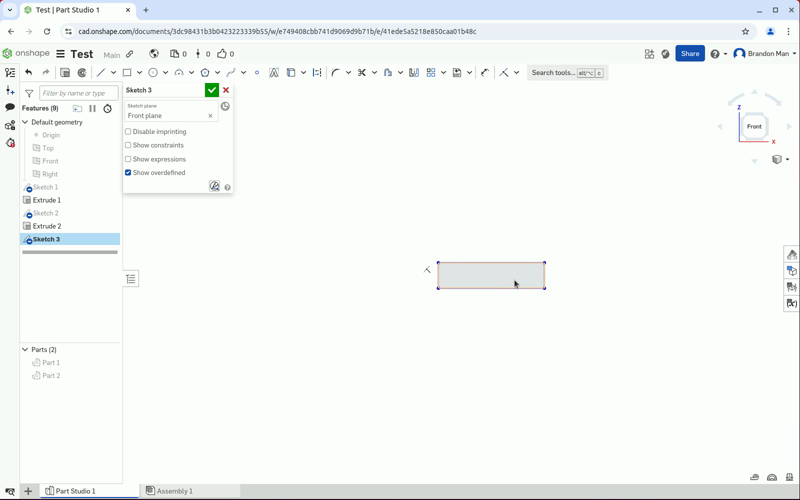
scroll(6)
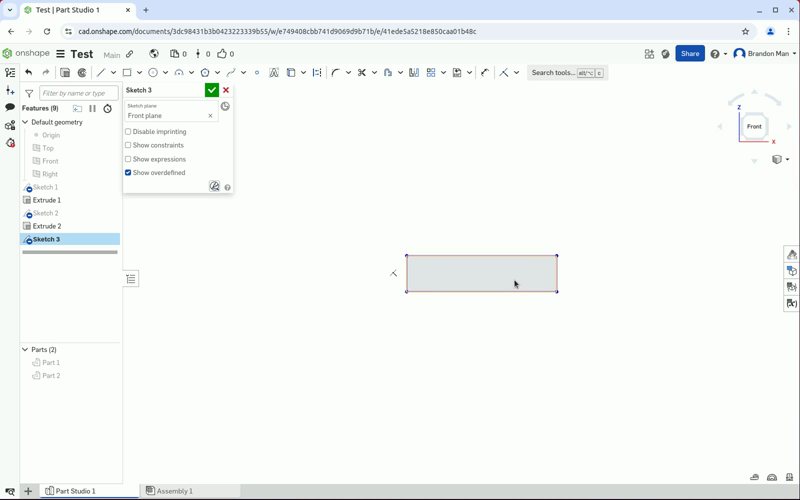
scroll(6)
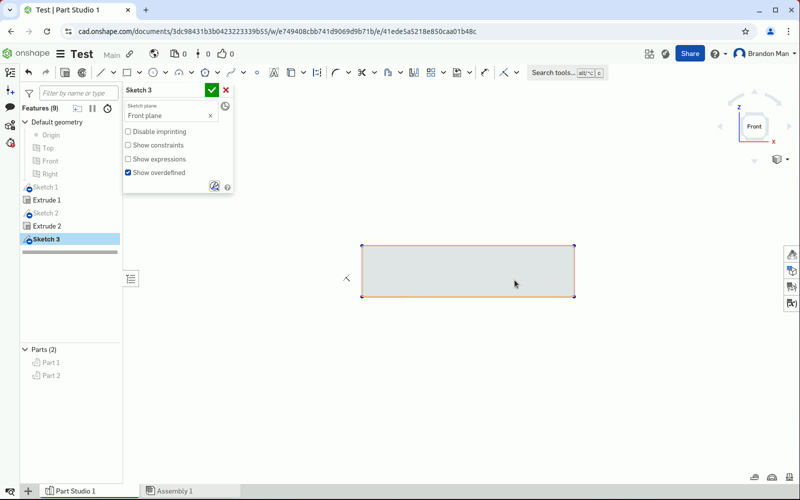
scroll(6)
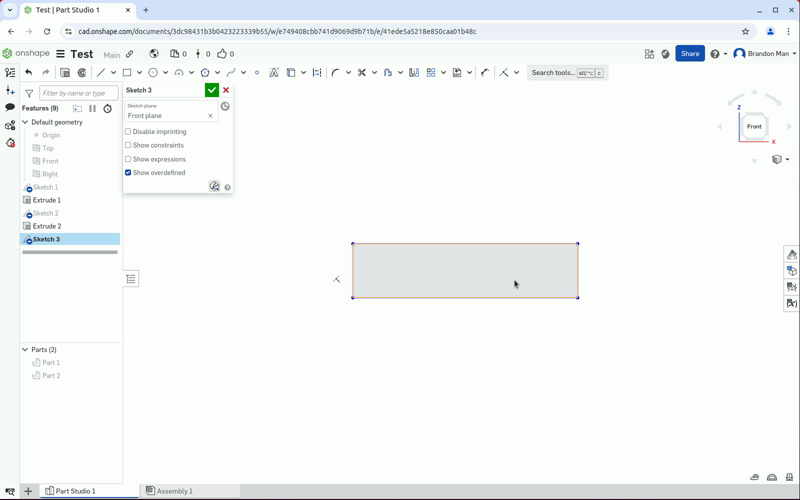
scroll(6)
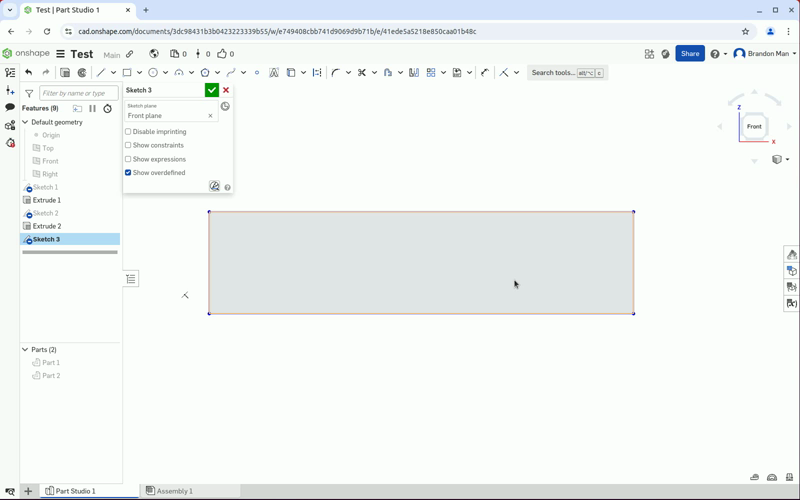
click(514, 279)
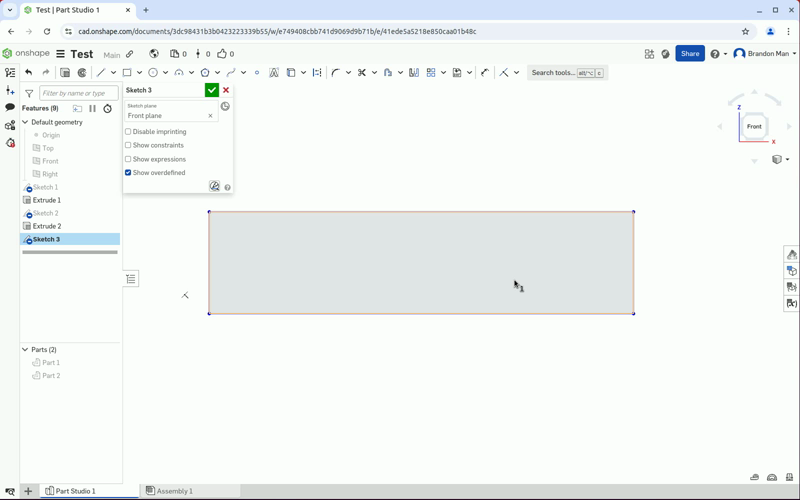
scroll(-6)
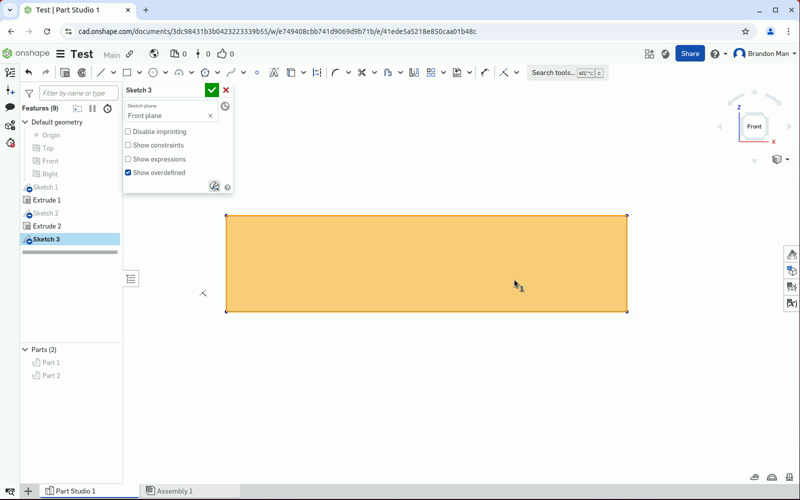
scroll(-6)
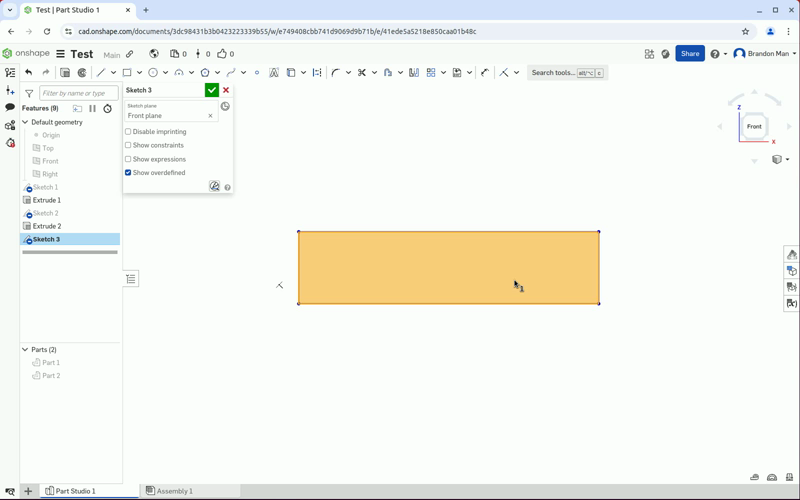
scroll(-6)
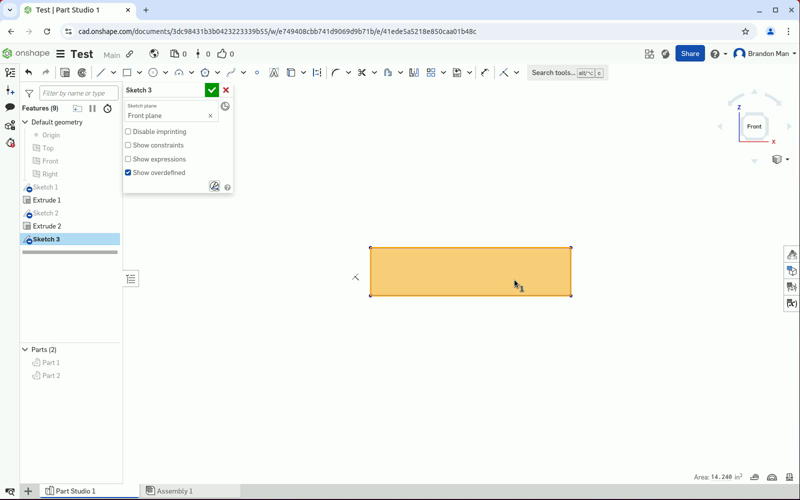
scroll(-6)
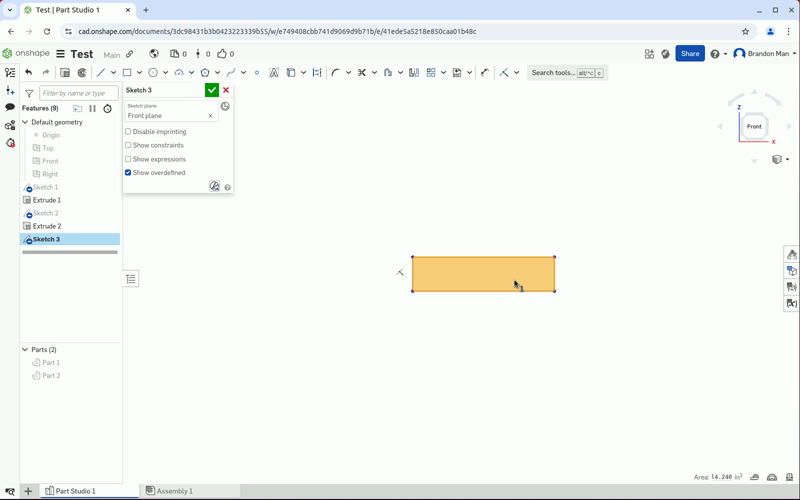
scroll(-6)
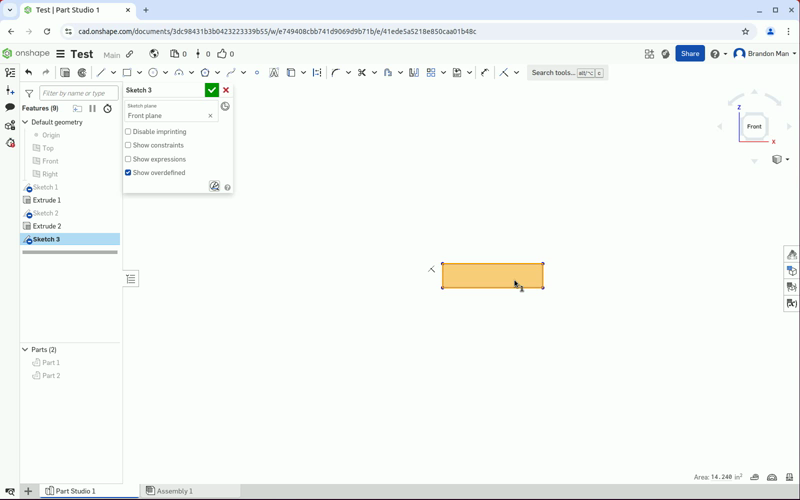
scroll(-6)
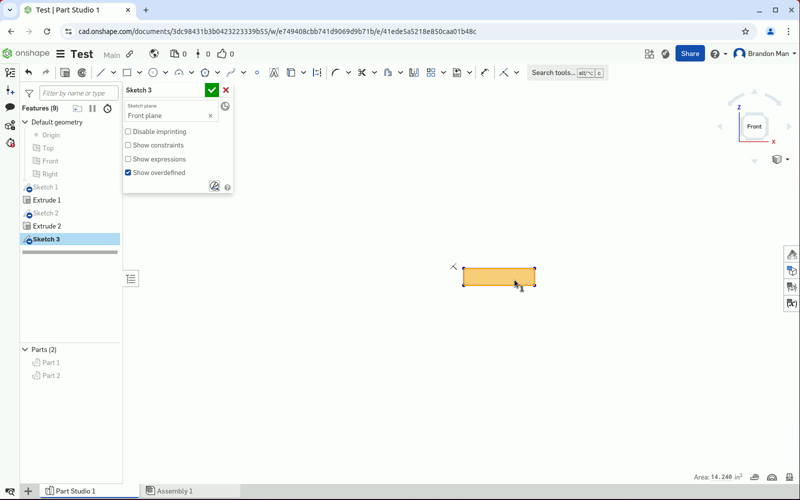
scroll(-6)
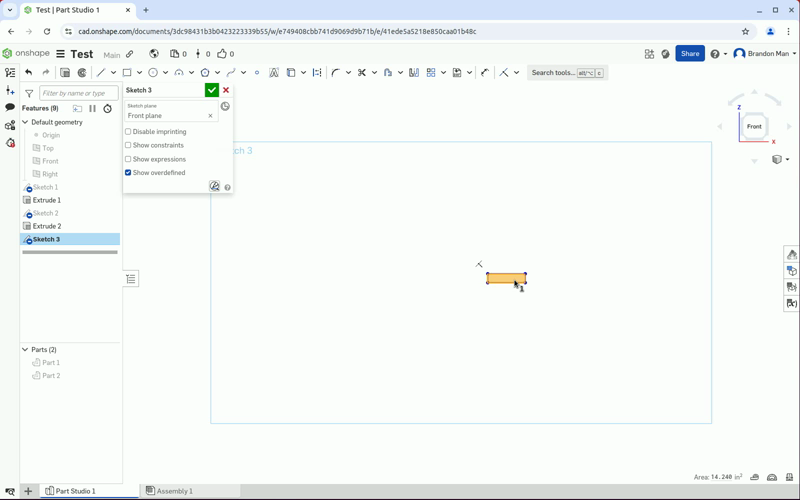
mouse_move(73, 352)
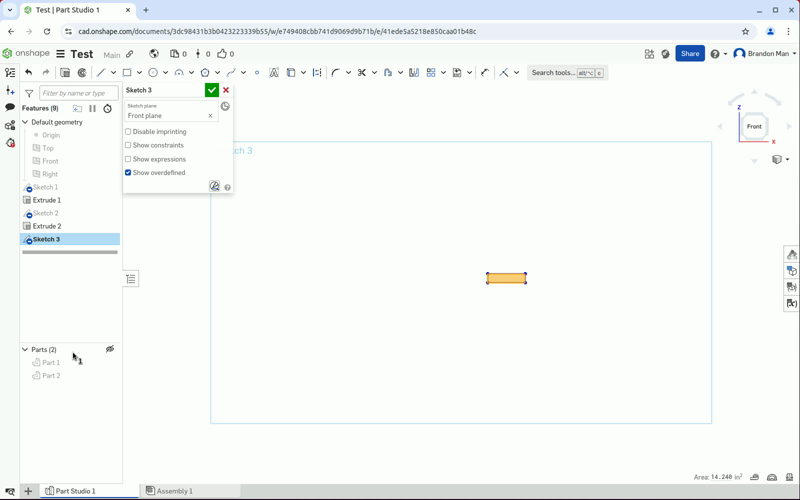
key(shift+y)
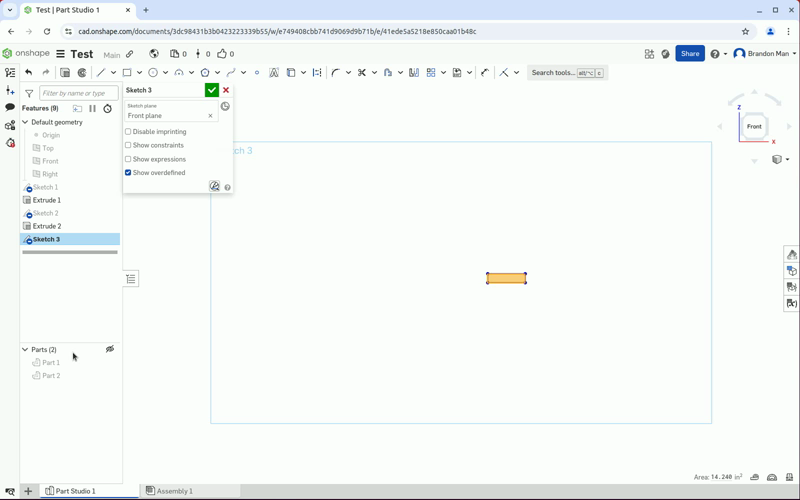
key(shift+e)
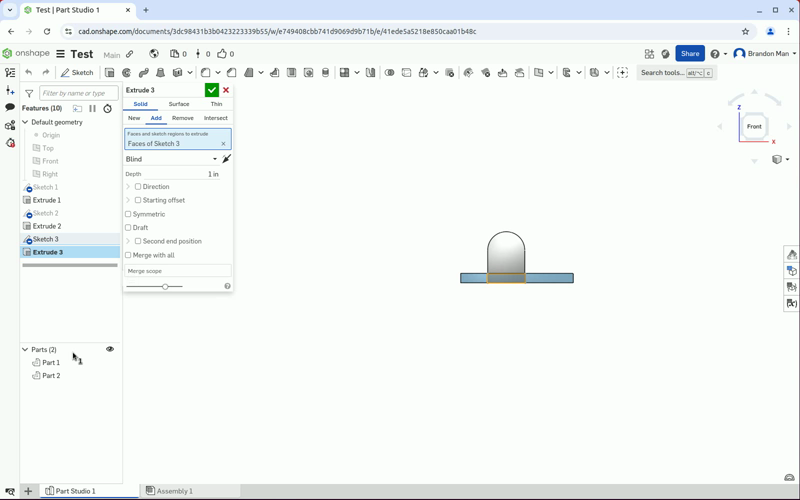
mouse_move(143, 106)
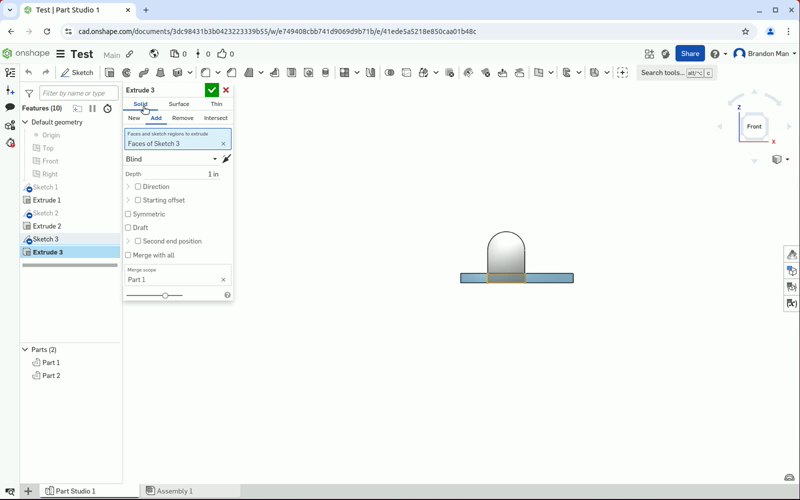
click(143, 106)
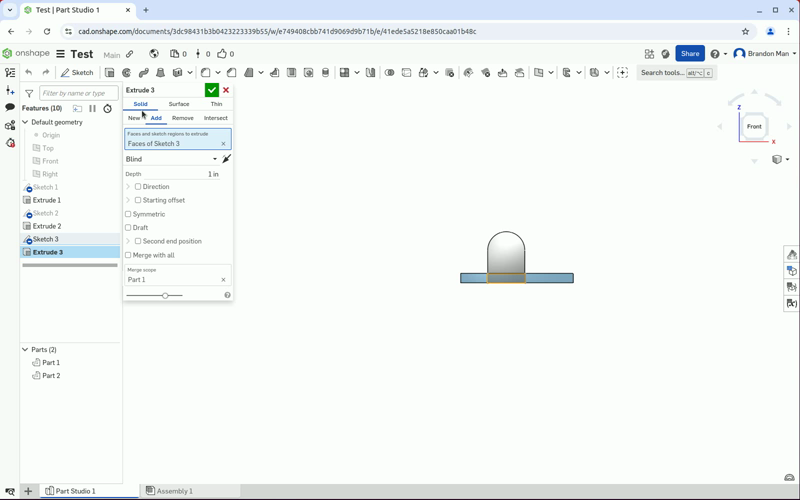
mouse_move(137, 120)
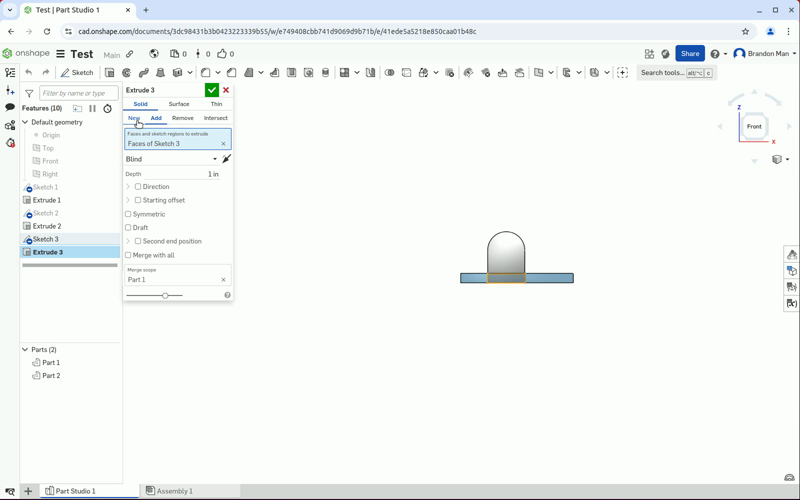
click(137, 120)
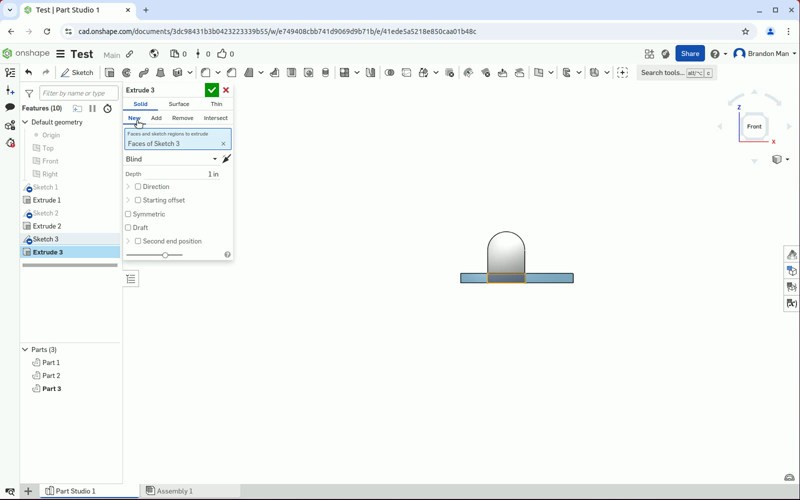
key(tab, 4)
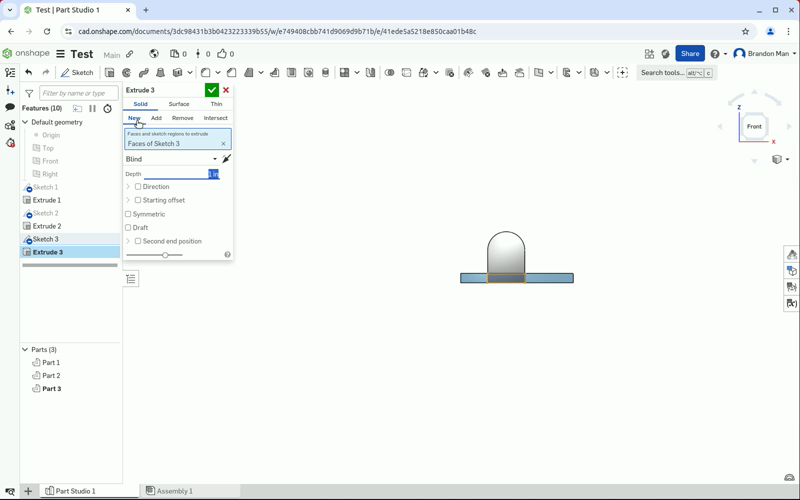
text(-1.926)
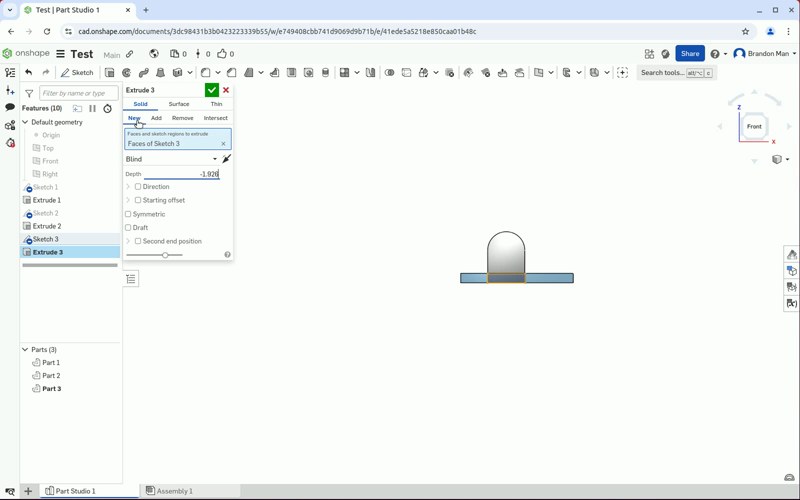
key(enter)
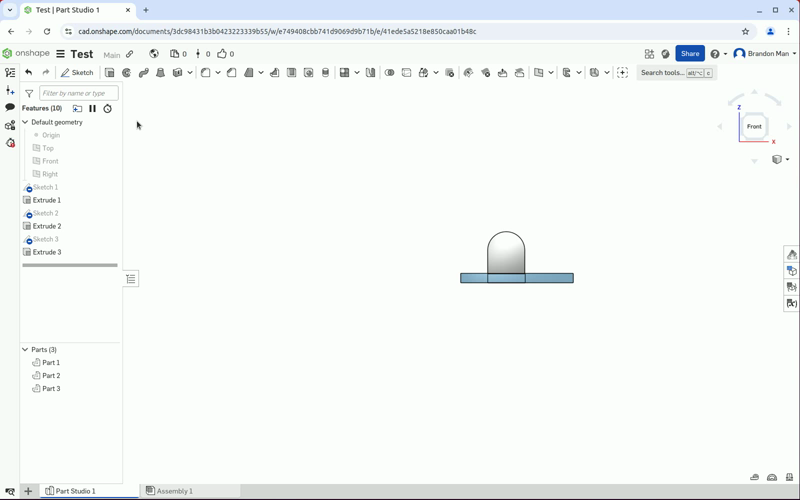
key(shift+h)
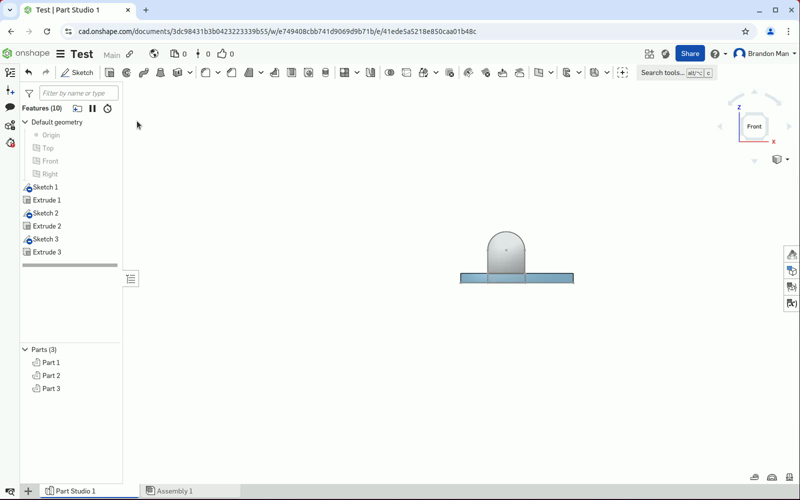
key(shift+h)
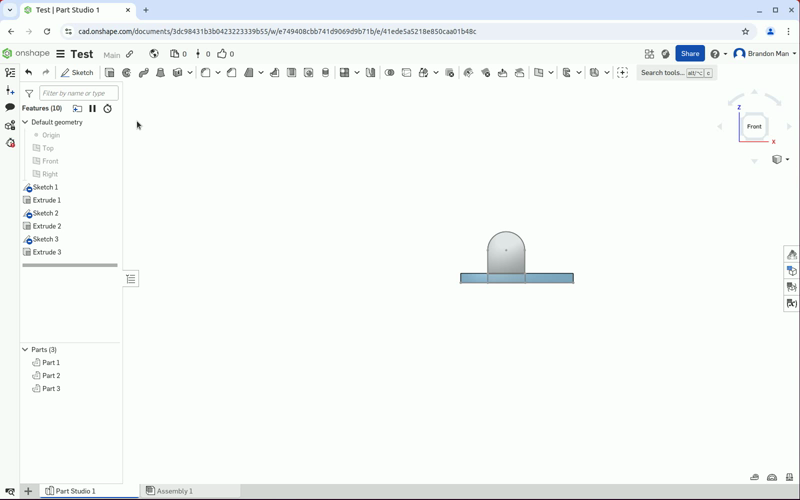
key(shift+7)
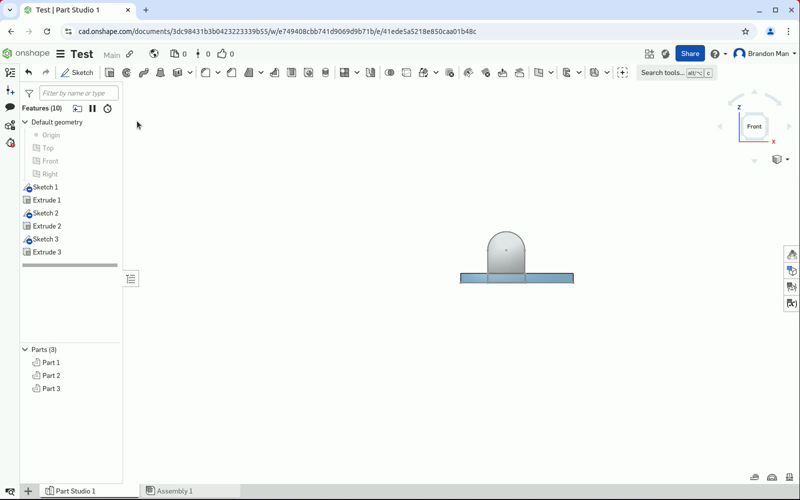
key(left, 2)
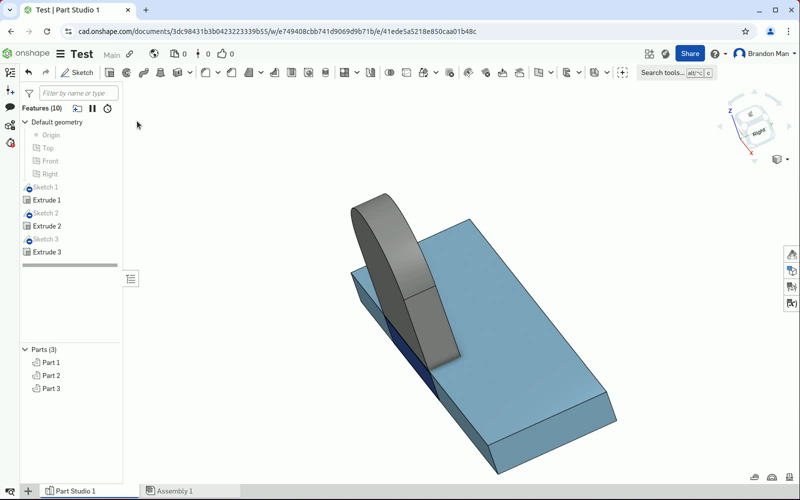
key(down, 2)
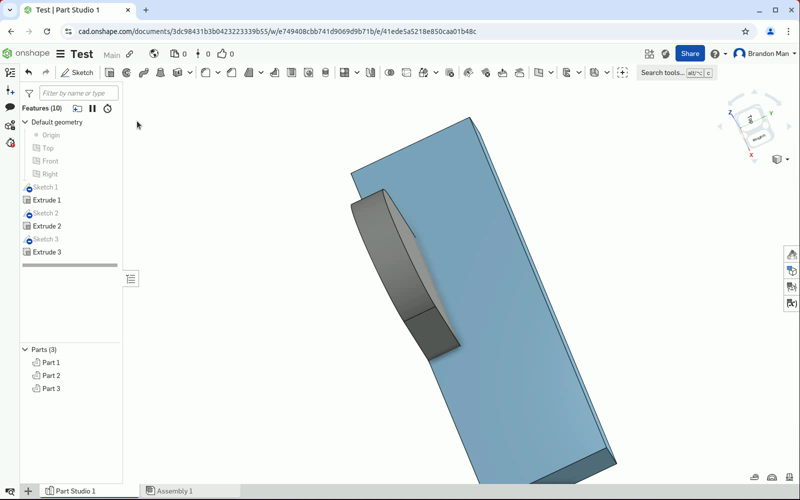
key(up, 2)
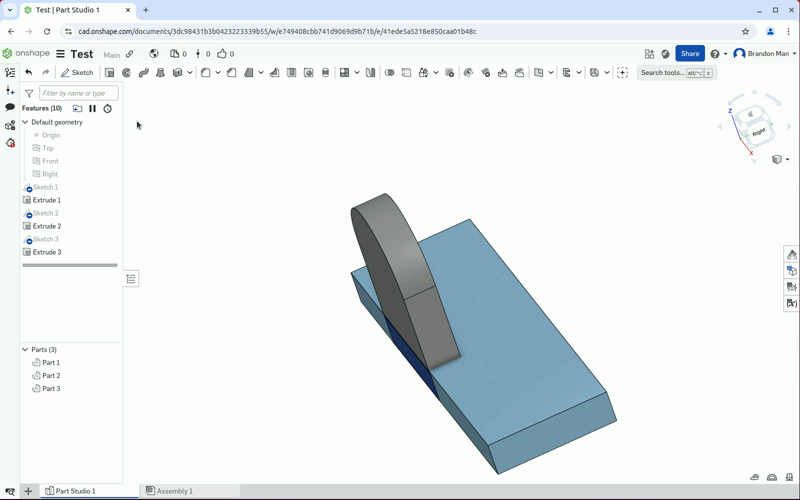
key(right, 2)
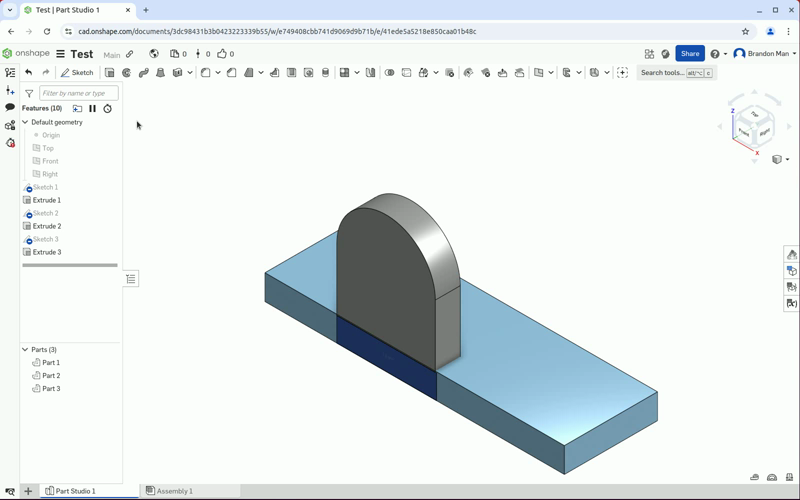
mouse_move(73, 189)
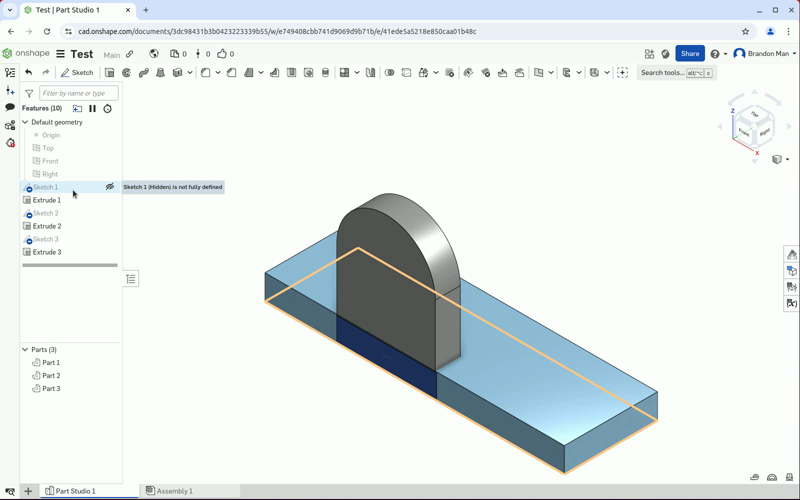
click(73, 189)